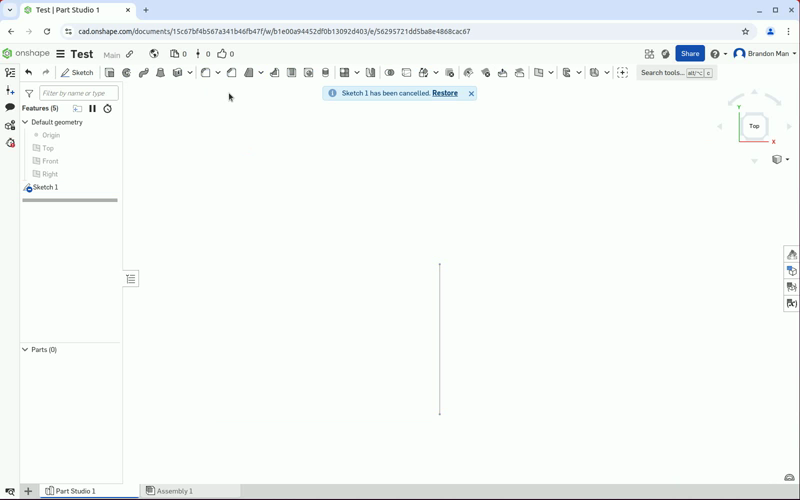
key(shift+h)
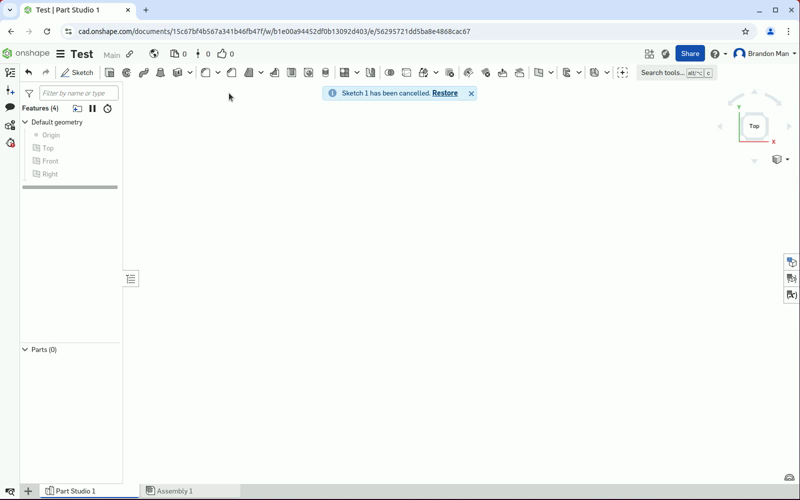
mouse_move(73, 352)
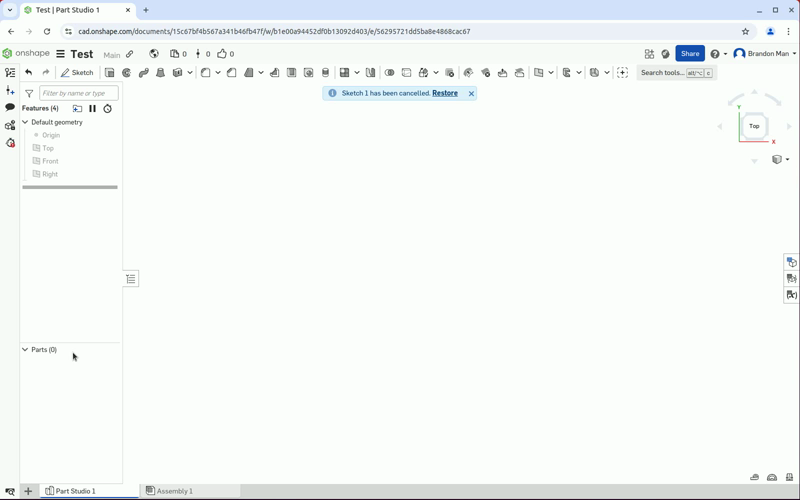
key(y)
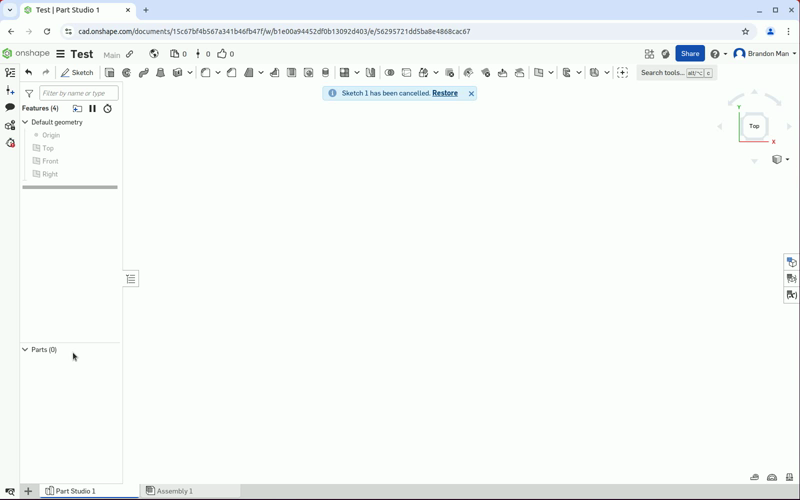
key(shift+p)
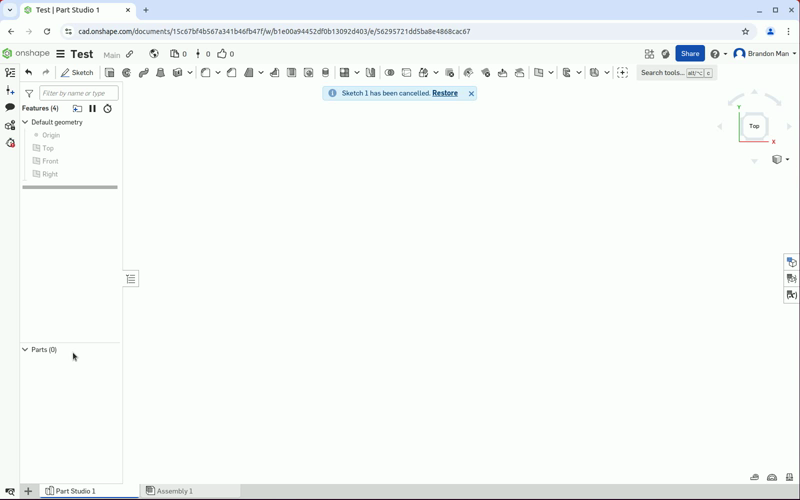
key(space)
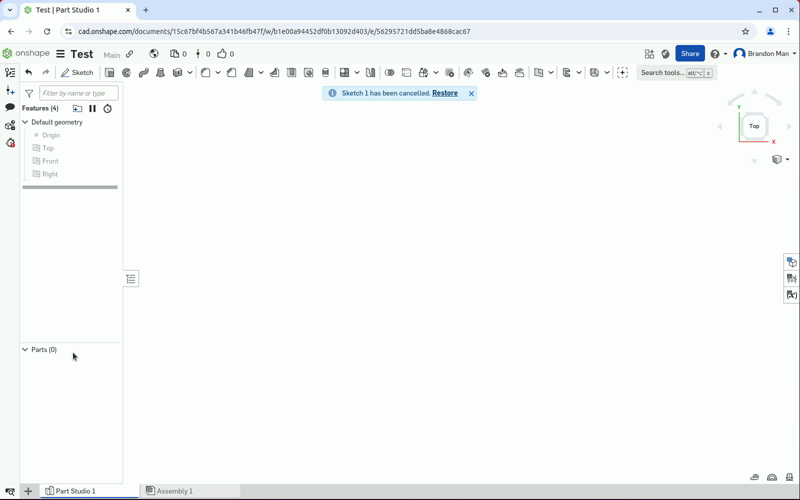
key_down(shift)
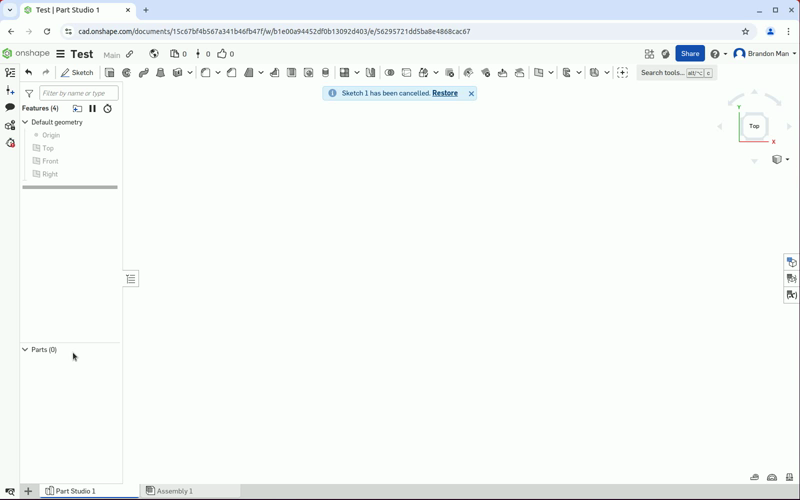
key(up)
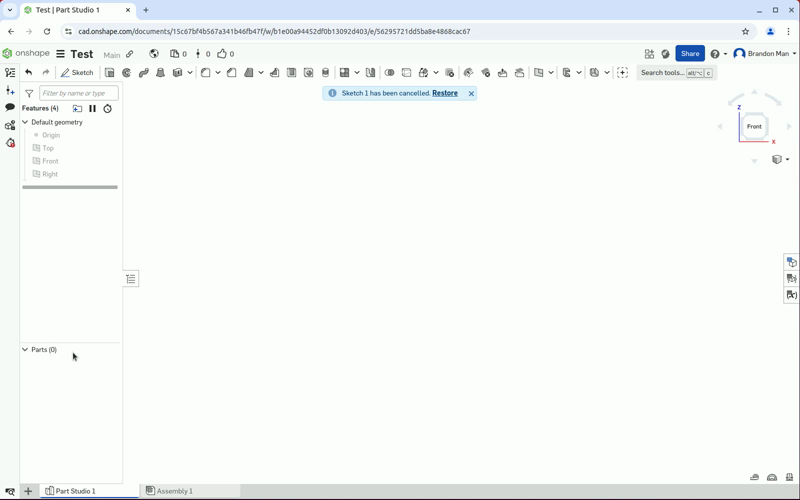
key_up(shift)
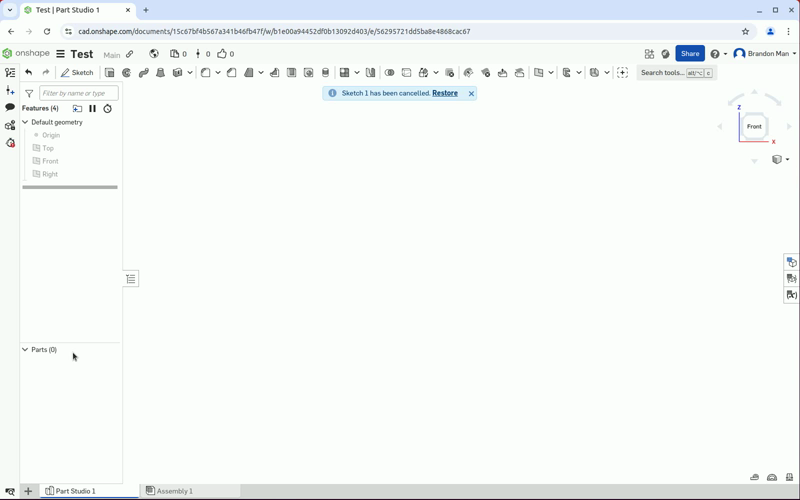
mouse_move(73, 352)
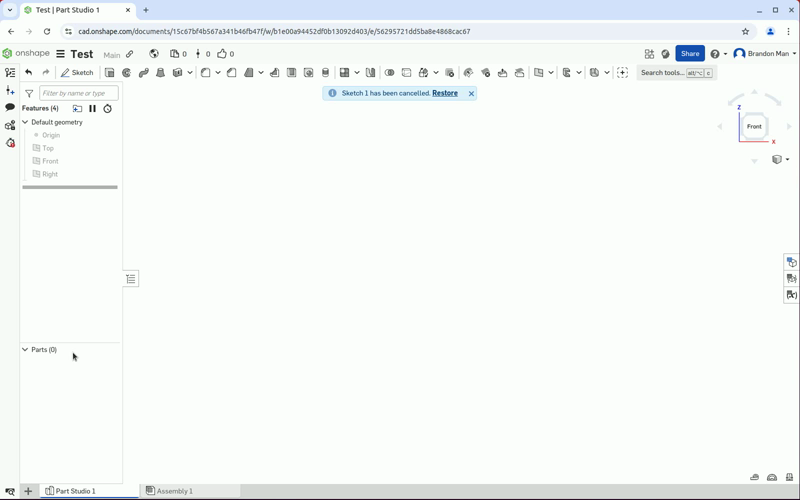
key(shift+y)
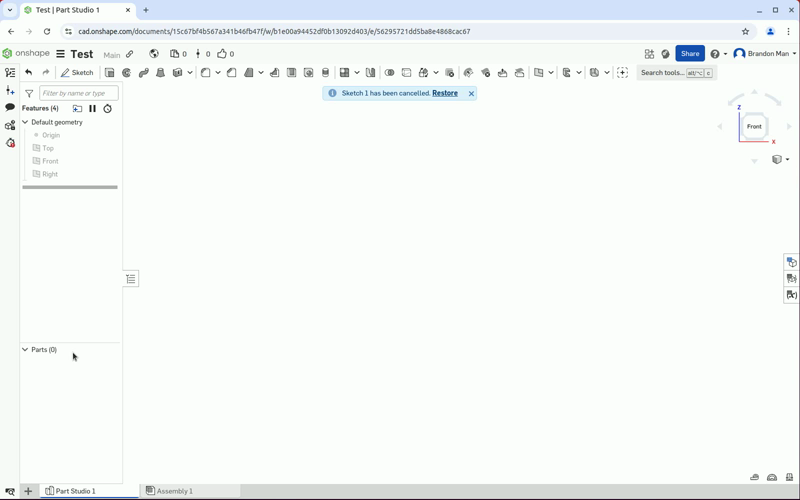
key(shift+s)
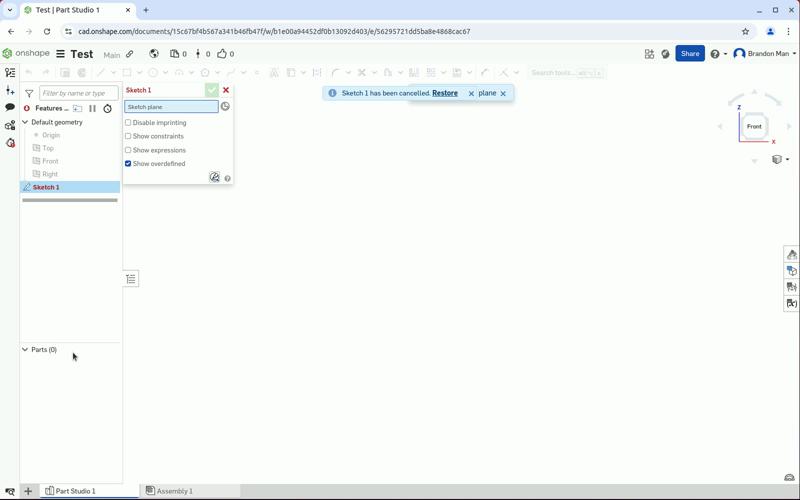
mouse_move(73, 163)
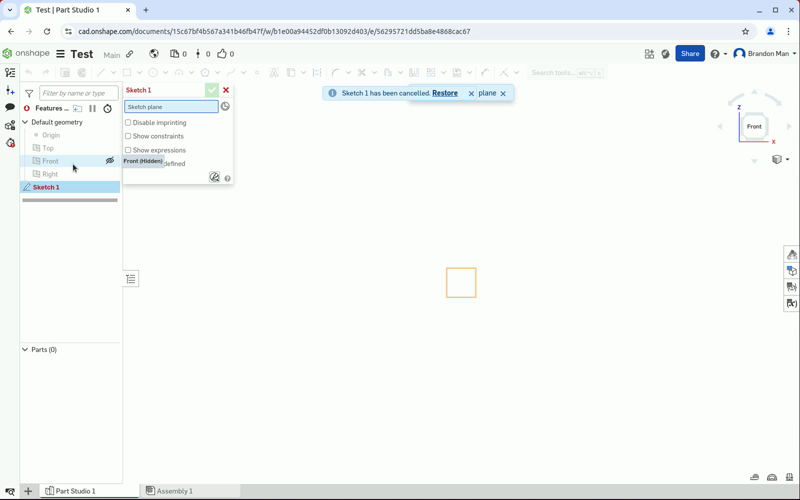
click(73, 163)
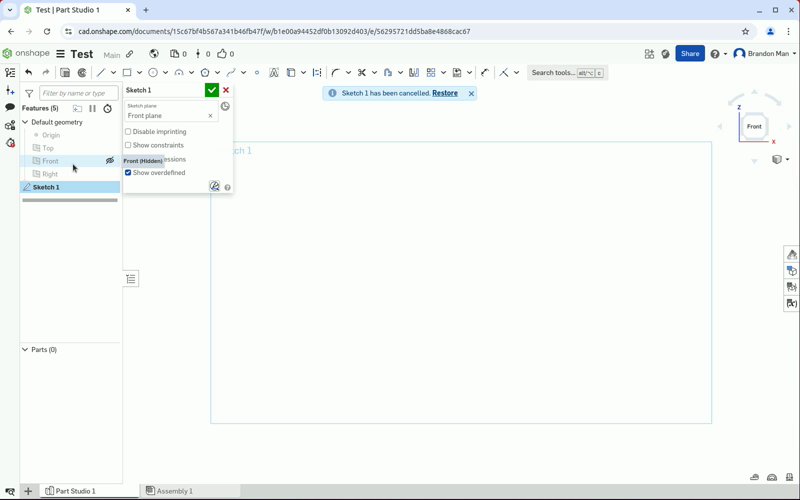
mouse_move(73, 352)
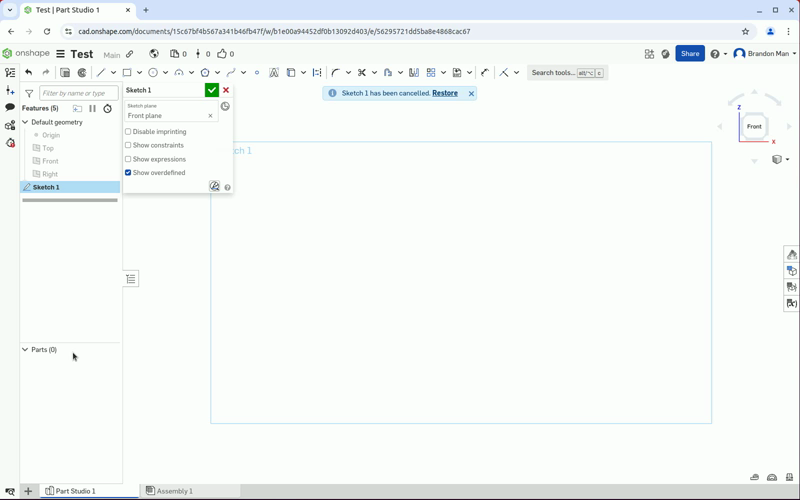
key(y)
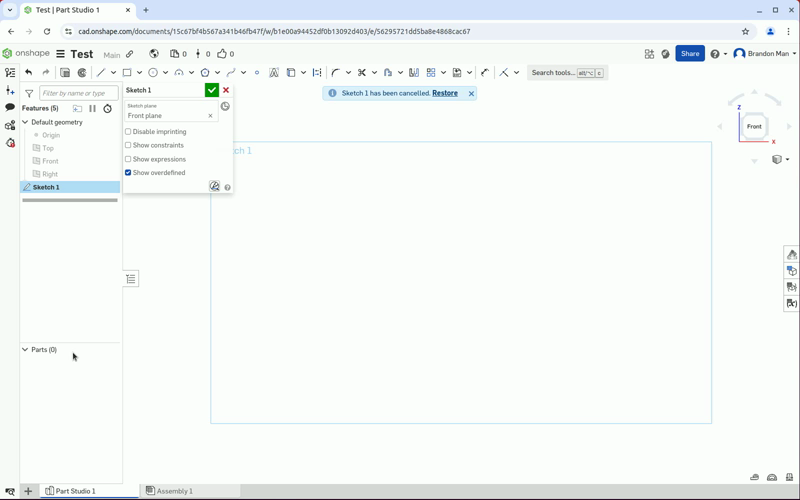
key(c)
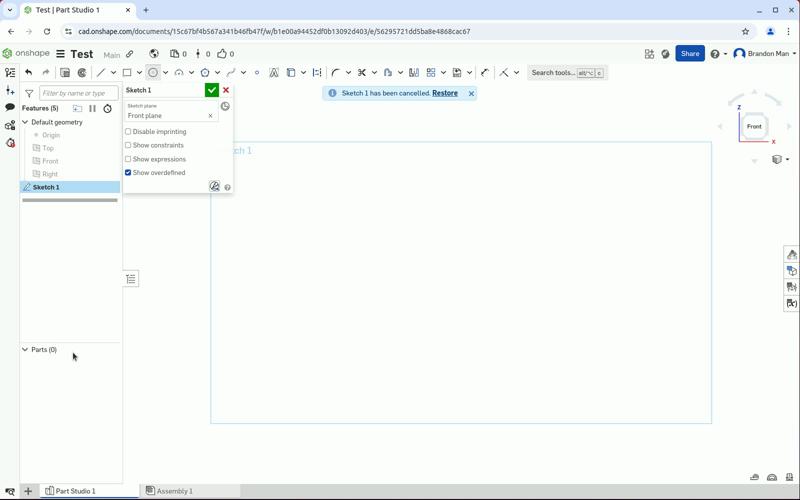
key_down(shift)
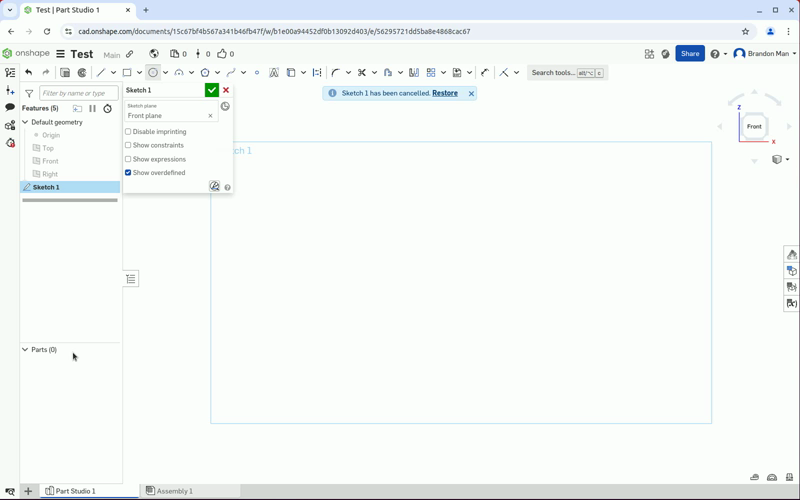
mouse_move(461, 282)
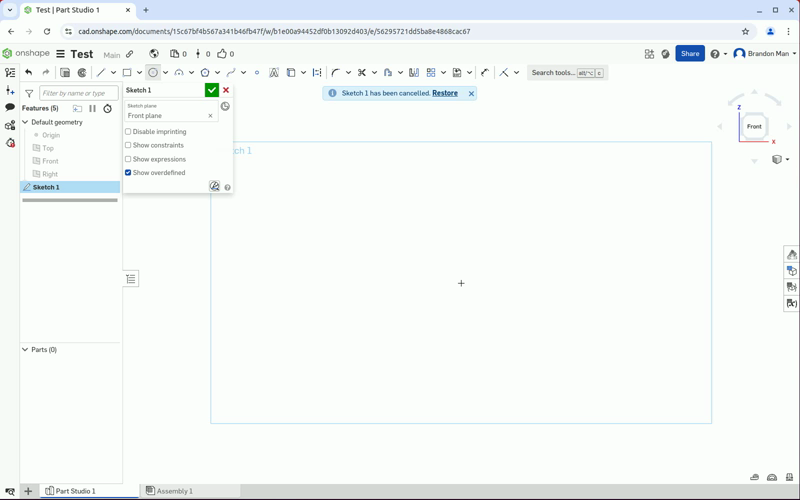
click(461, 282)
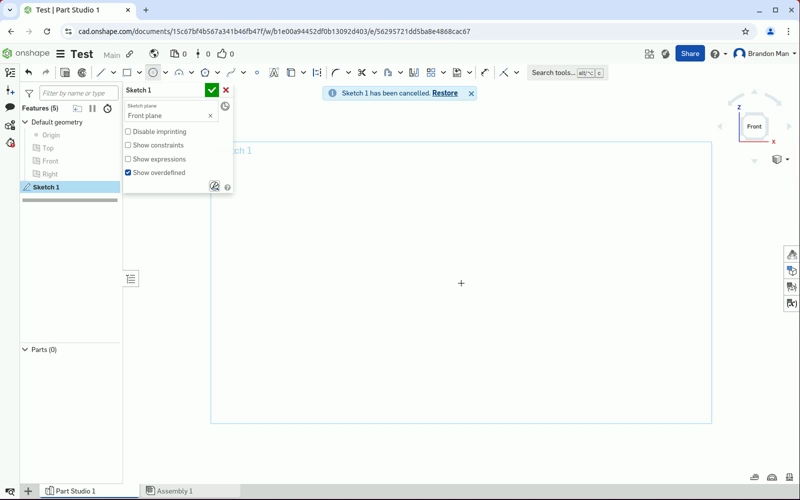
key_up(shift)
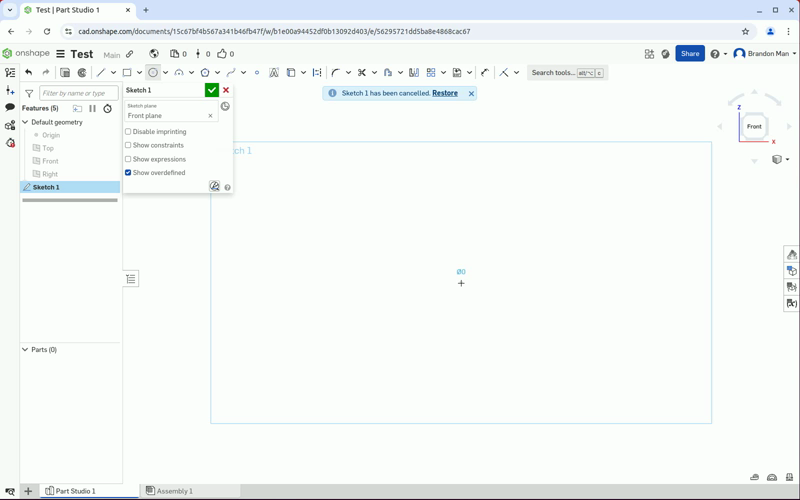
mouse_move(574, 282)
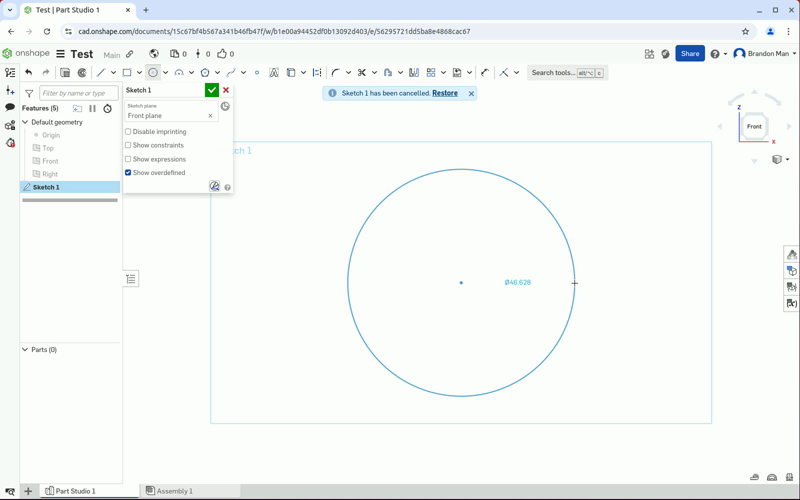
click(574, 282)
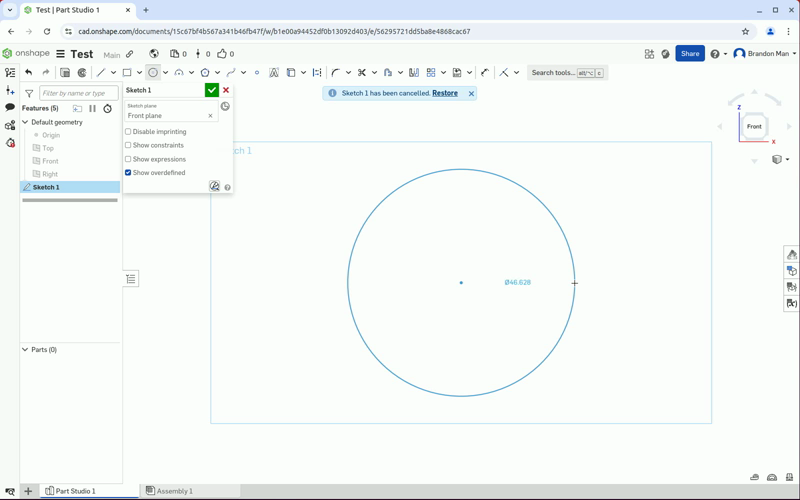
key(esc)
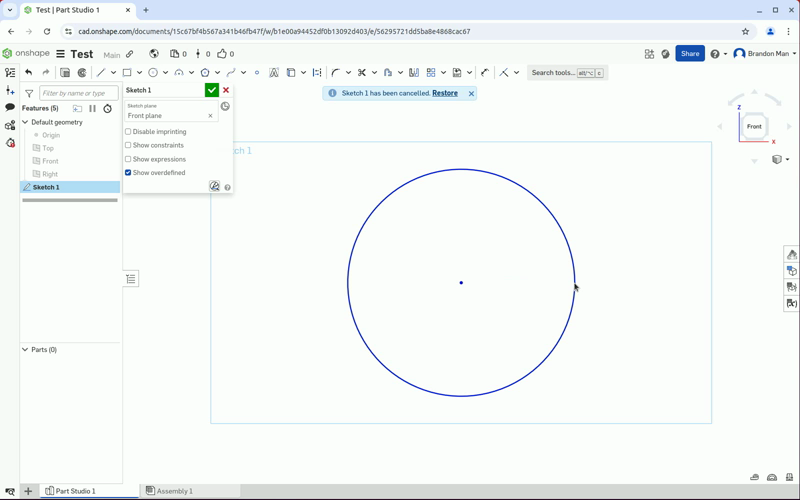
key(a)
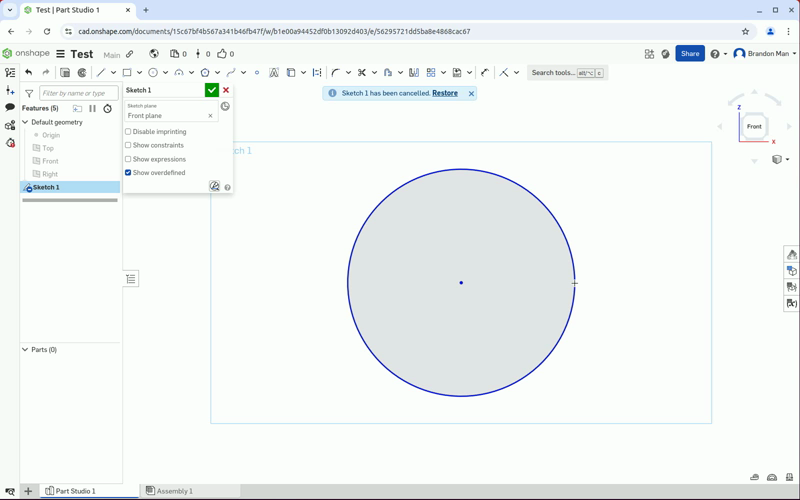
key_down(shift)
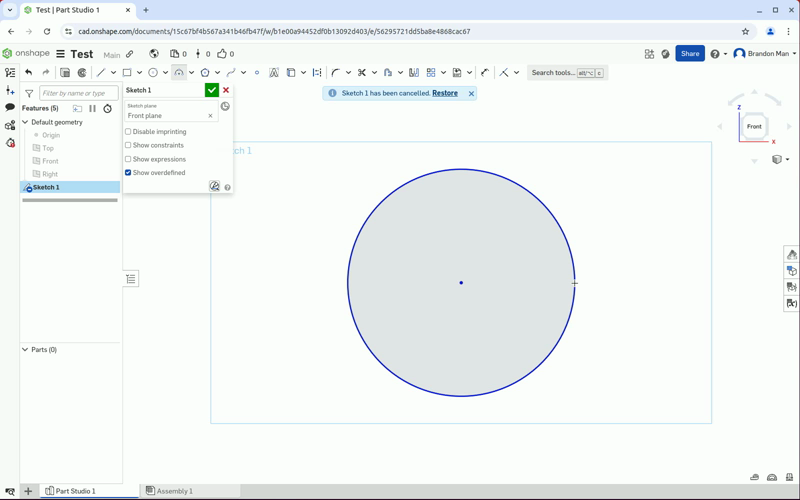
mouse_move(376, 233)
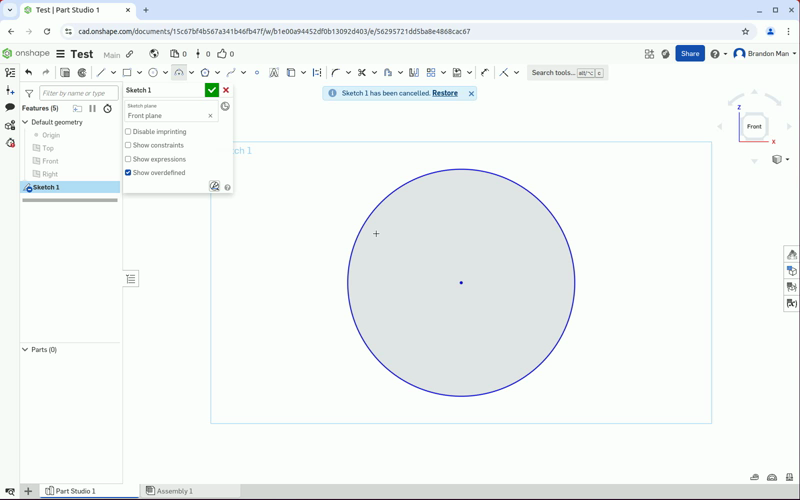
click(376, 233)
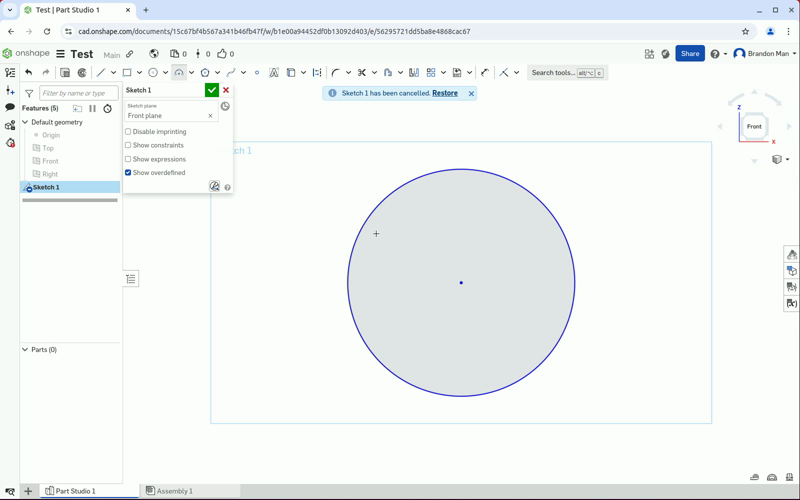
key_up(shift)
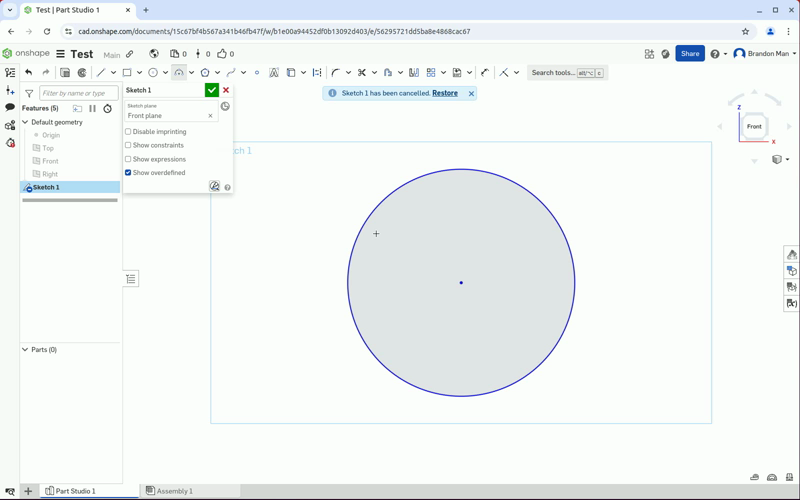
key_down(shift)
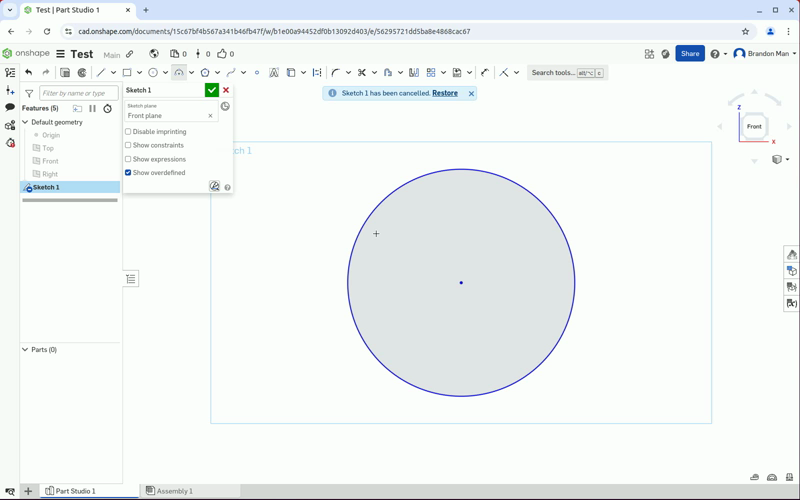
mouse_move(392, 242)
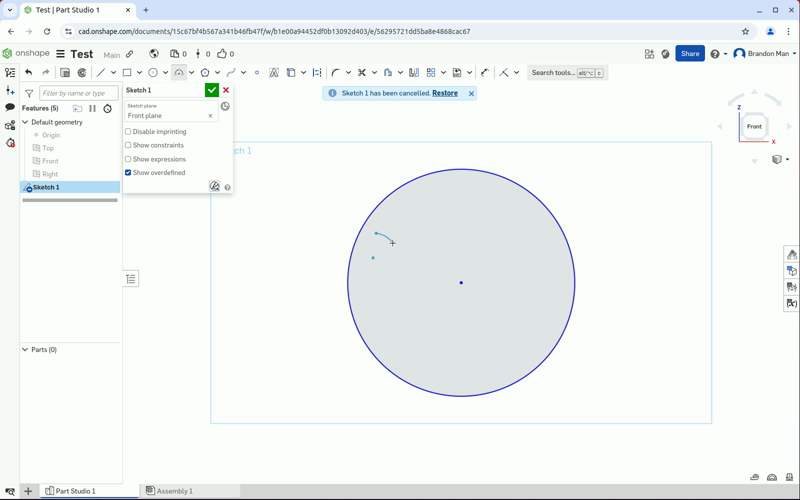
click(392, 242)
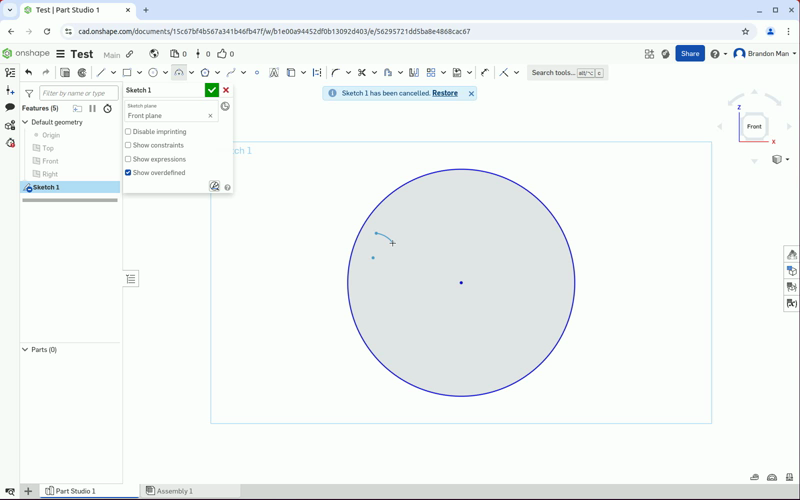
mouse_move(380, 246)
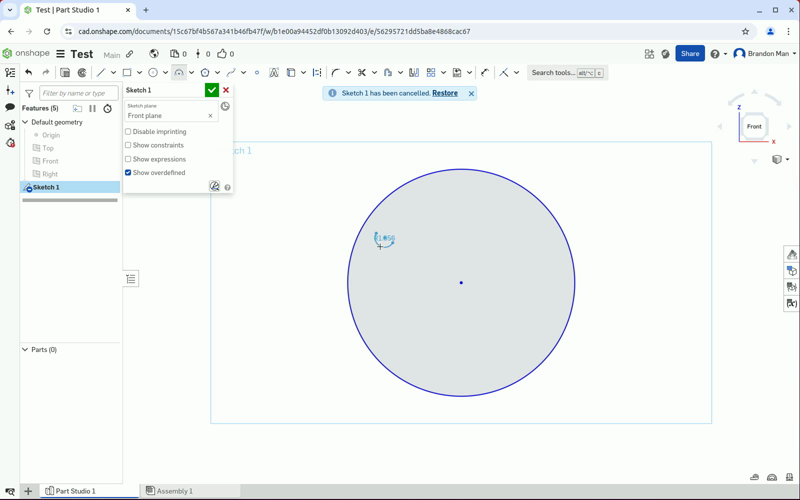
click(380, 246)
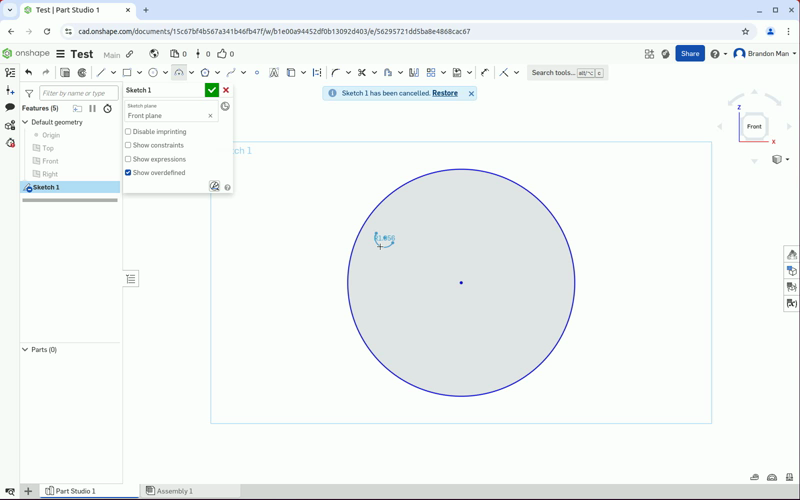
key_up(shift)
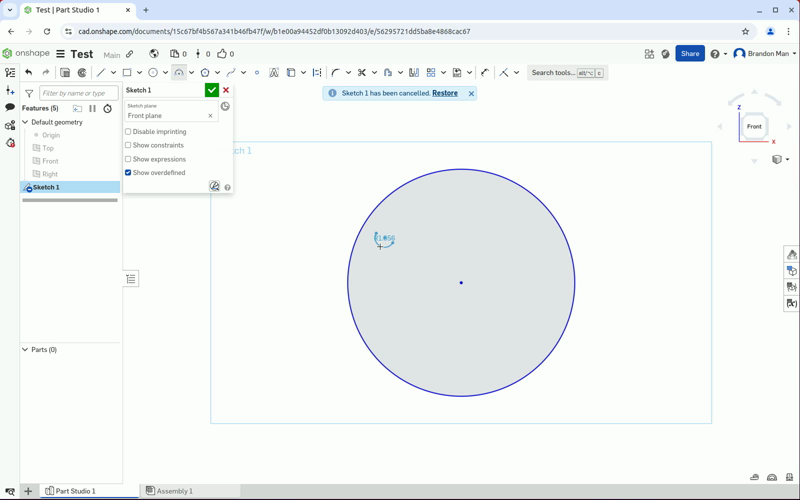
mouse_move(392, 242)
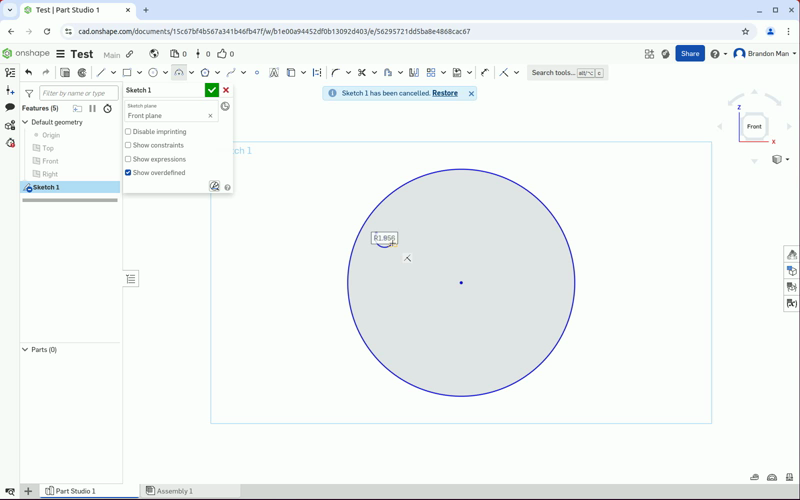
click(392, 242)
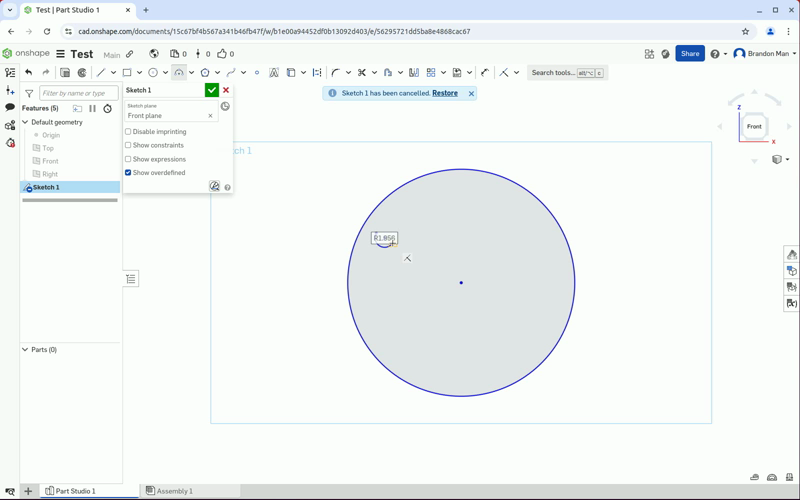
key_down(shift)
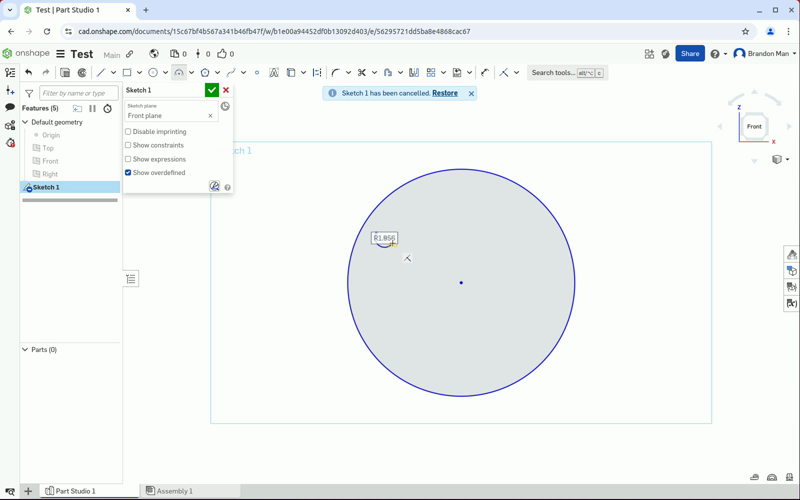
mouse_move(421, 214)
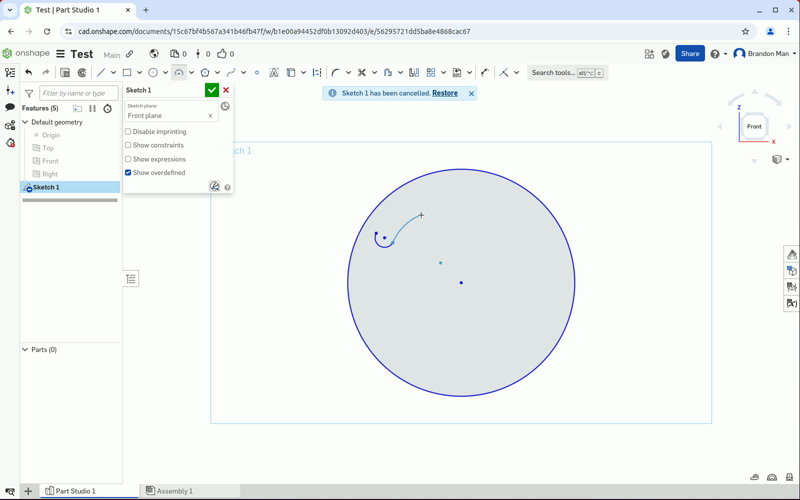
click(421, 214)
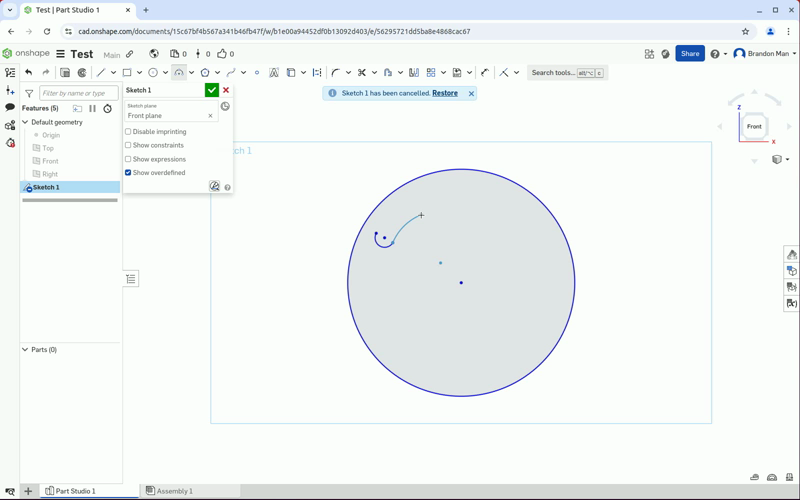
mouse_move(405, 226)
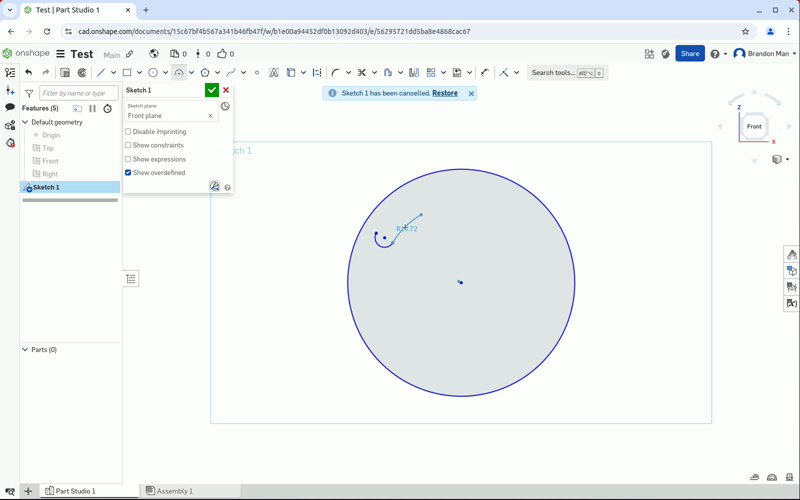
click(405, 226)
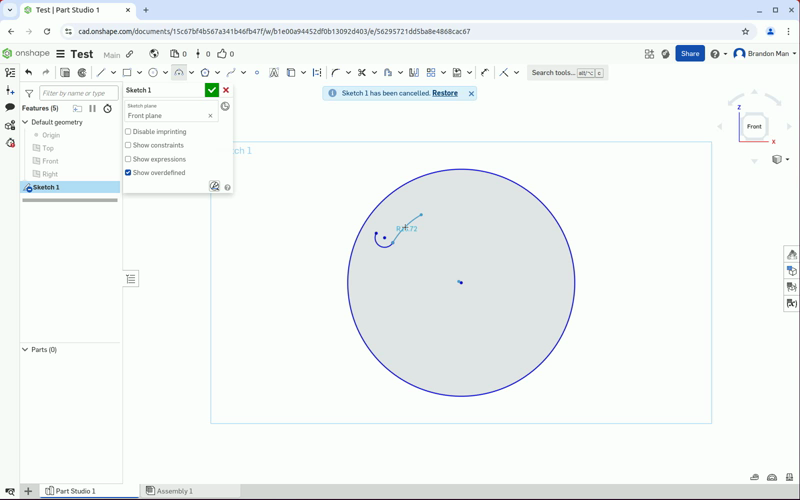
key_up(shift)
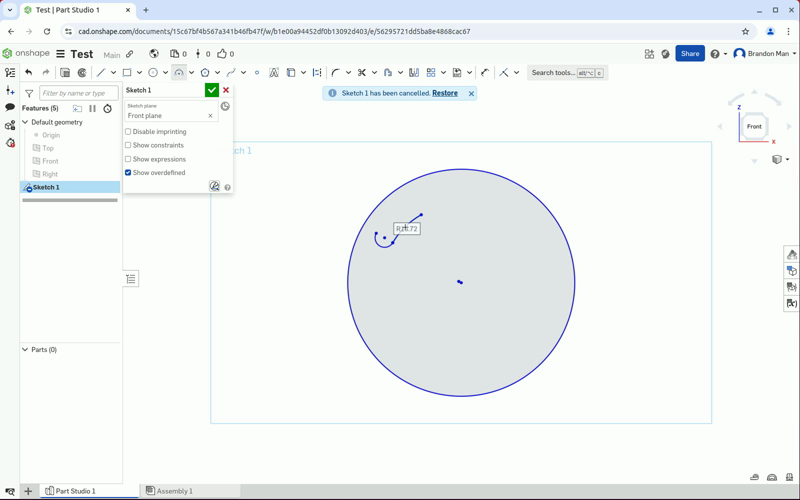
mouse_move(421, 214)
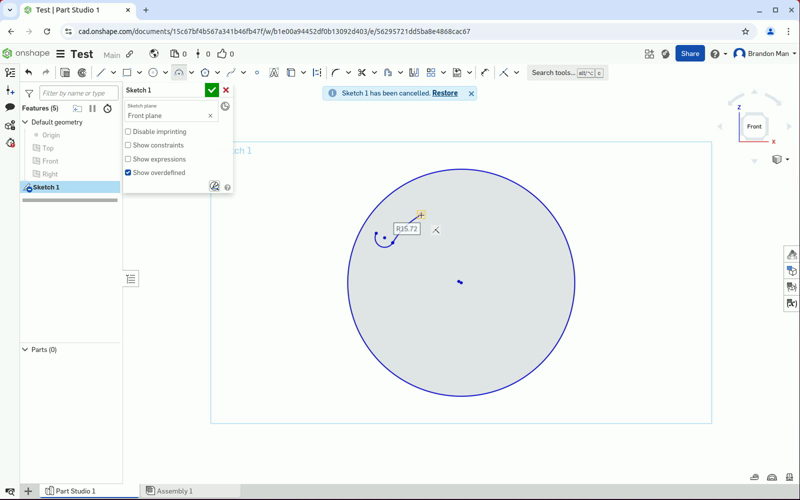
click(421, 214)
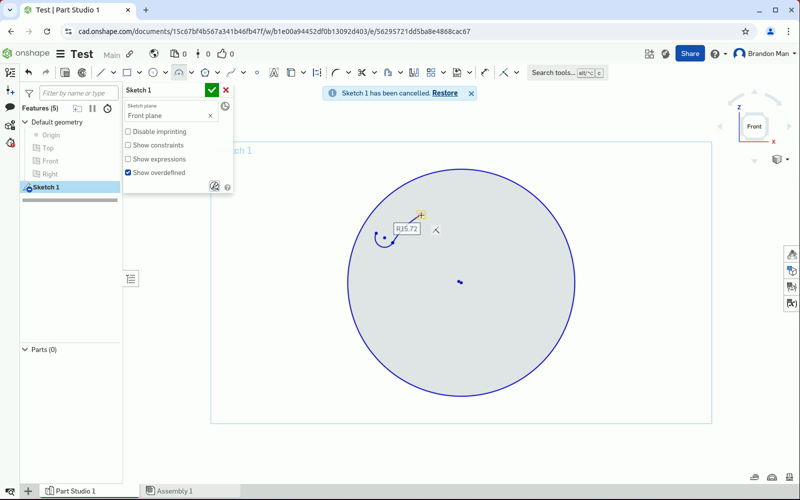
key_down(shift)
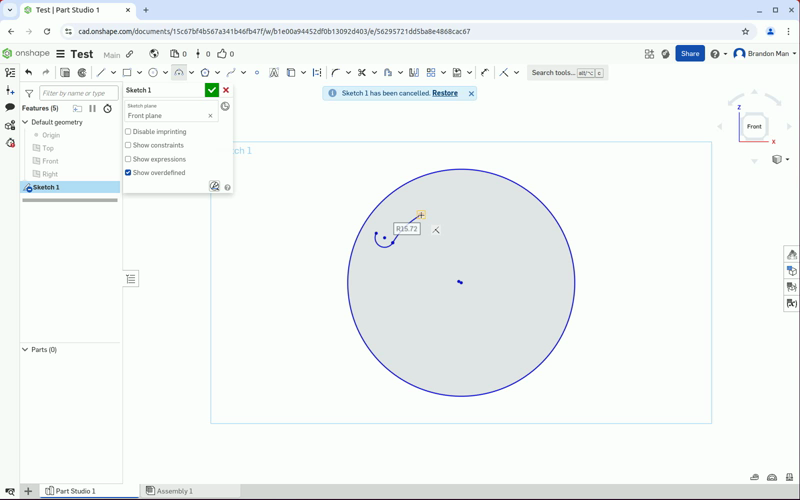
mouse_move(411, 198)
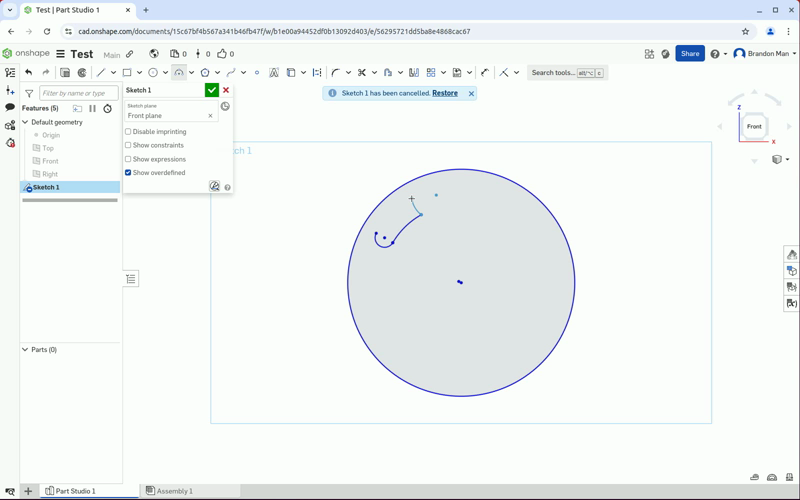
click(411, 198)
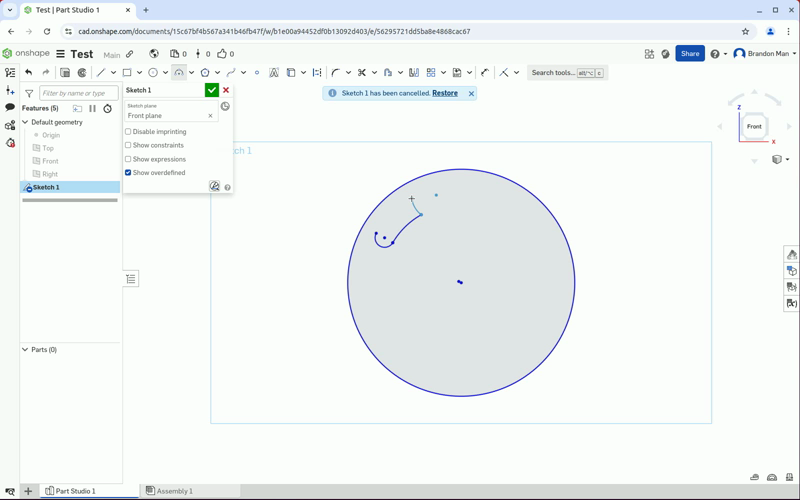
mouse_move(424, 201)
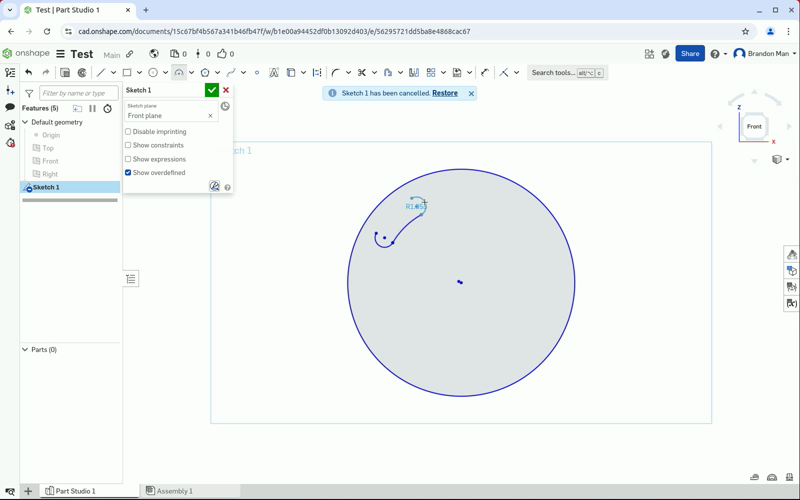
click(424, 201)
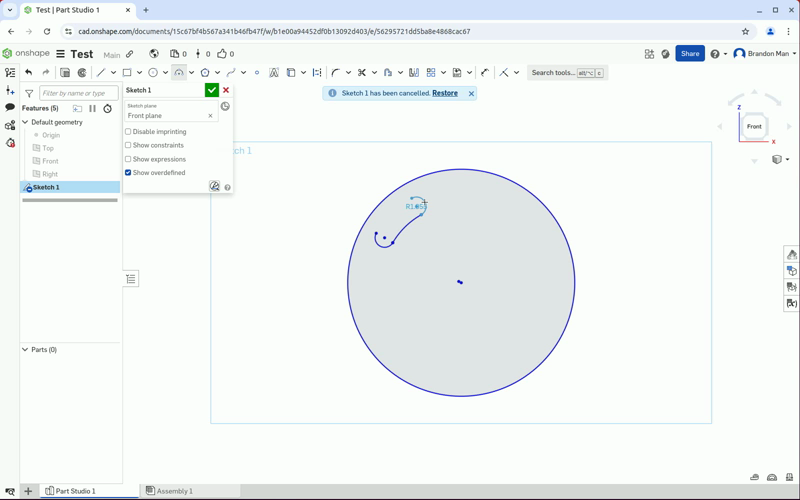
key_up(shift)
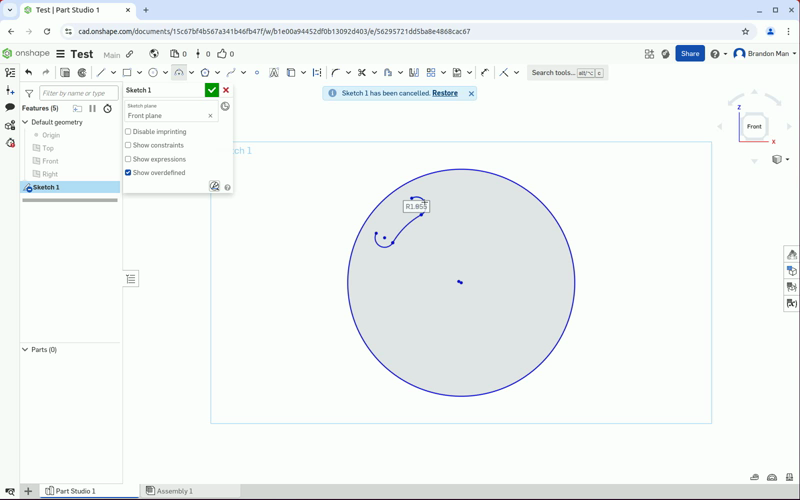
mouse_move(411, 198)
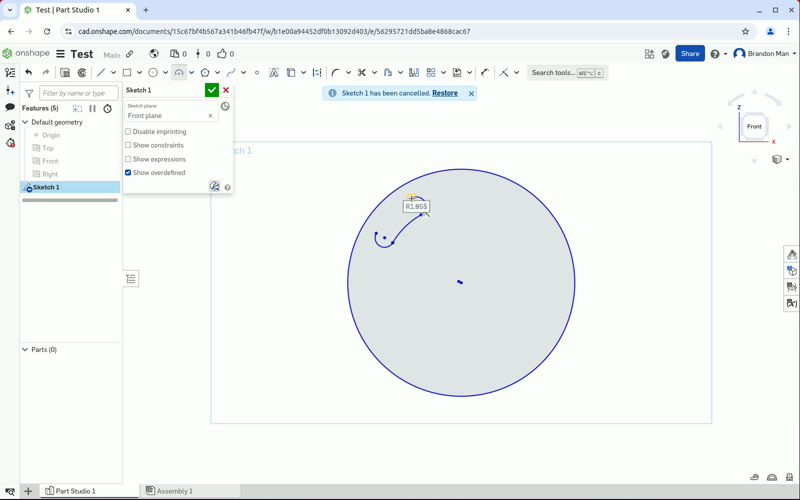
click(411, 198)
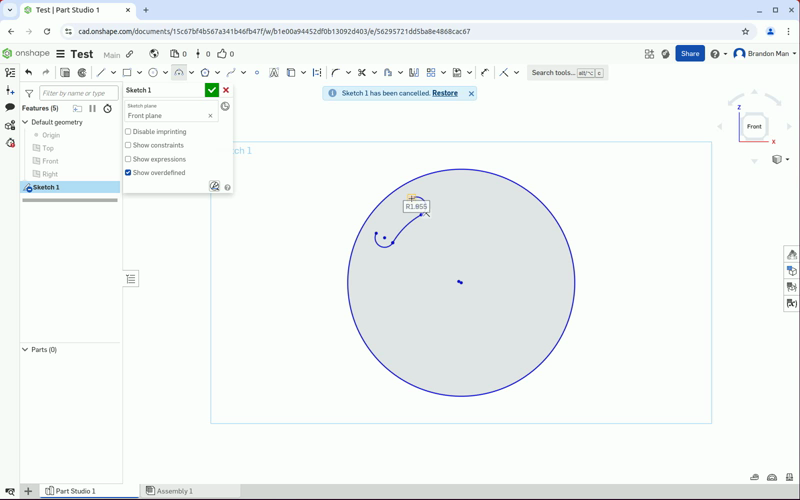
mouse_move(376, 233)
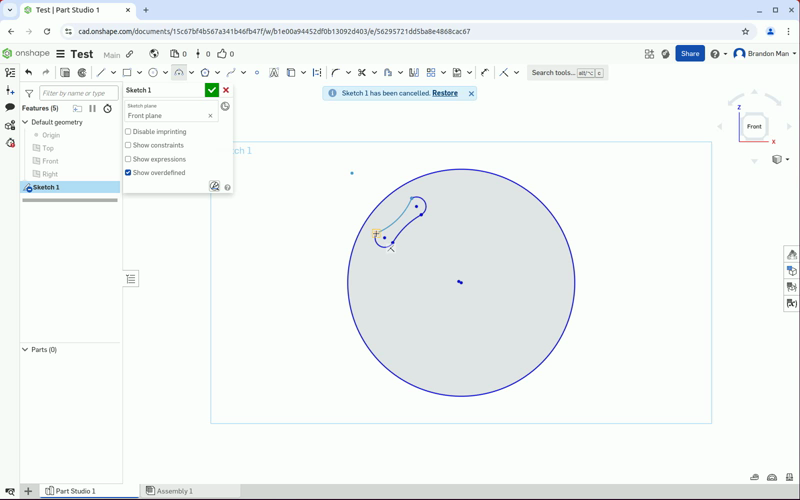
click(376, 233)
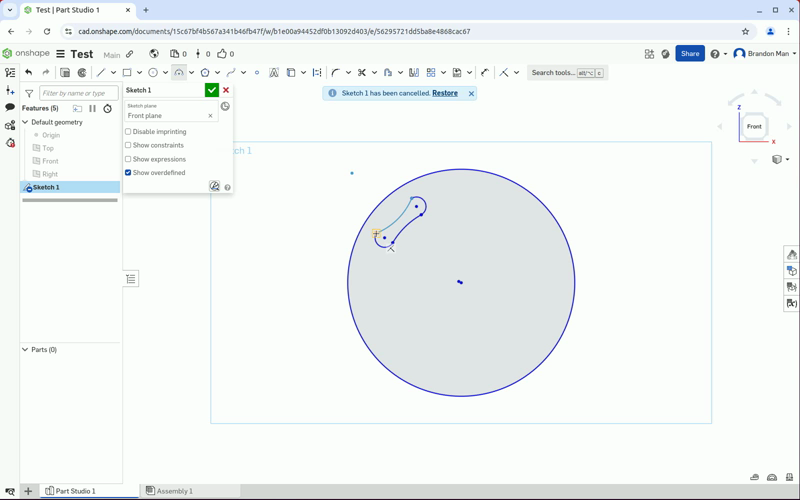
key_down(shift)
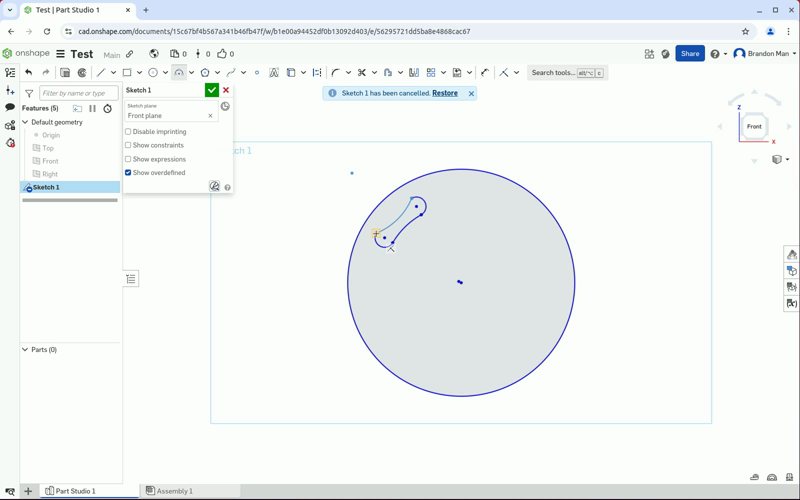
mouse_move(392, 213)
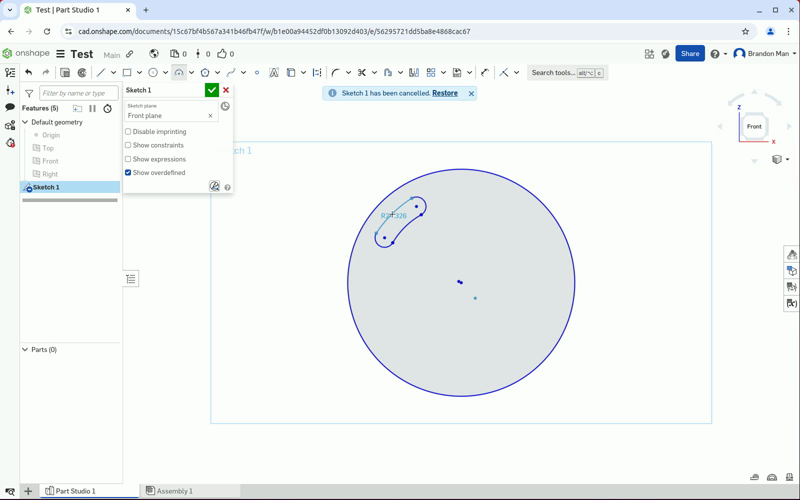
click(392, 213)
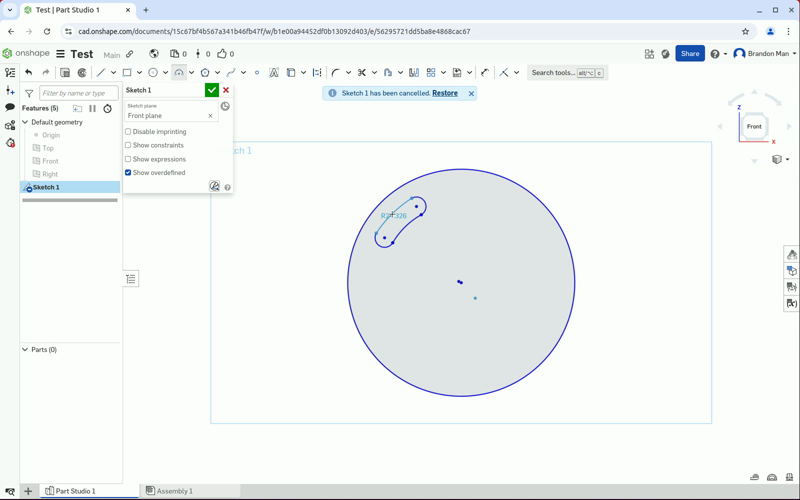
key_up(shift)
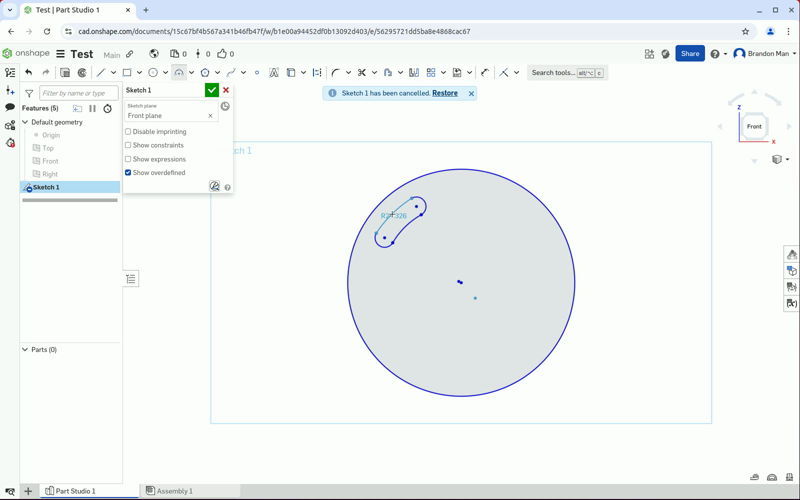
key(esc)
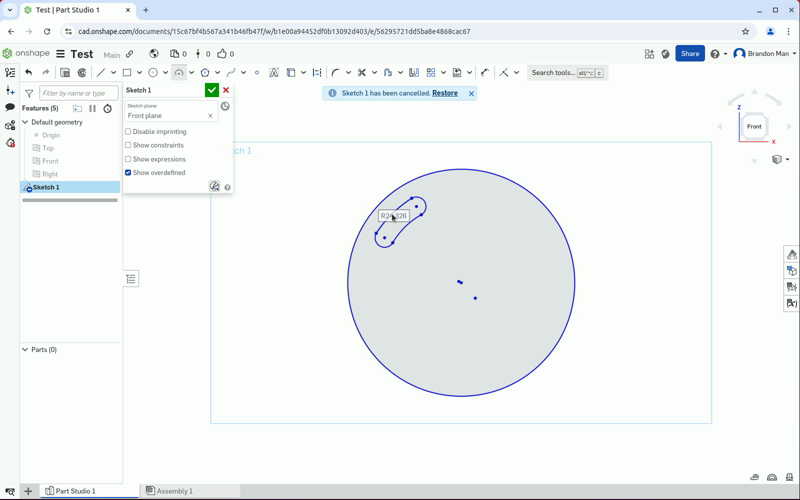
key(a)
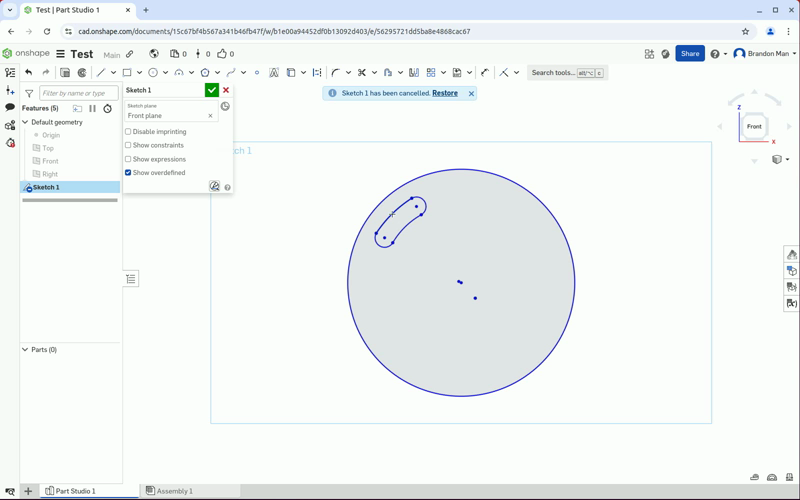
key_down(shift)
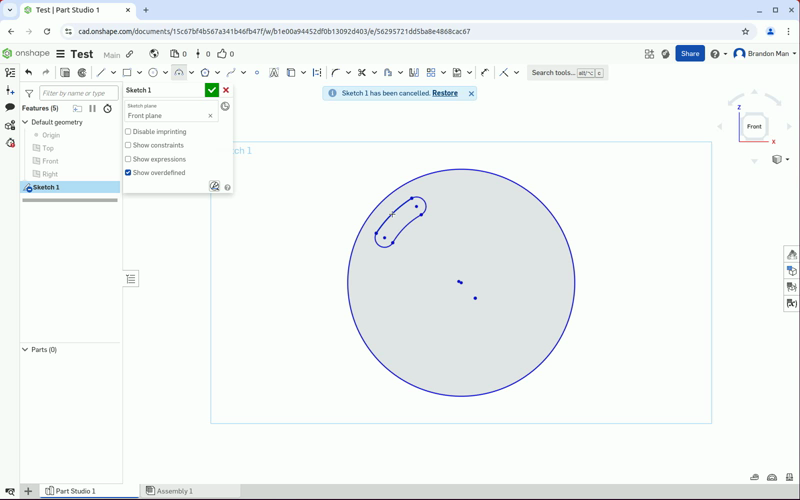
mouse_move(411, 367)
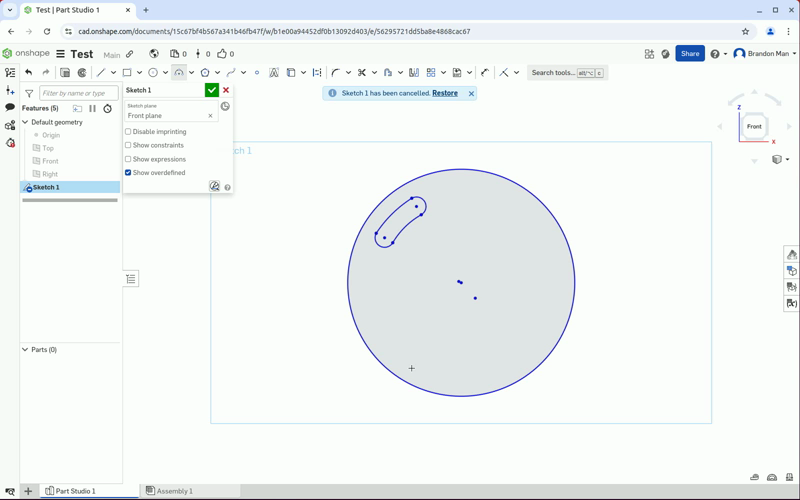
click(411, 367)
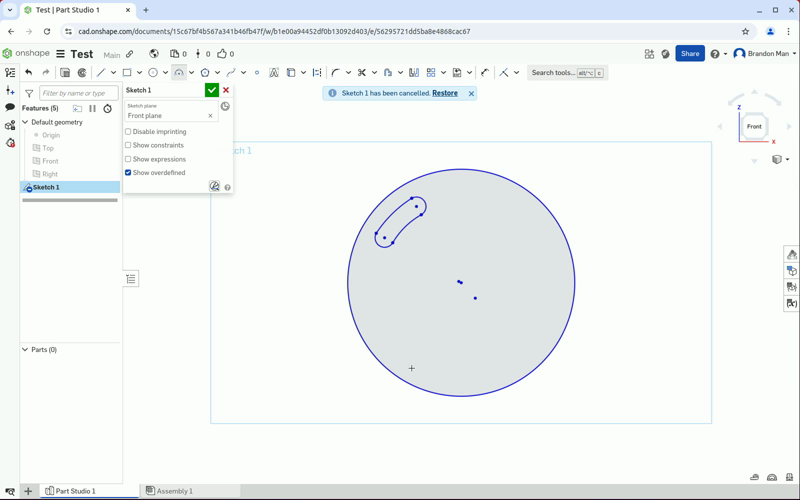
key_up(shift)
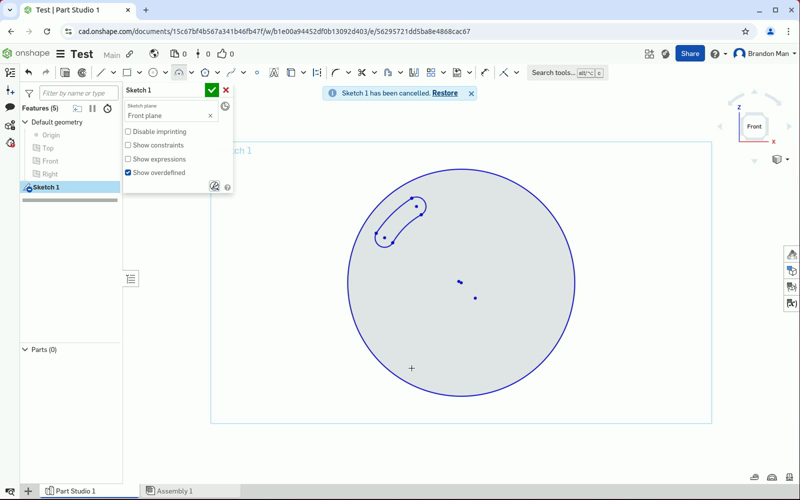
key_down(shift)
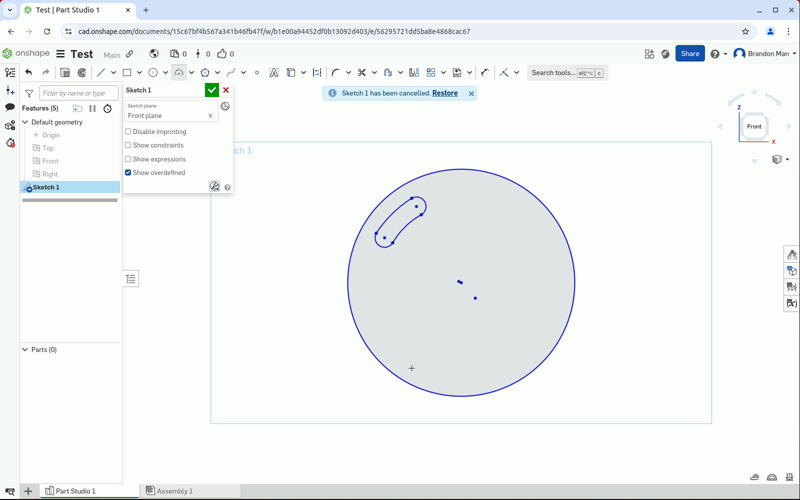
mouse_move(461, 379)
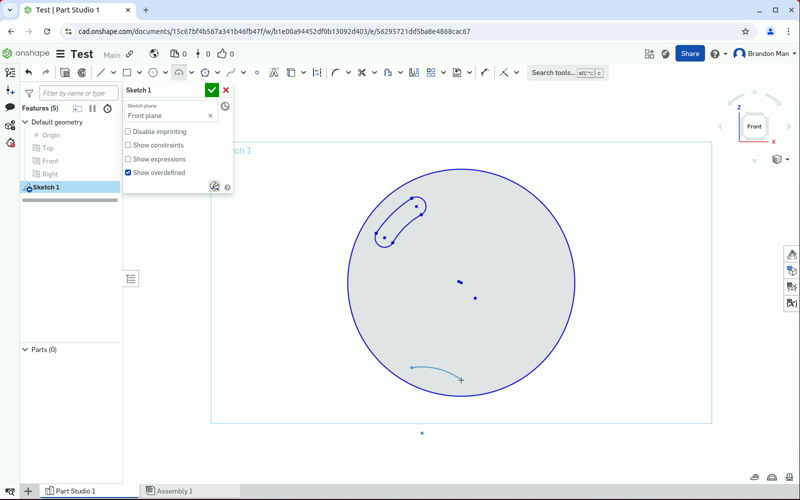
click(461, 379)
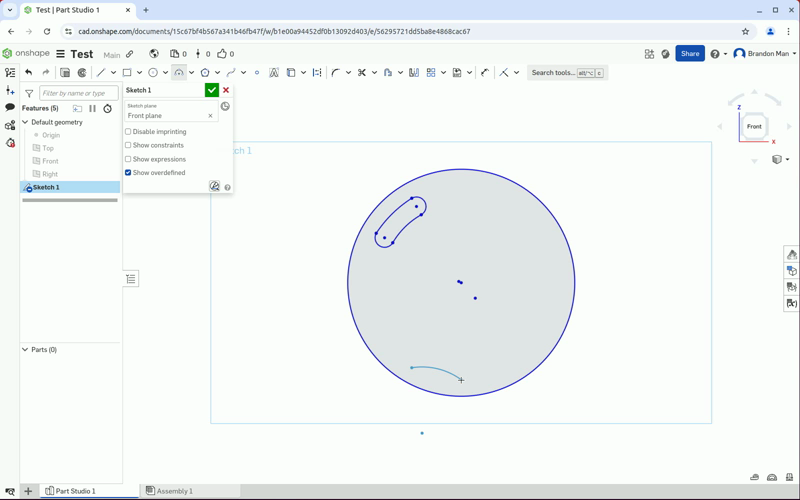
mouse_move(435, 376)
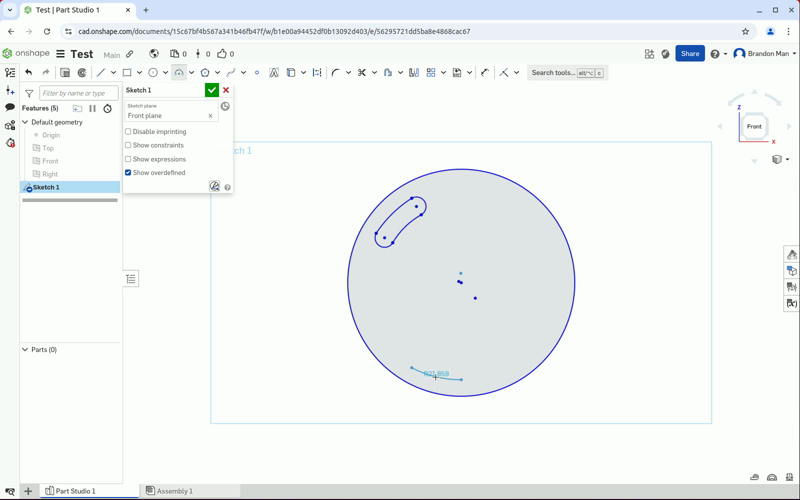
click(435, 376)
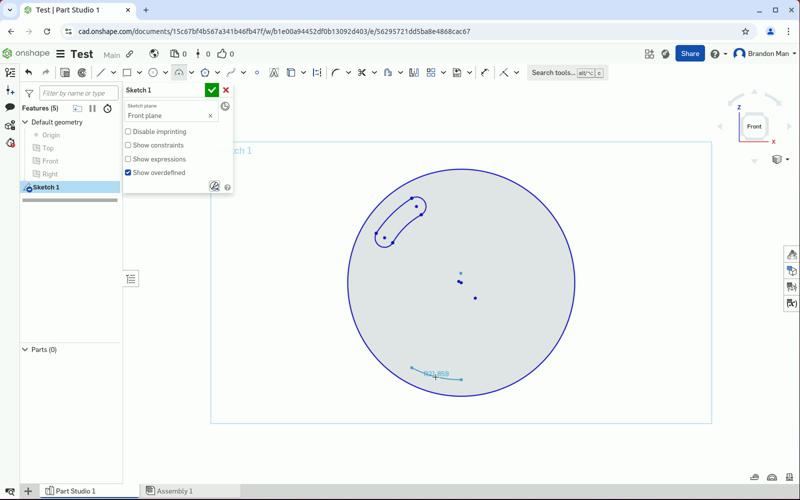
key_up(shift)
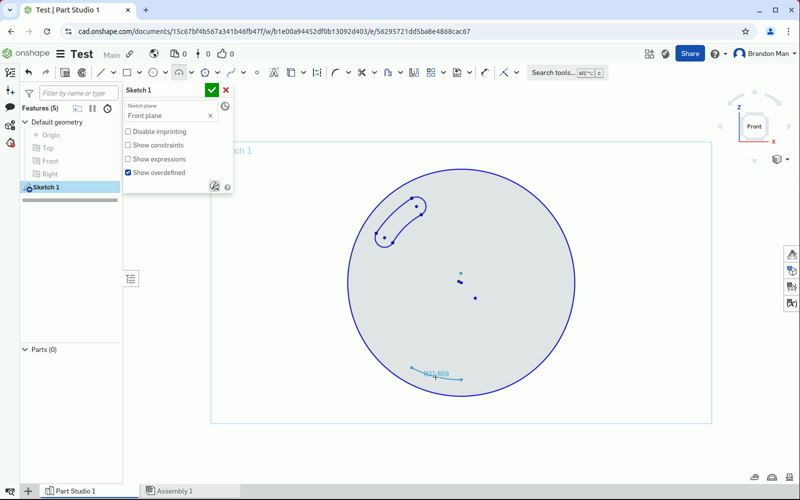
mouse_move(461, 379)
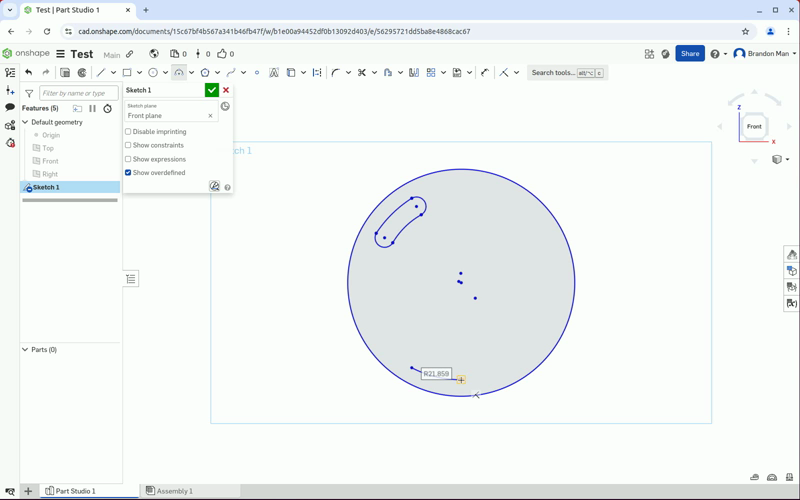
click(461, 379)
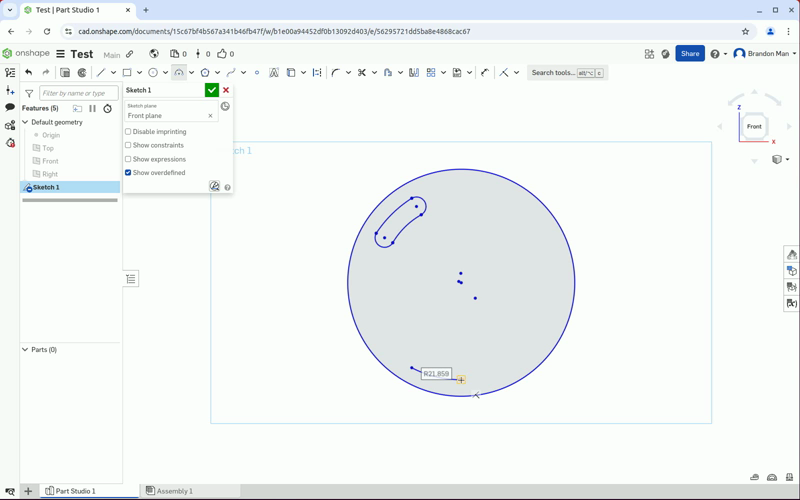
key_down(shift)
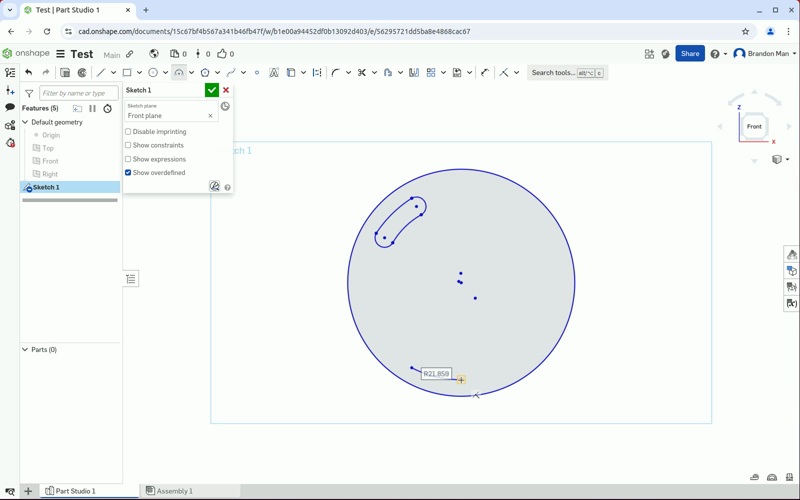
mouse_move(461, 360)
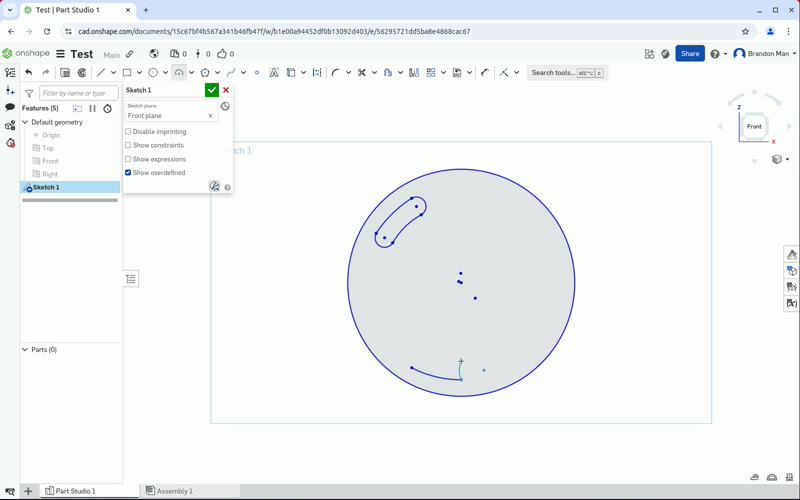
click(461, 360)
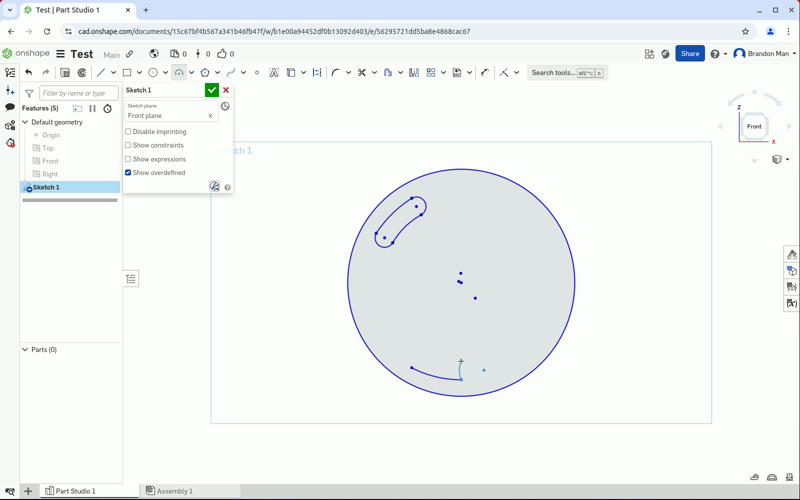
mouse_move(470, 370)
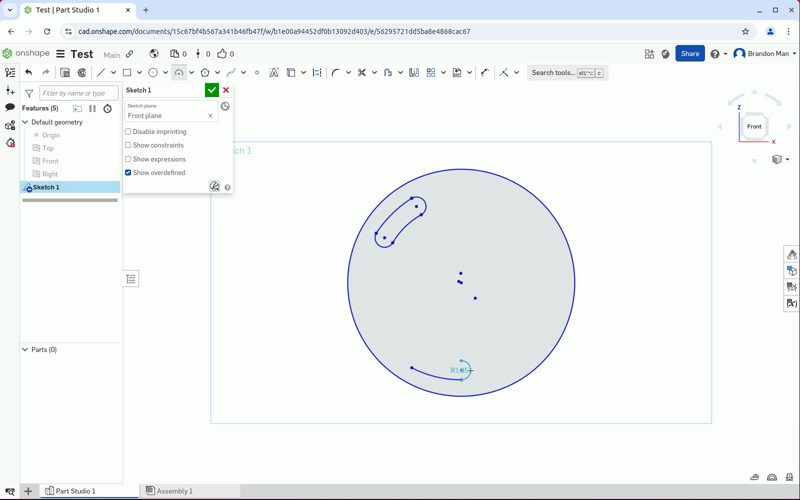
click(470, 370)
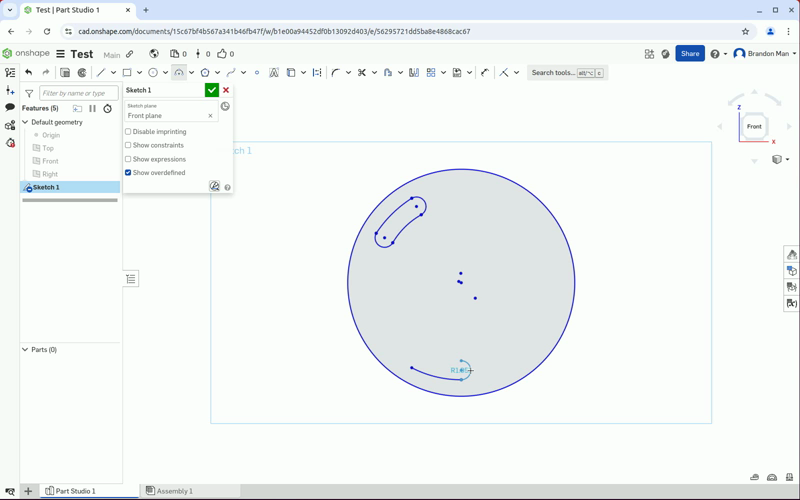
key_up(shift)
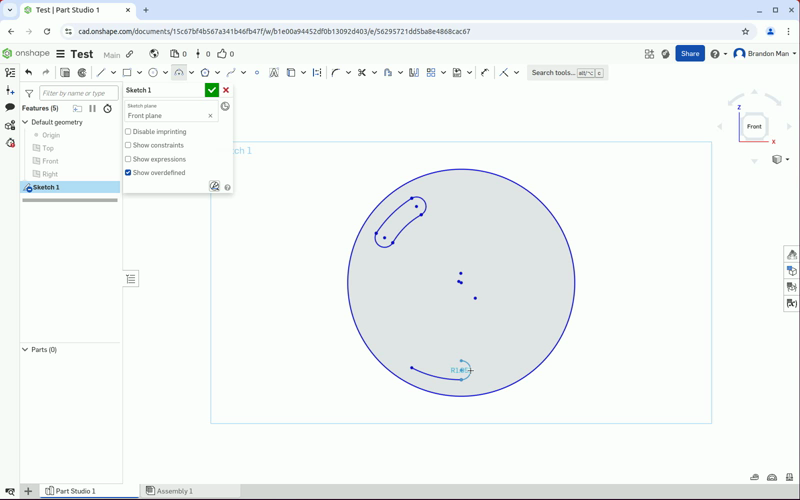
mouse_move(461, 360)
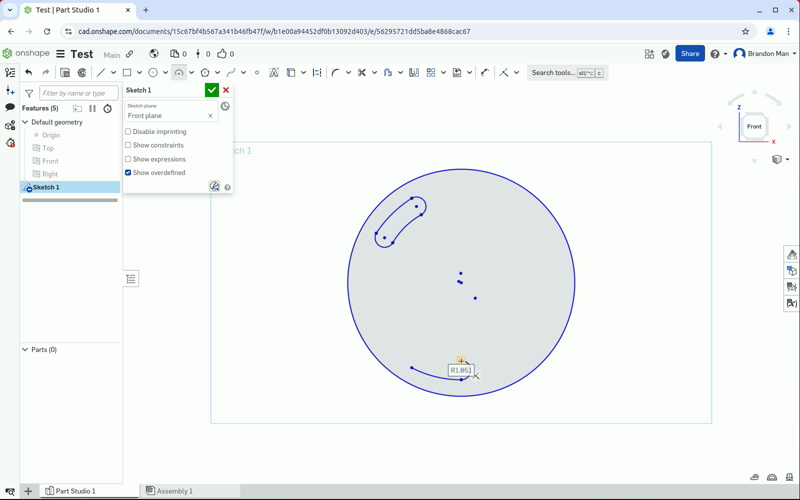
click(461, 360)
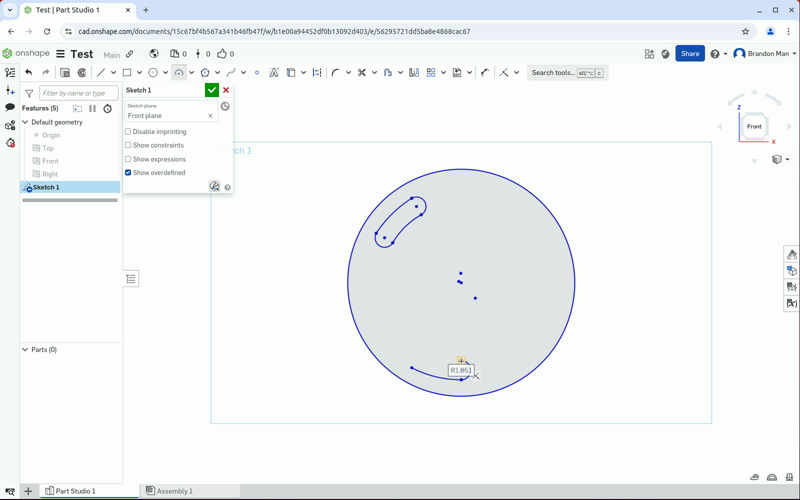
key_down(shift)
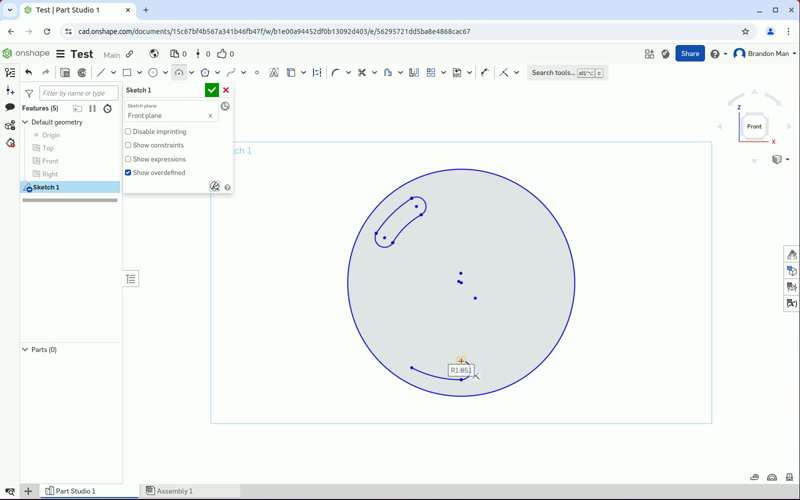
mouse_move(421, 351)
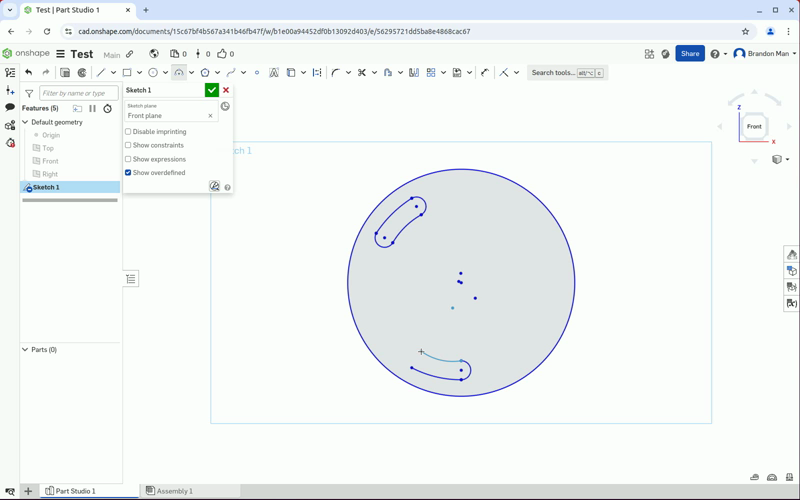
click(421, 351)
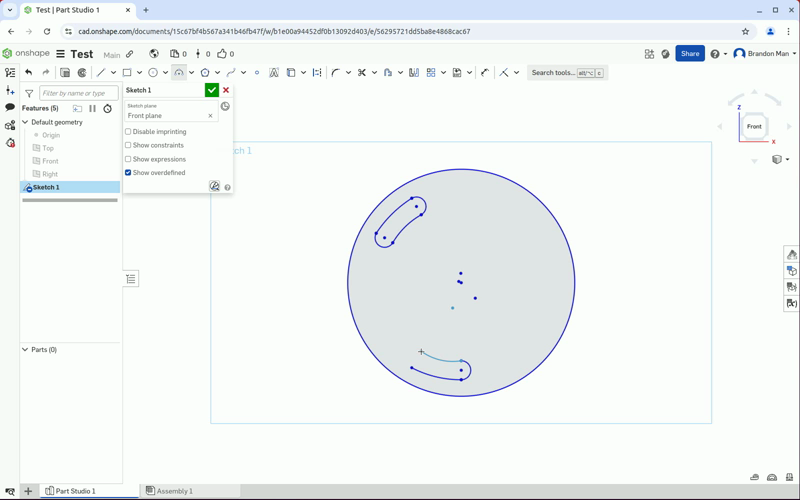
mouse_move(440, 358)
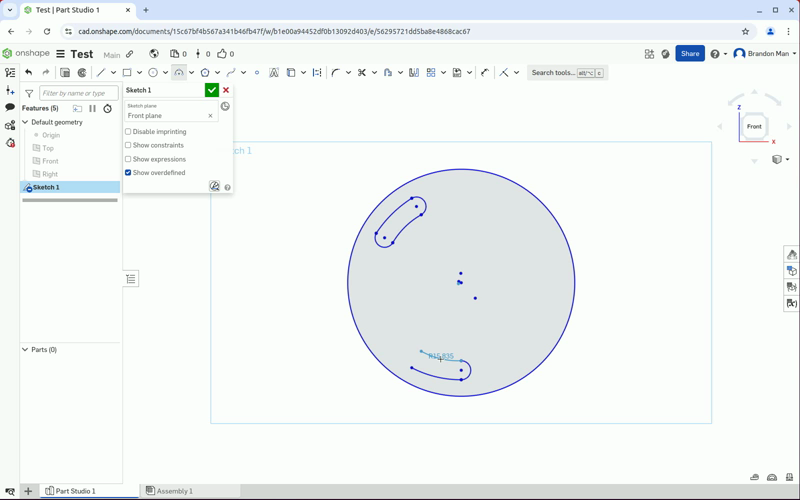
click(440, 358)
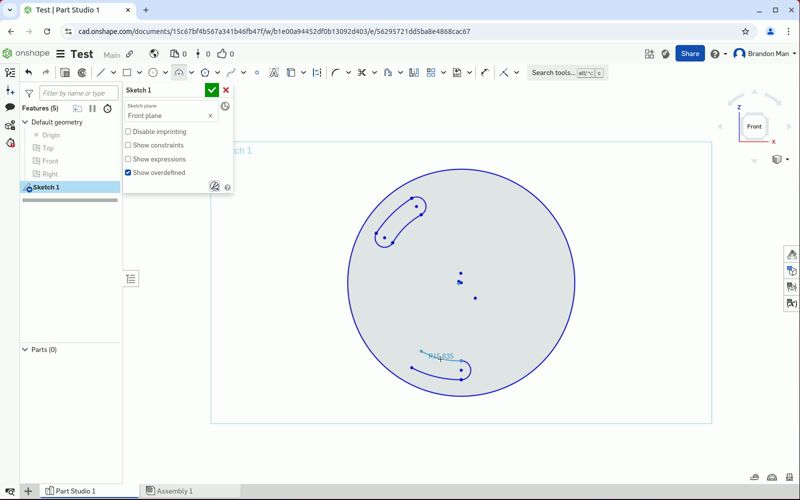
key_up(shift)
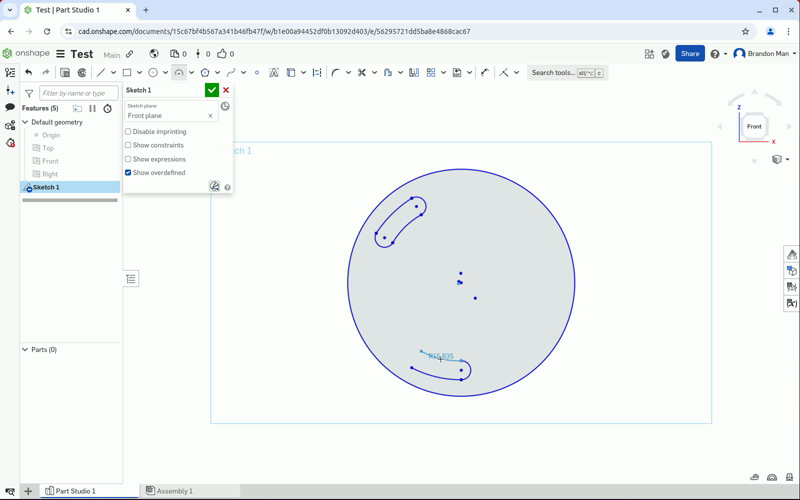
mouse_move(421, 351)
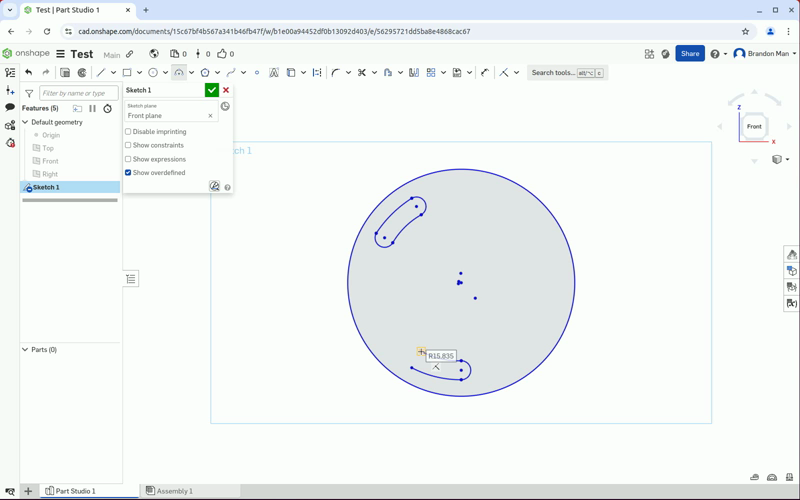
click(421, 351)
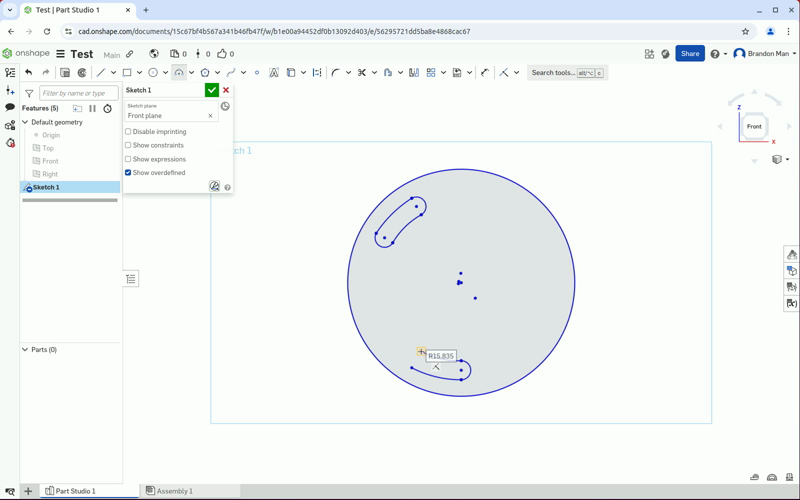
mouse_move(411, 367)
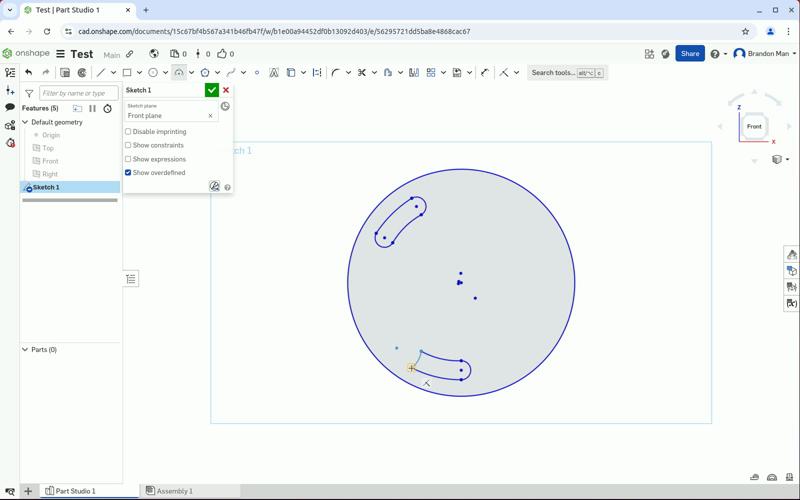
click(411, 367)
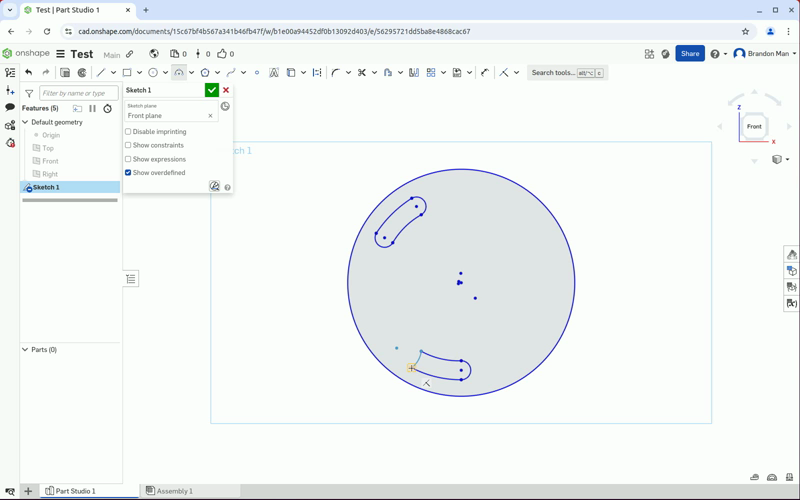
key_down(shift)
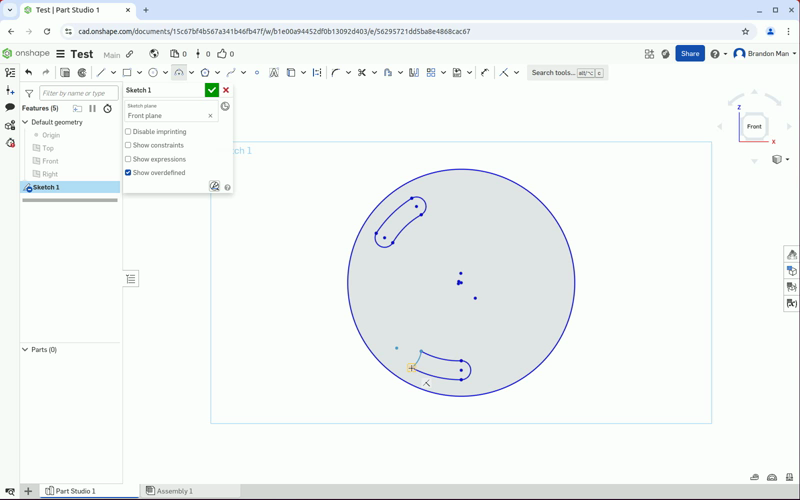
mouse_move(408, 354)
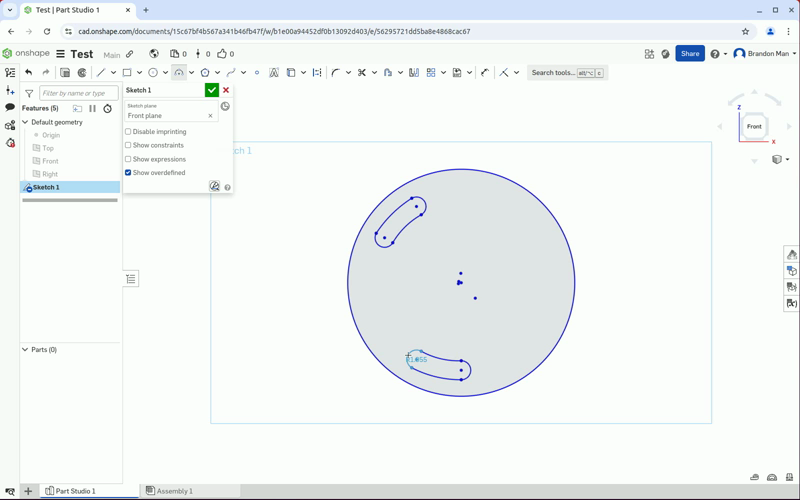
click(408, 354)
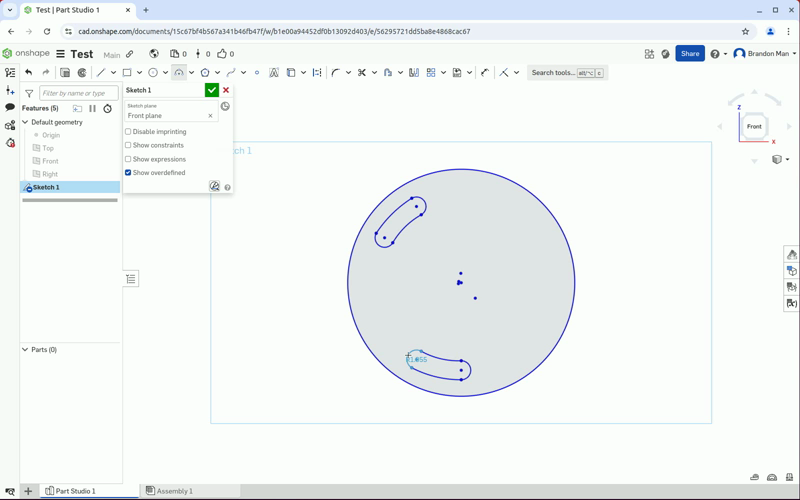
key_up(shift)
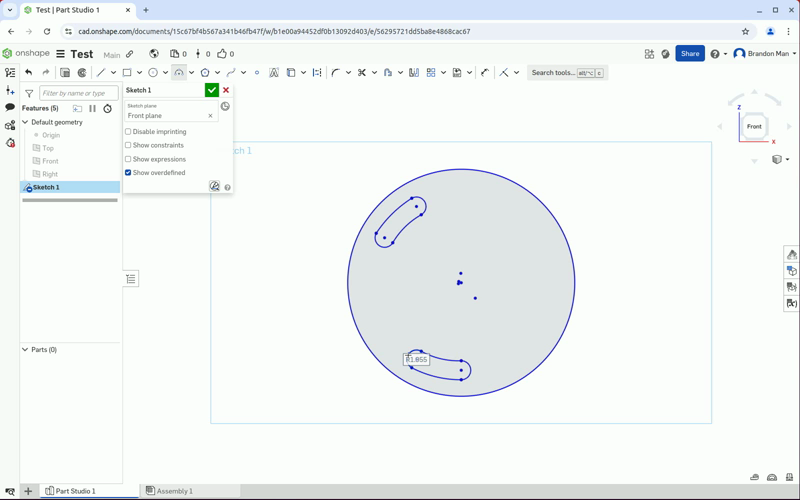
key(esc)
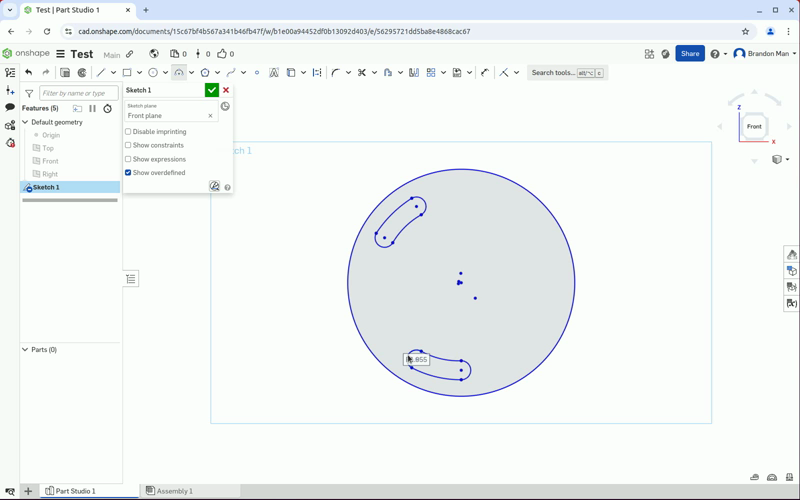
key(c)
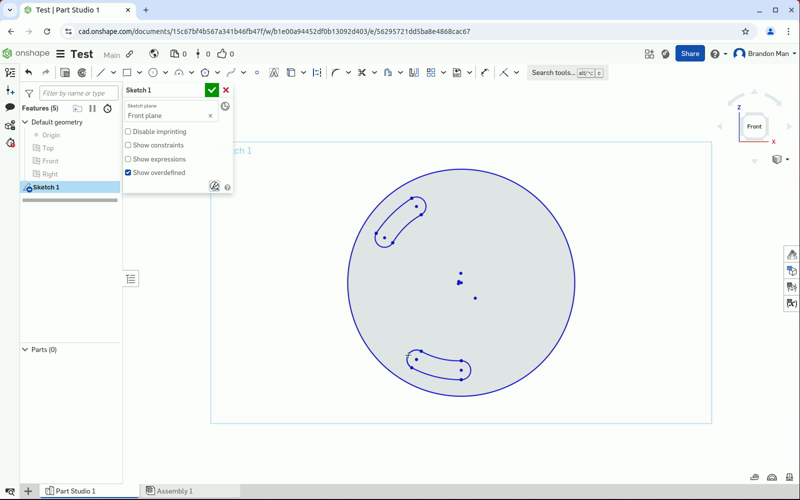
key_down(shift)
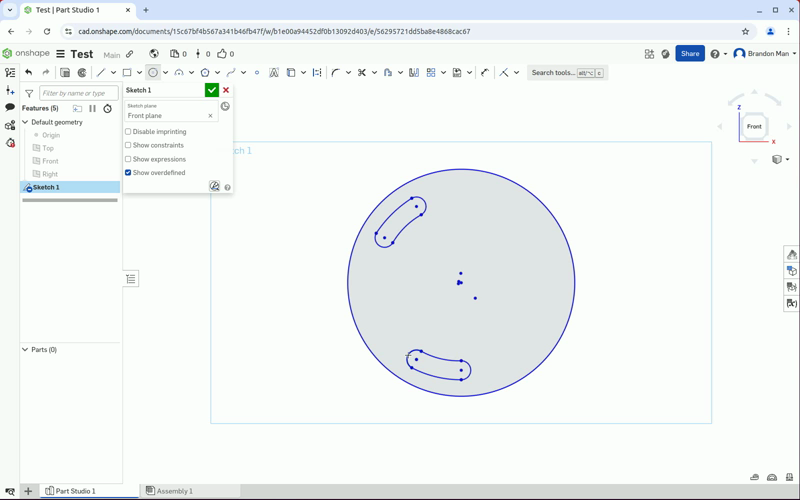
mouse_move(461, 282)
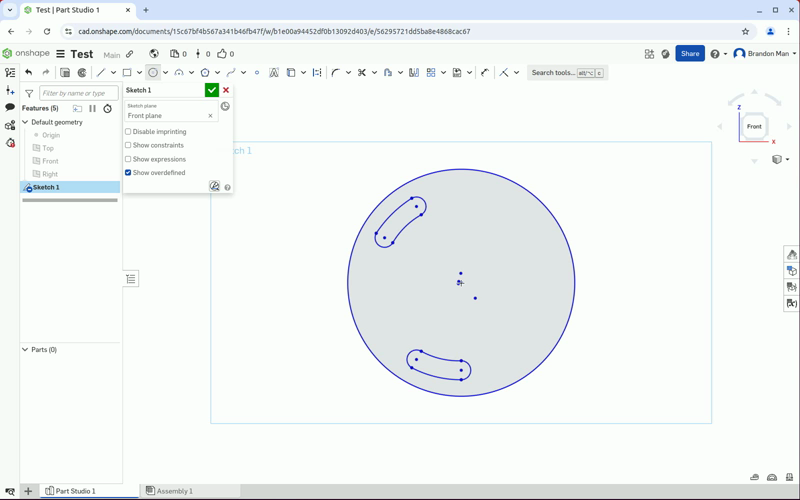
scroll(6)
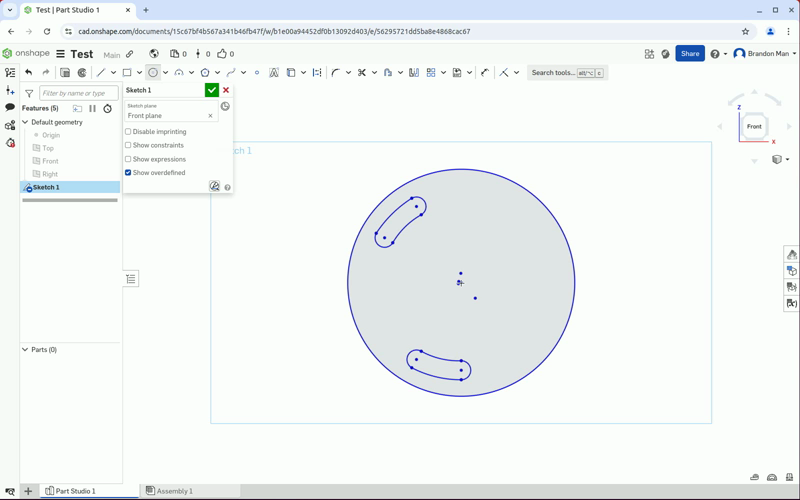
scroll(6)
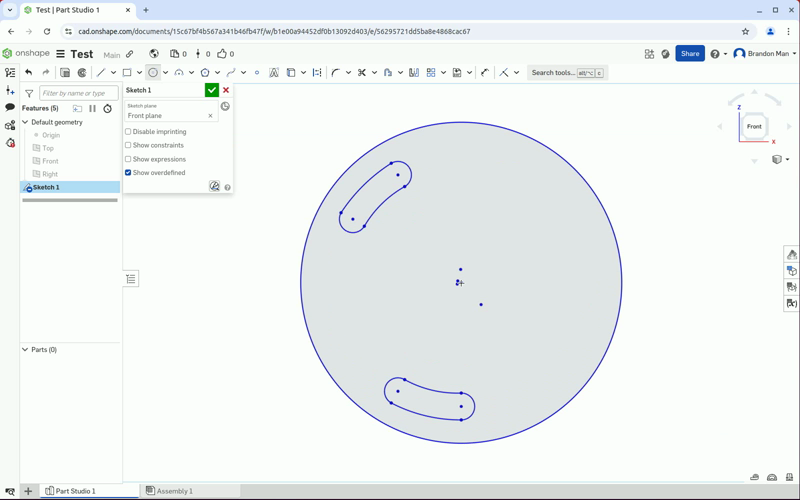
scroll(6)
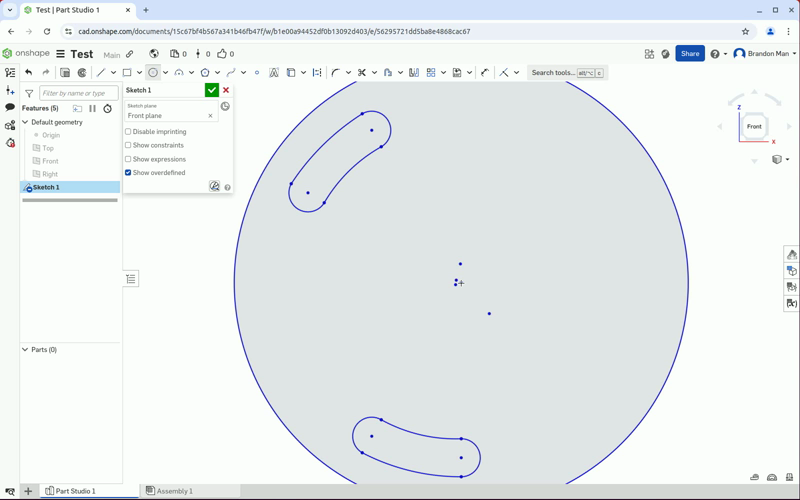
scroll(6)
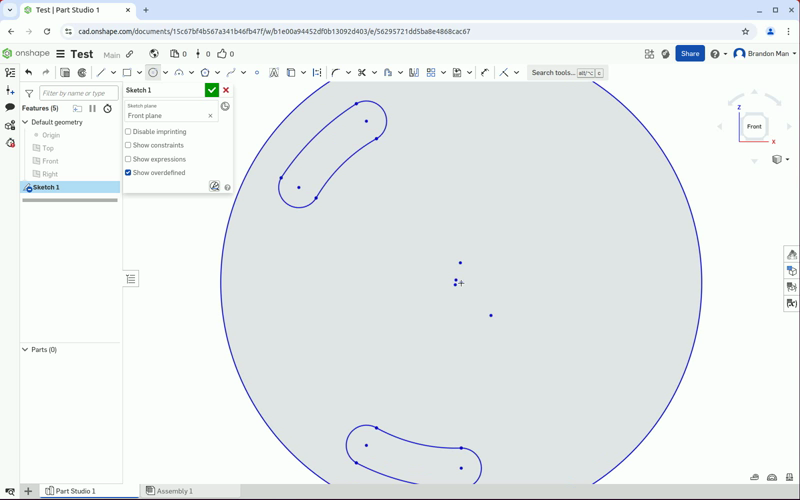
scroll(6)
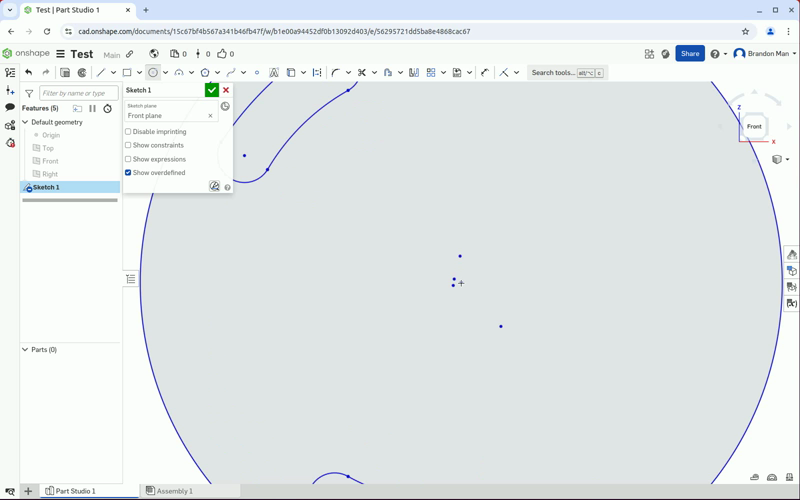
scroll(6)
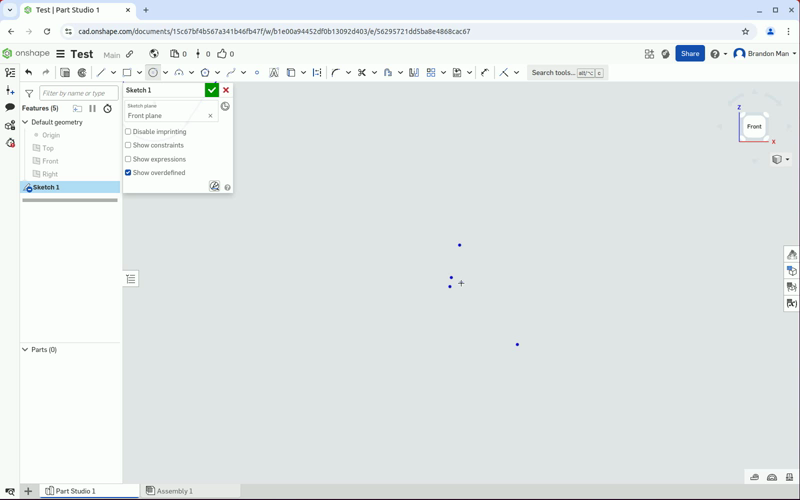
scroll(6)
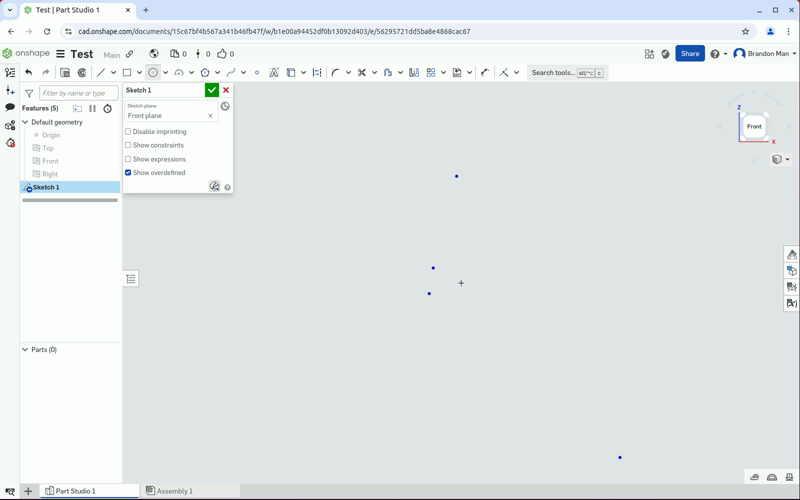
click(461, 282)
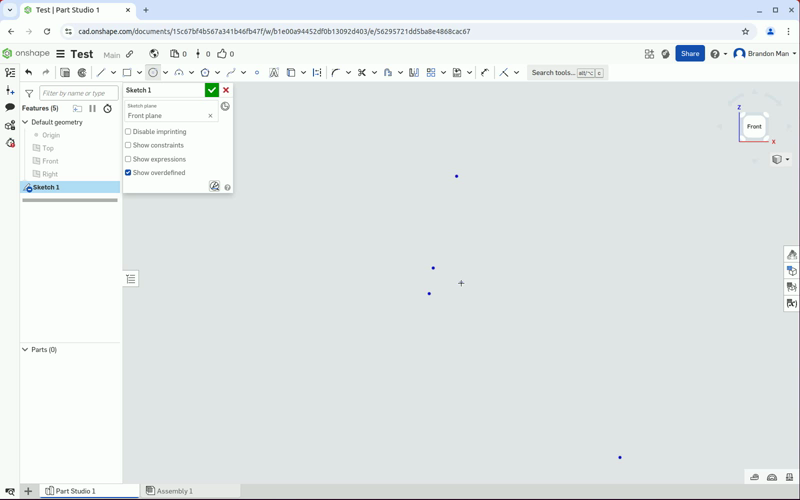
scroll(-6)
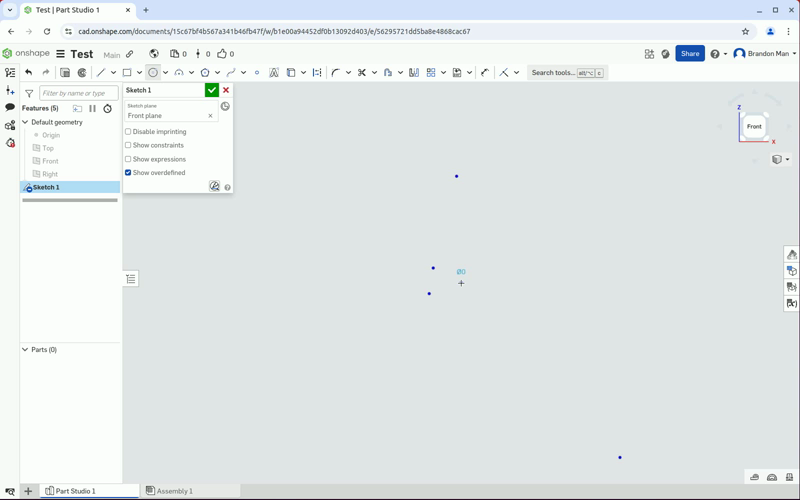
scroll(-6)
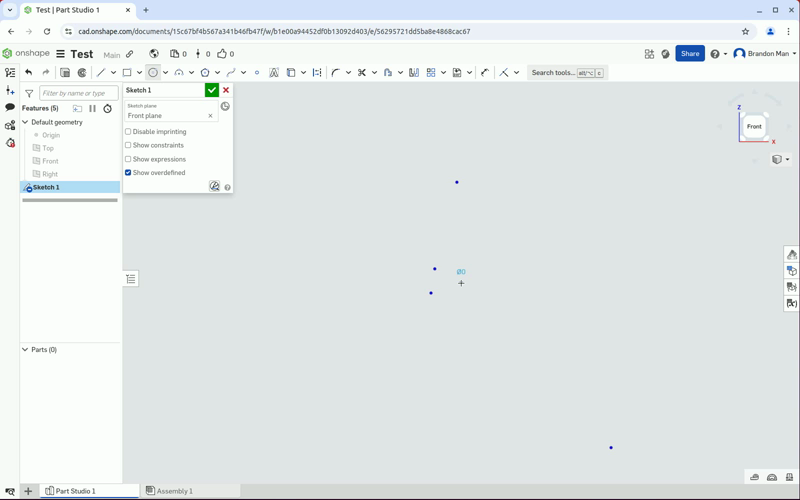
scroll(-6)
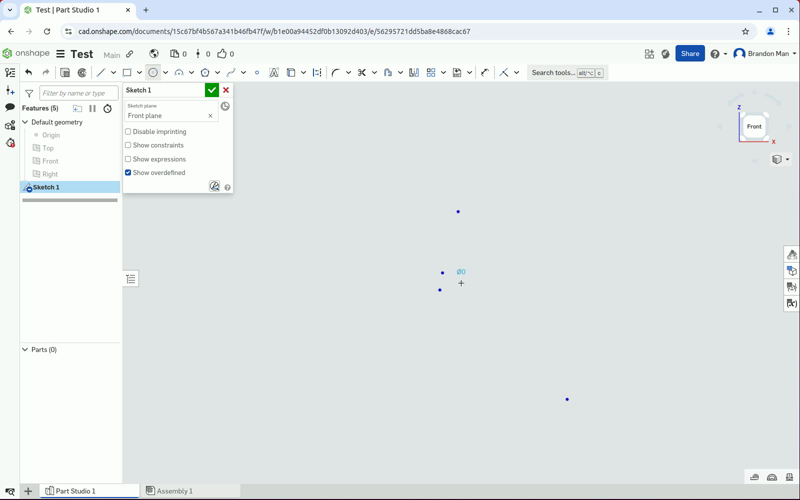
scroll(-6)
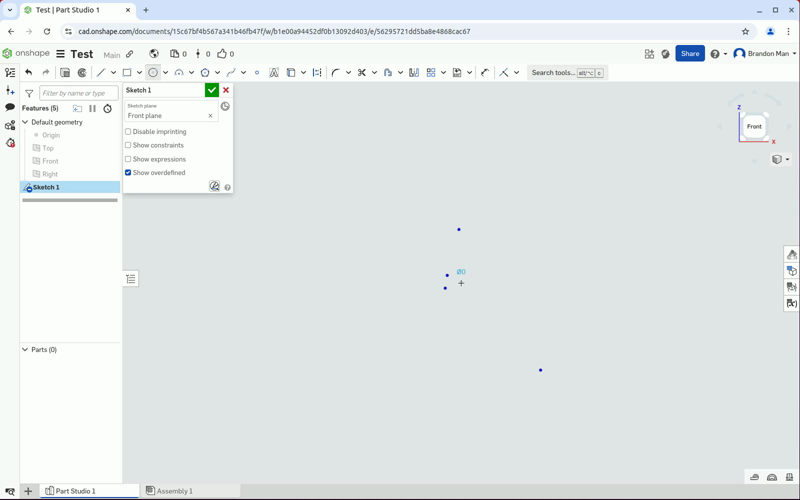
scroll(-6)
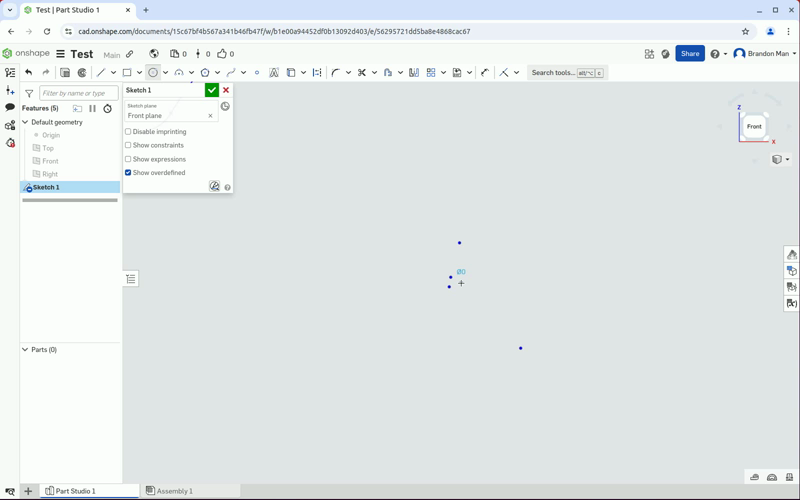
scroll(-6)
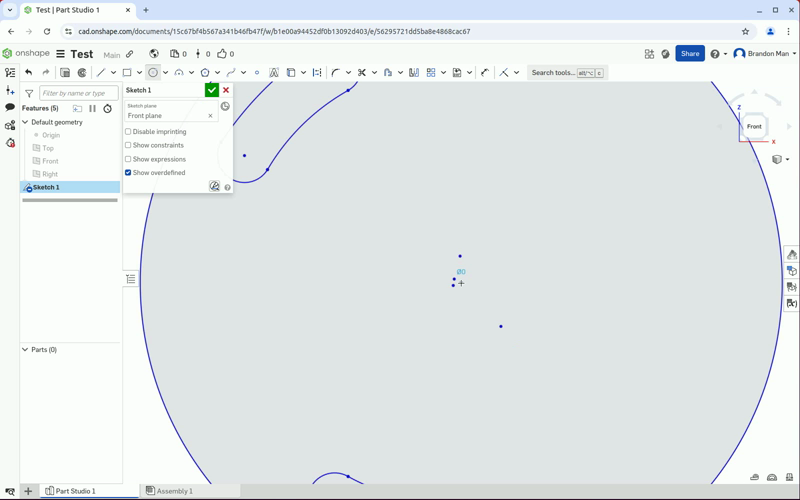
scroll(-6)
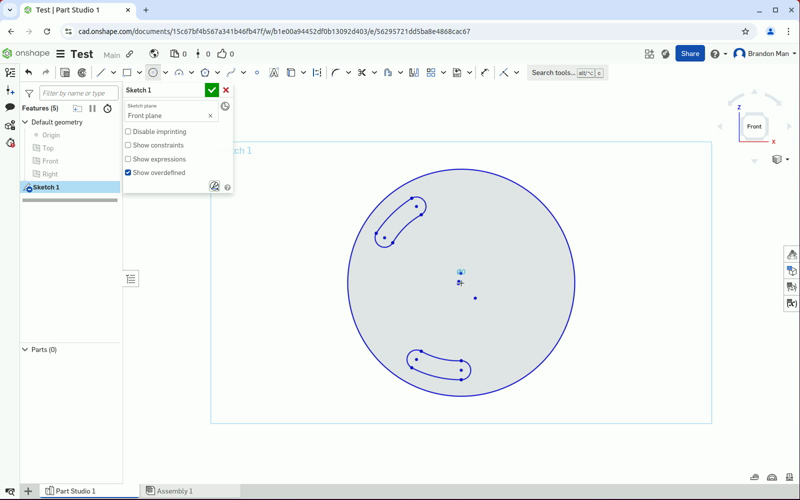
key_up(shift)
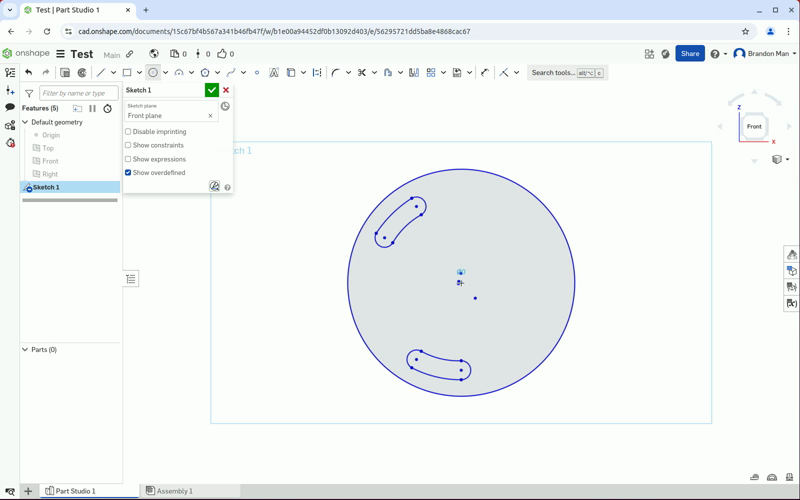
mouse_move(489, 282)
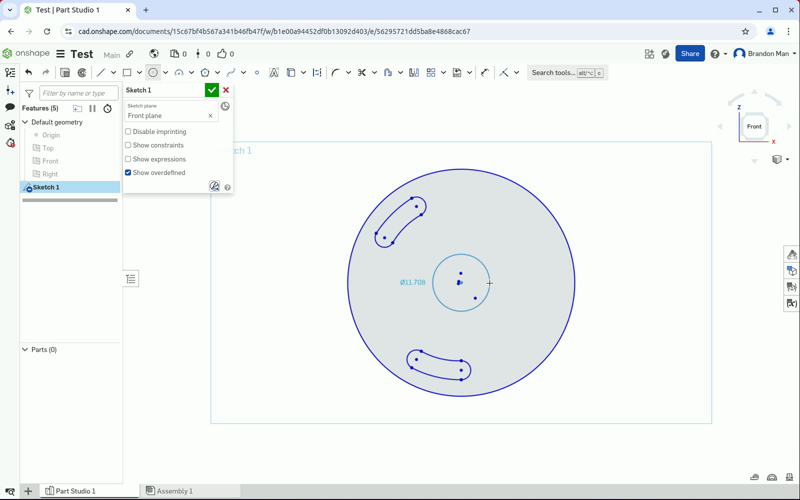
click(489, 282)
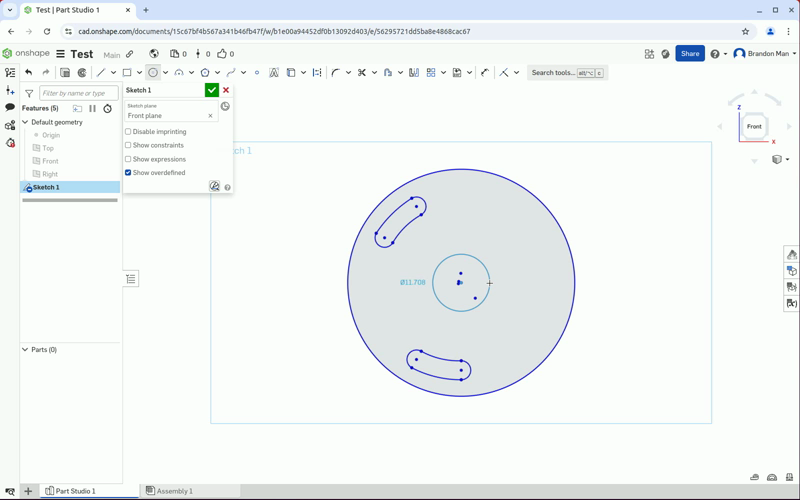
key(esc)
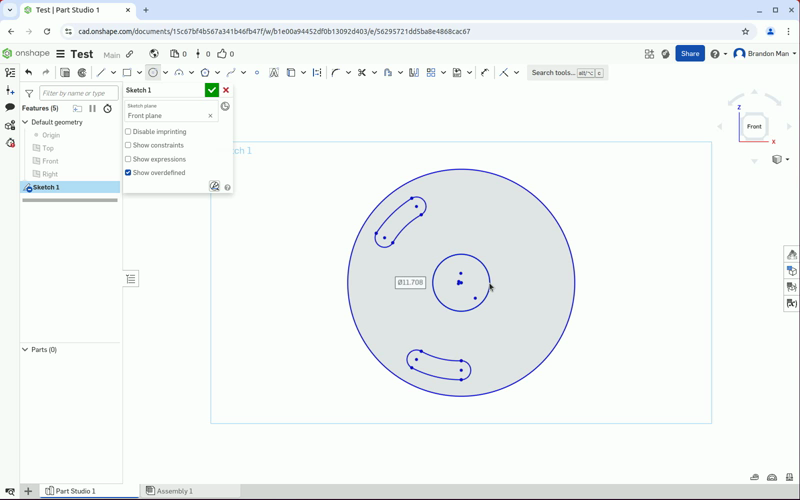
key(a)
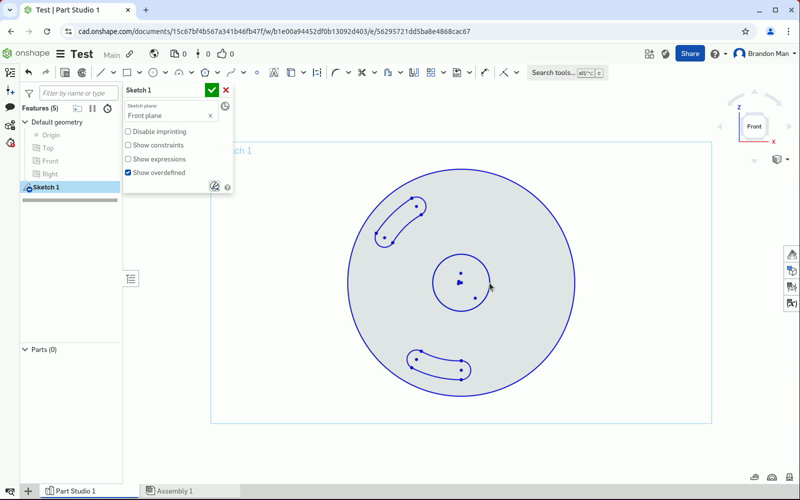
key_down(shift)
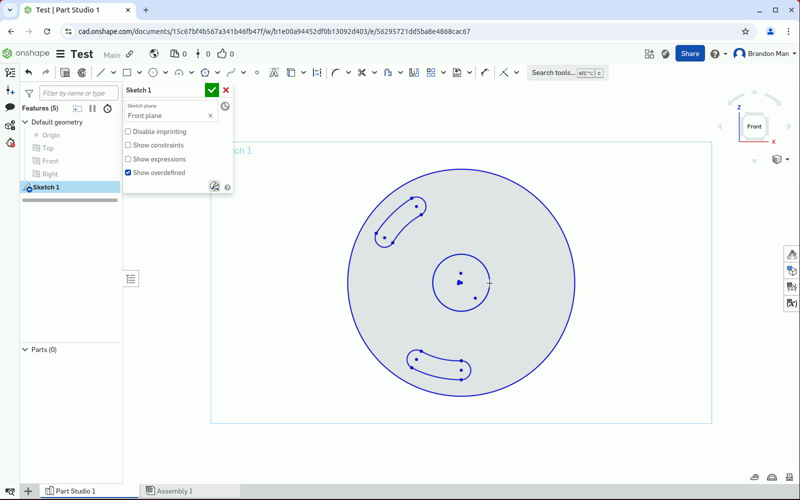
mouse_move(527, 242)
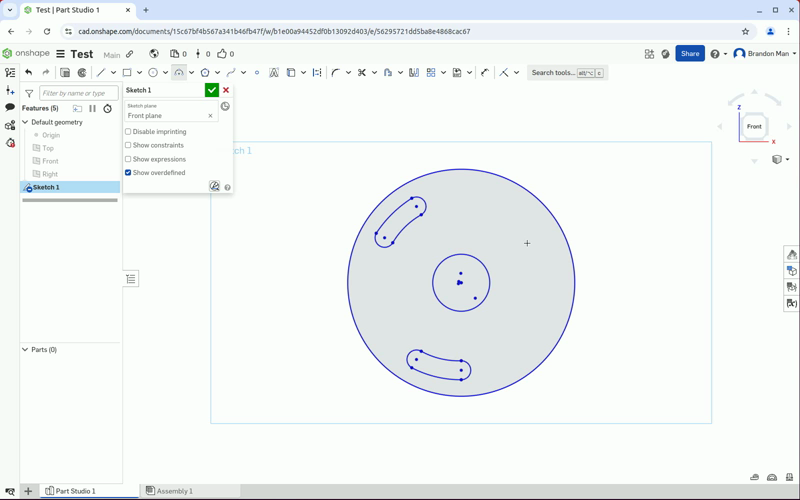
click(527, 242)
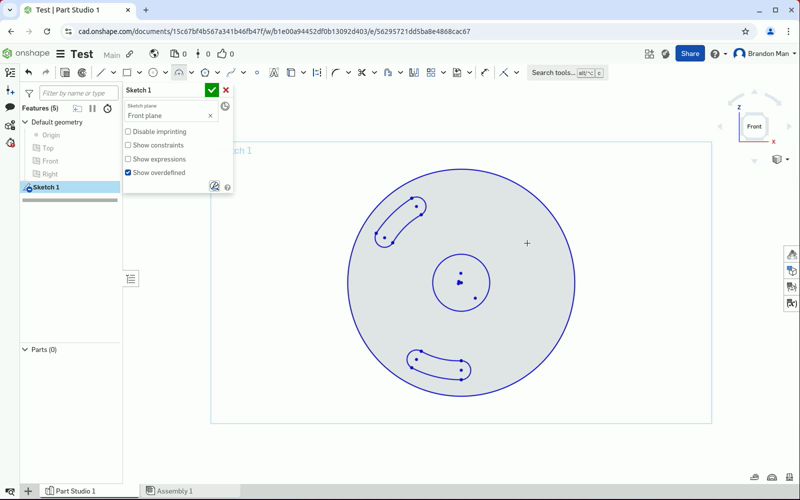
key_up(shift)
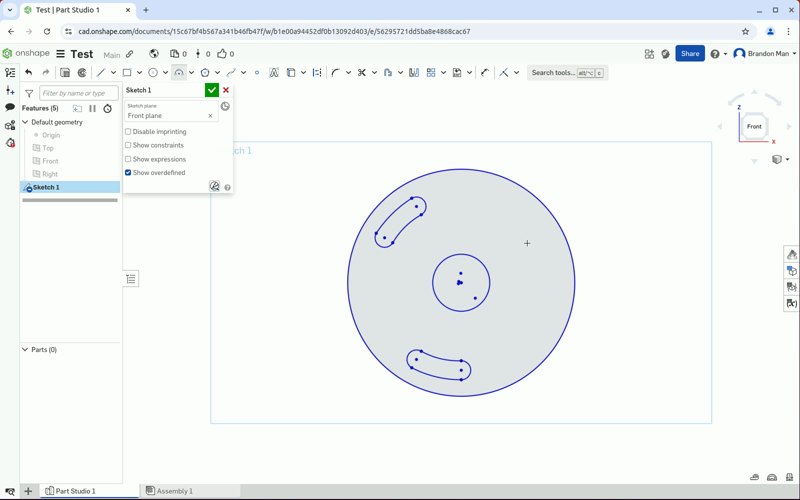
key_down(shift)
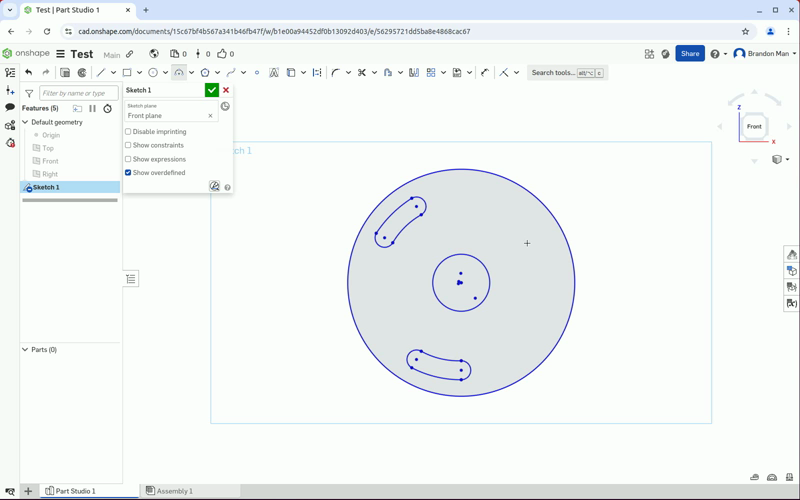
mouse_move(539, 282)
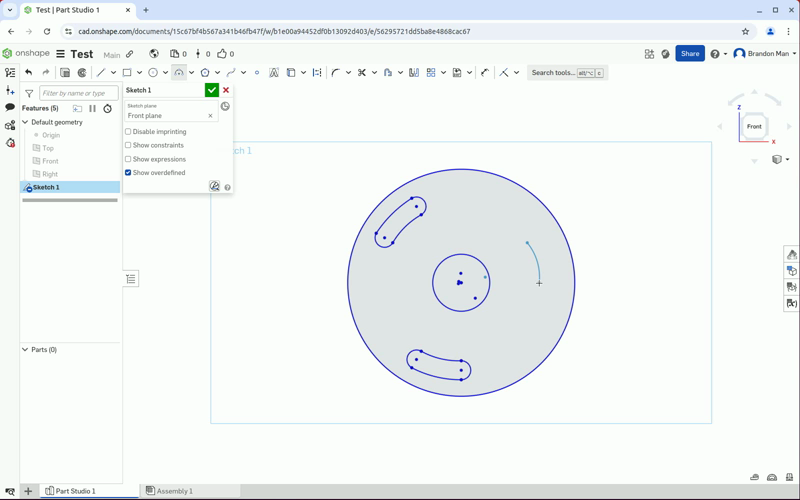
click(539, 282)
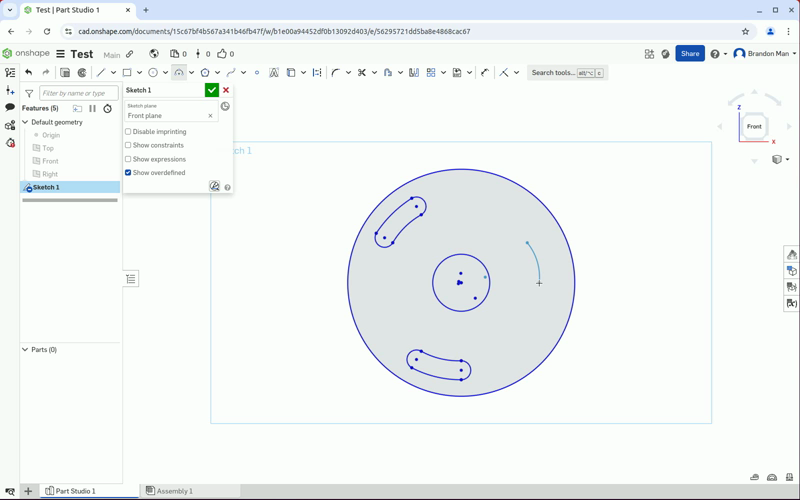
mouse_move(535, 262)
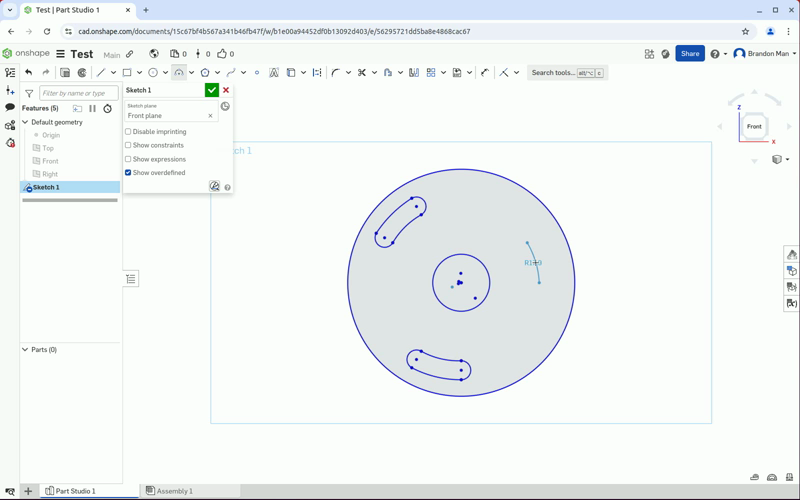
click(535, 262)
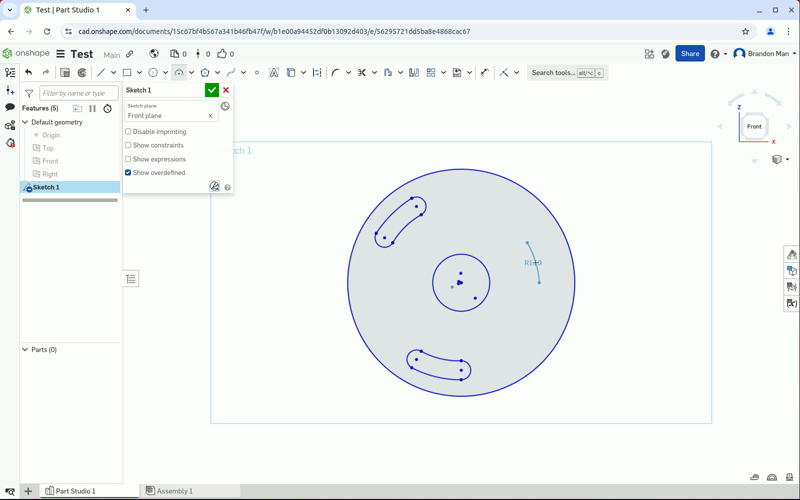
key_up(shift)
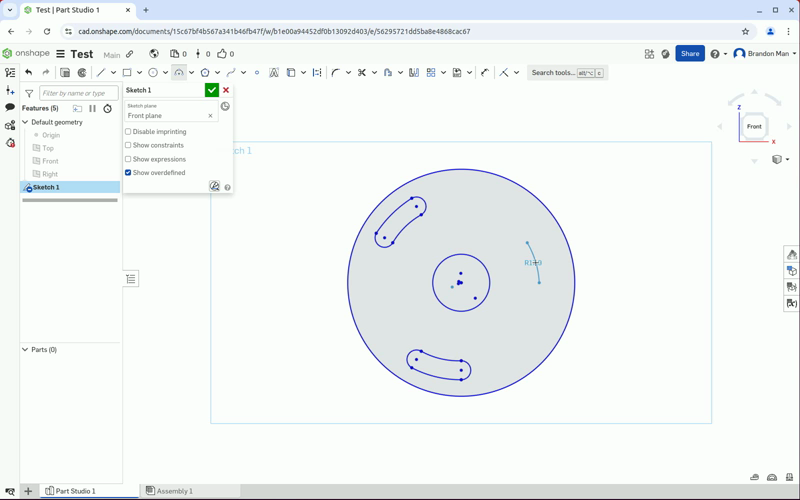
mouse_move(539, 282)
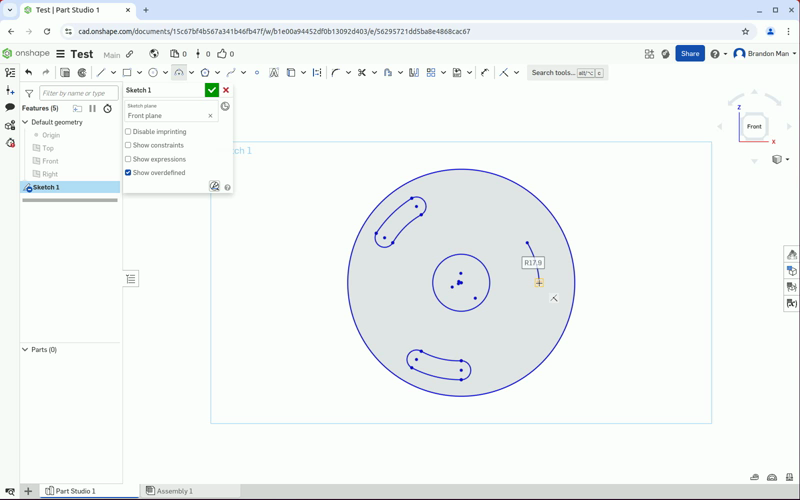
click(539, 282)
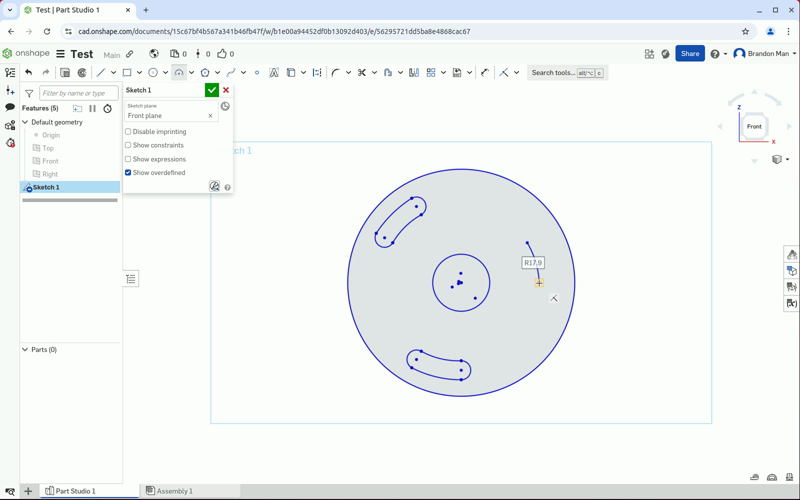
key_down(shift)
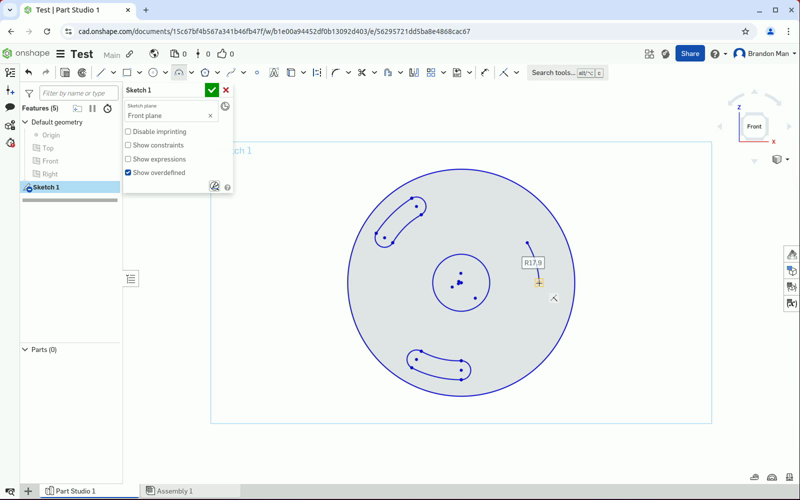
mouse_move(558, 282)
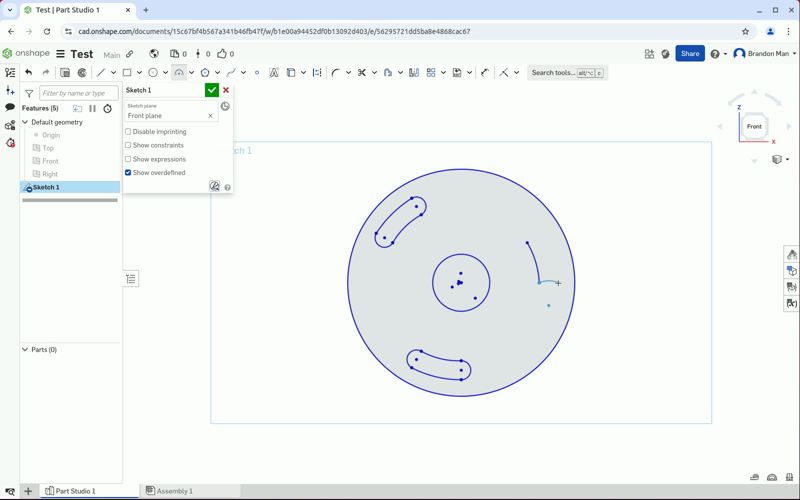
click(558, 282)
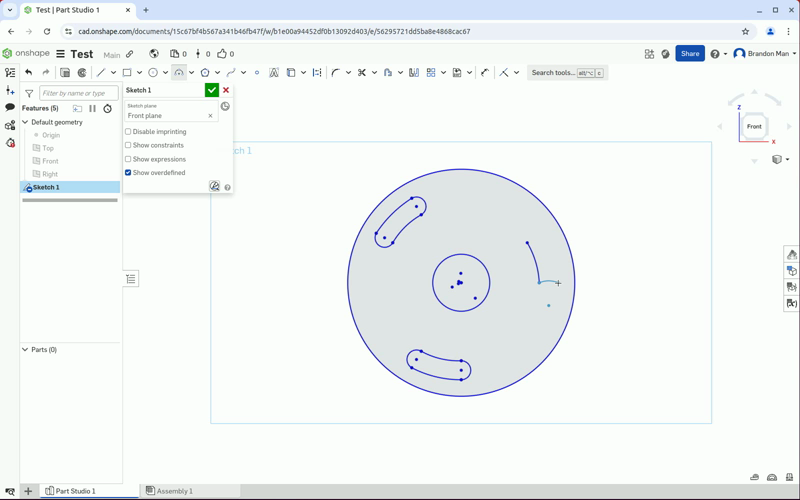
mouse_move(548, 292)
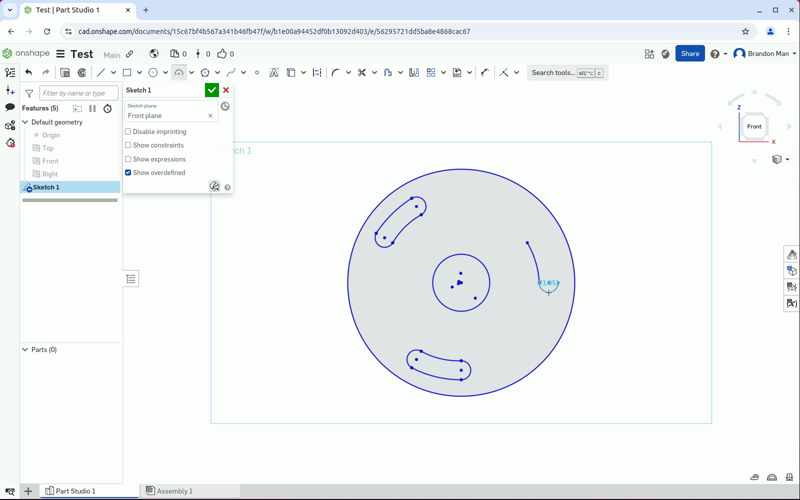
click(548, 292)
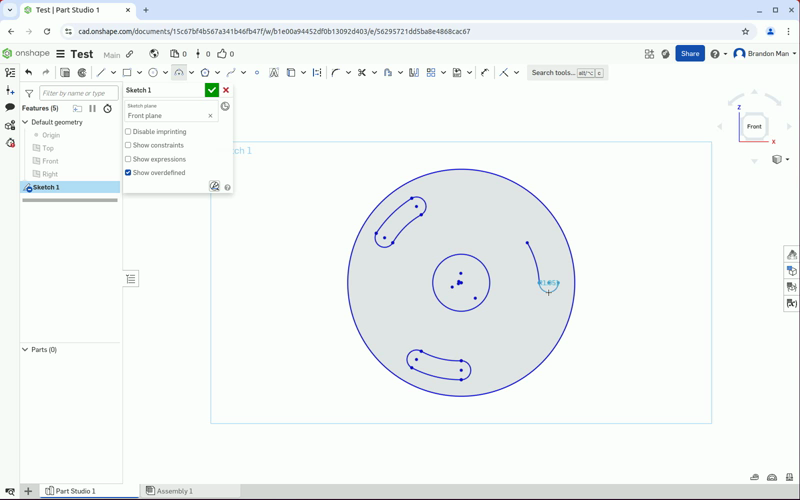
key_up(shift)
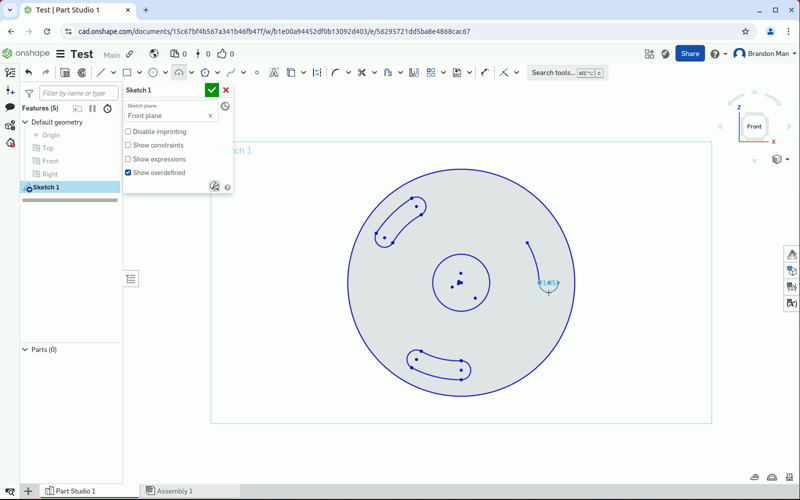
mouse_move(558, 282)
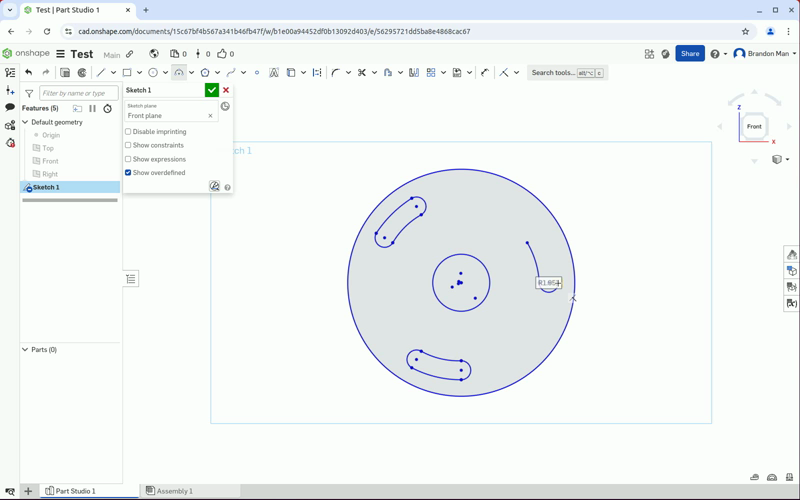
click(558, 282)
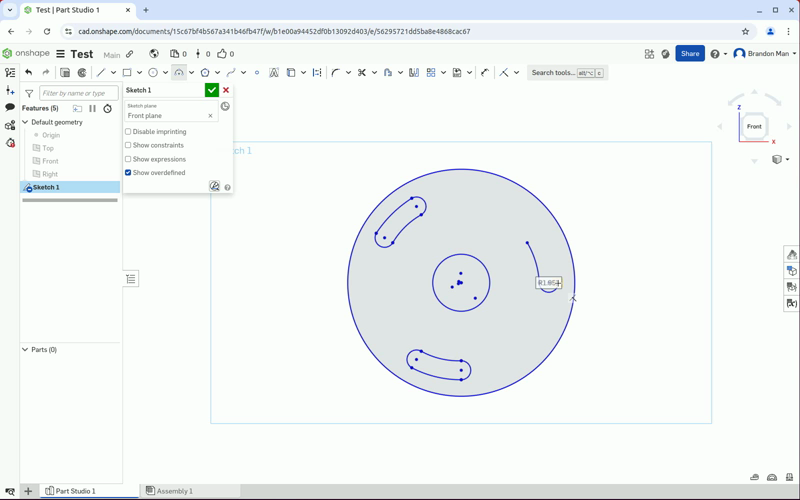
key_down(shift)
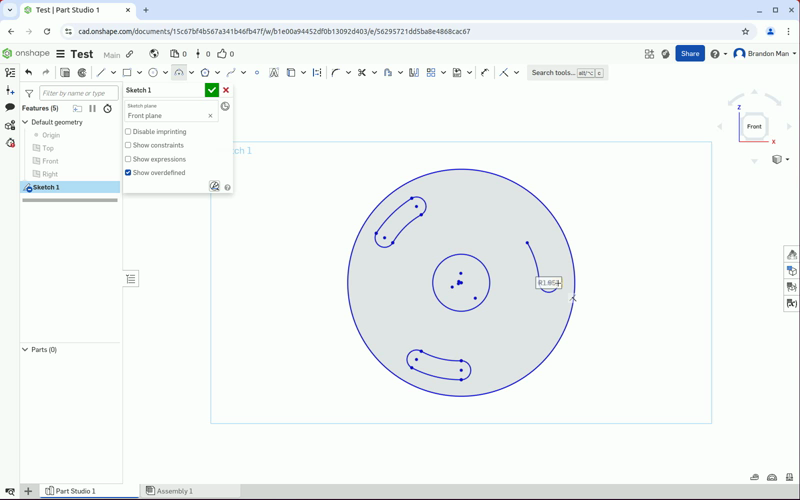
mouse_move(543, 233)
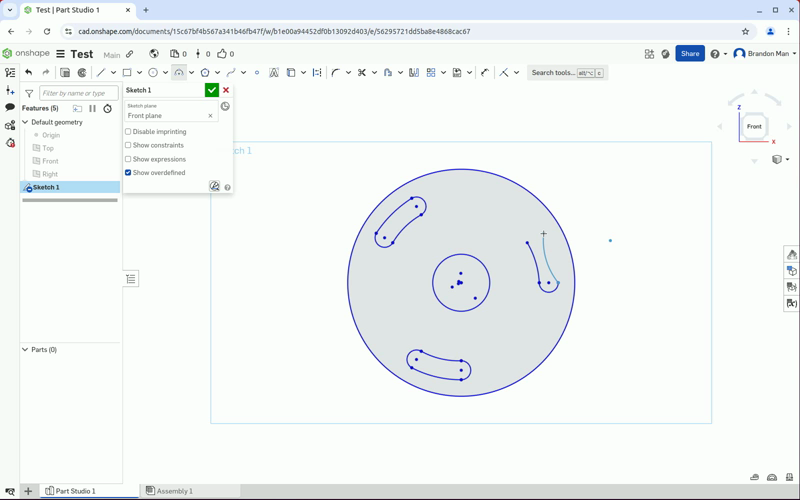
click(543, 233)
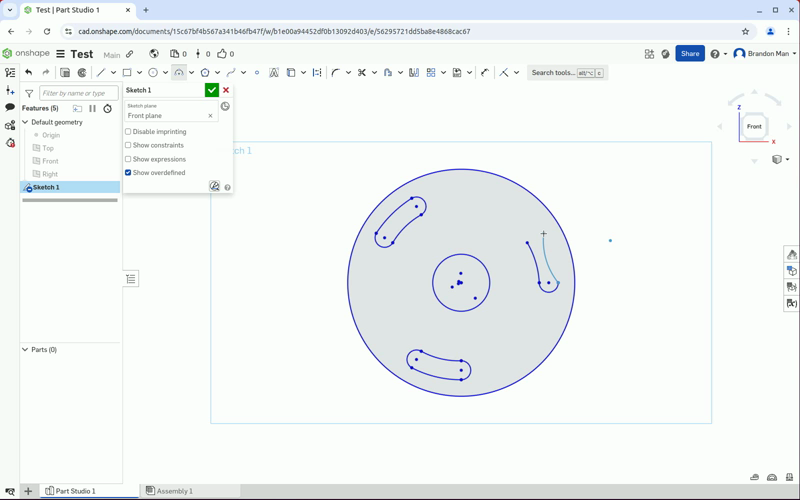
mouse_move(554, 257)
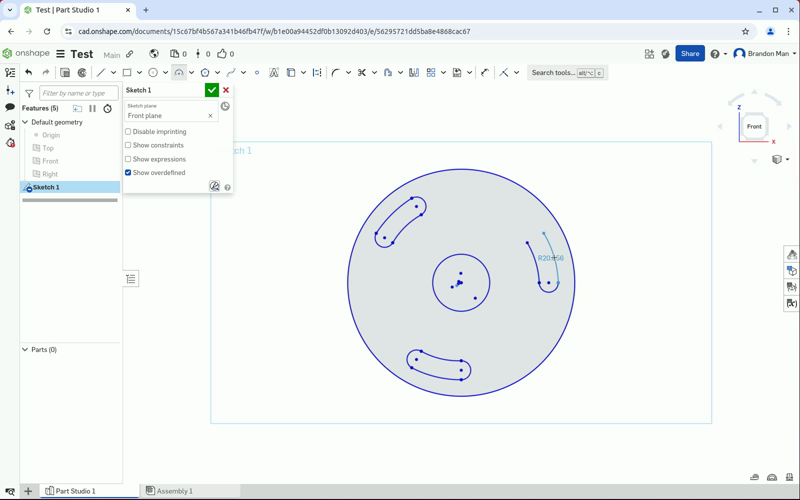
click(554, 257)
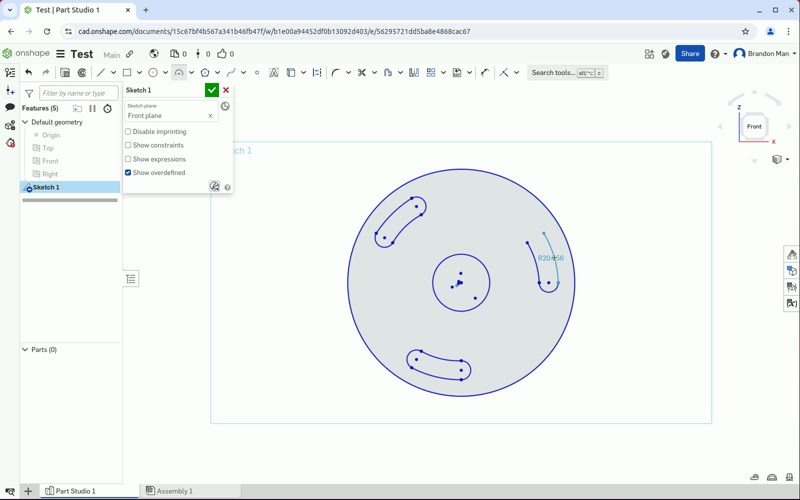
key_up(shift)
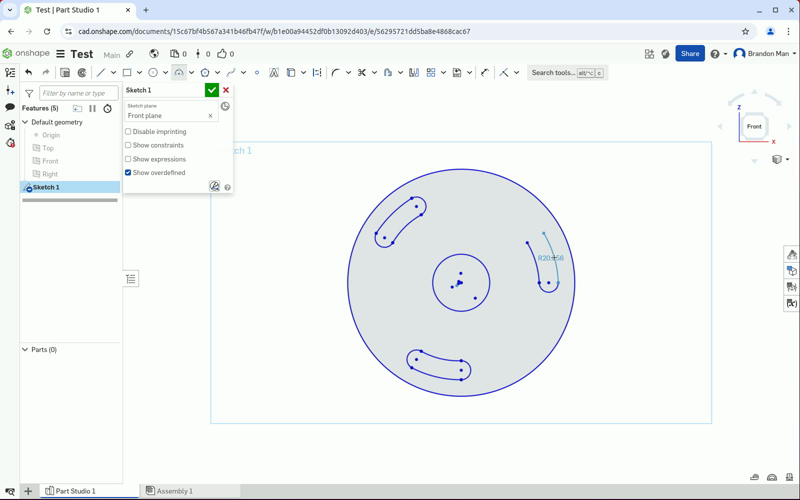
mouse_move(543, 233)
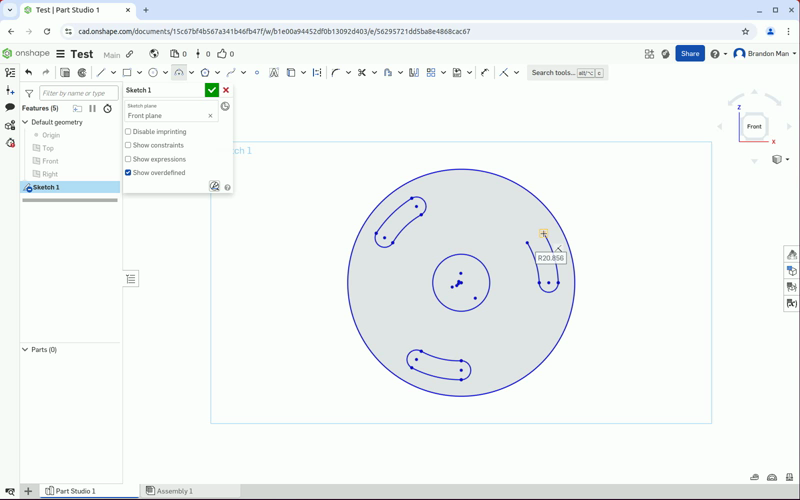
click(543, 233)
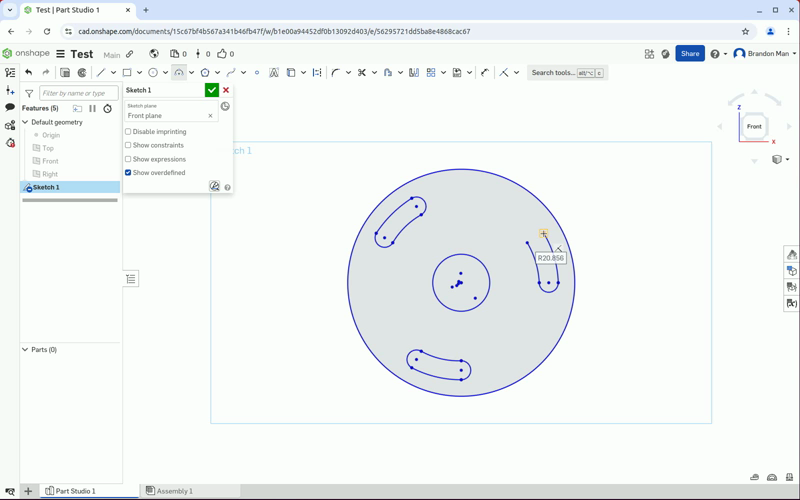
mouse_move(527, 242)
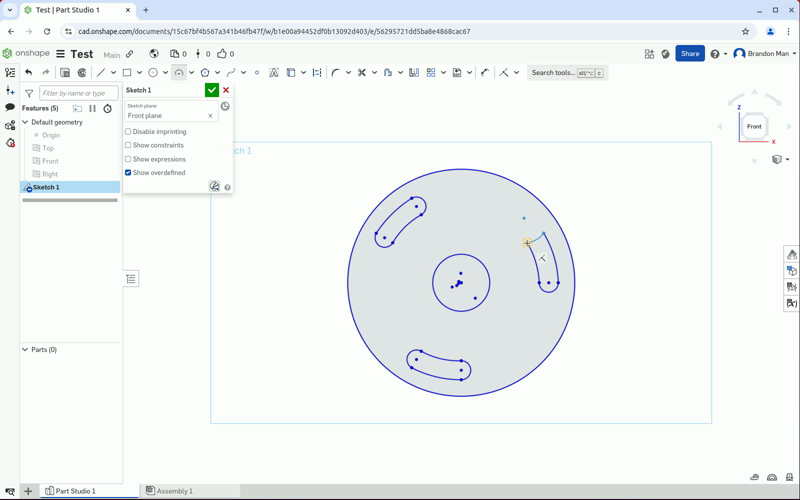
click(527, 242)
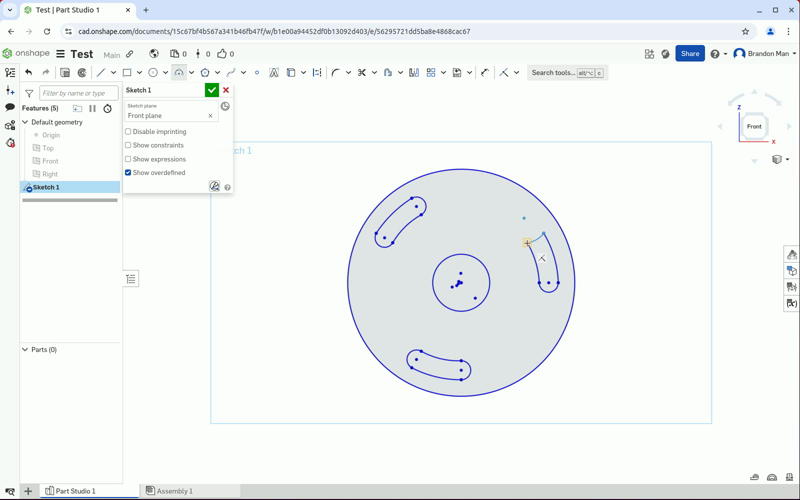
key_down(shift)
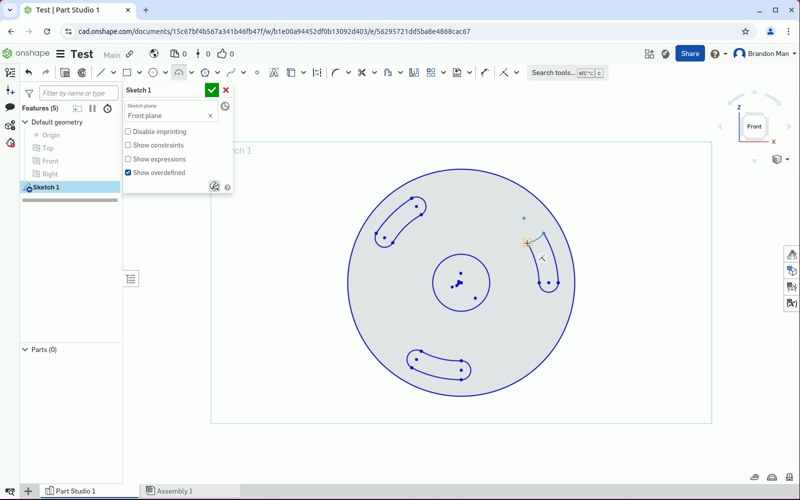
mouse_move(531, 229)
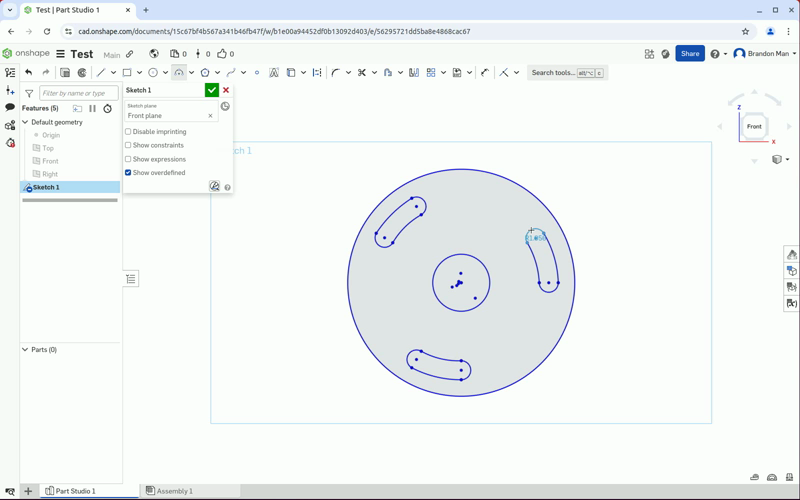
click(531, 229)
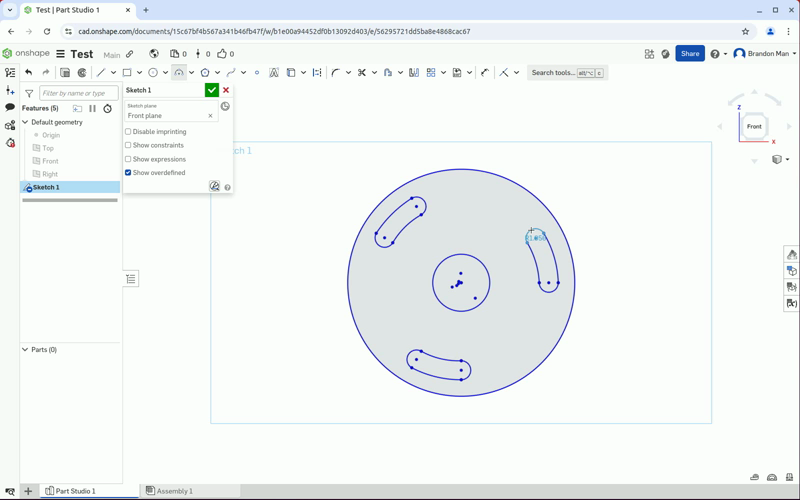
key_up(shift)
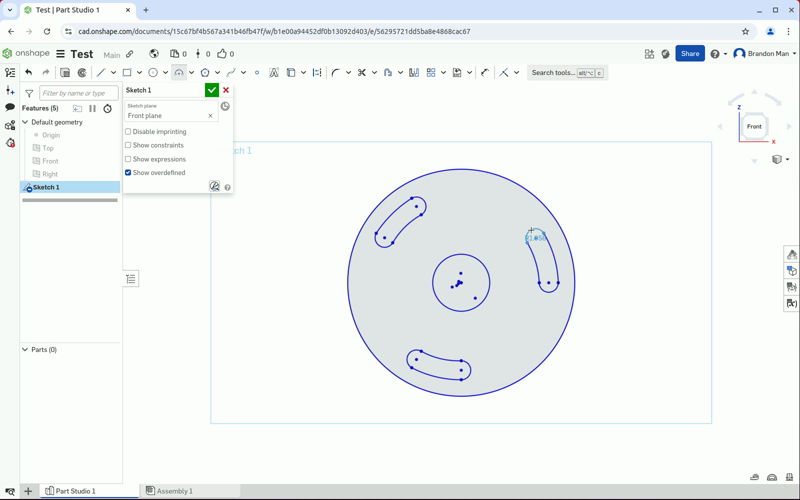
key(esc)
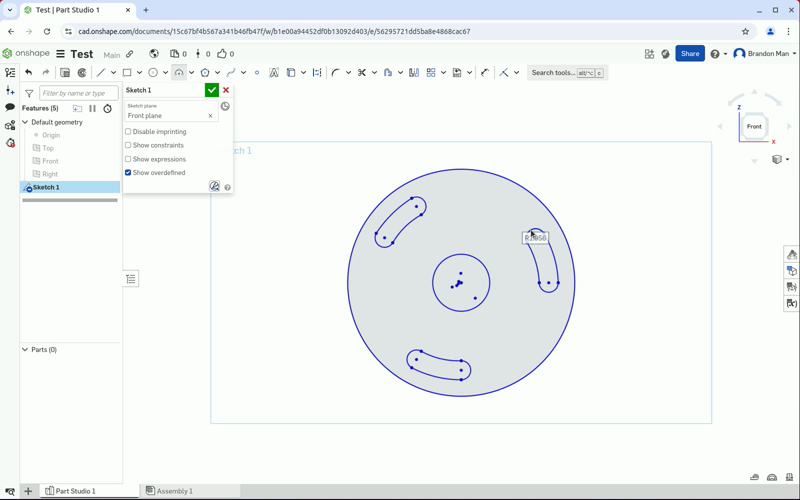
mouse_move(495, 343)
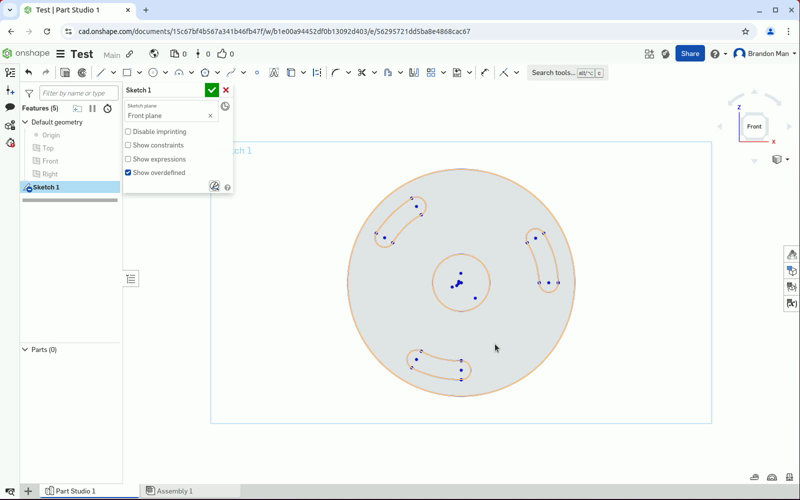
click(495, 343)
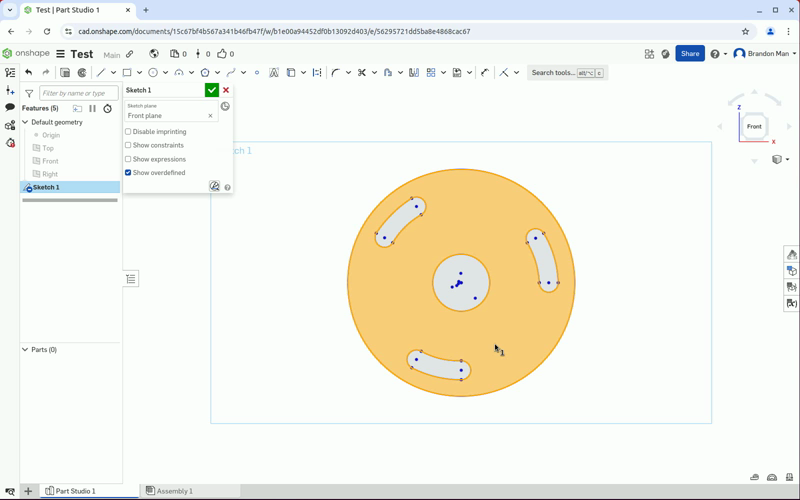
mouse_move(73, 352)
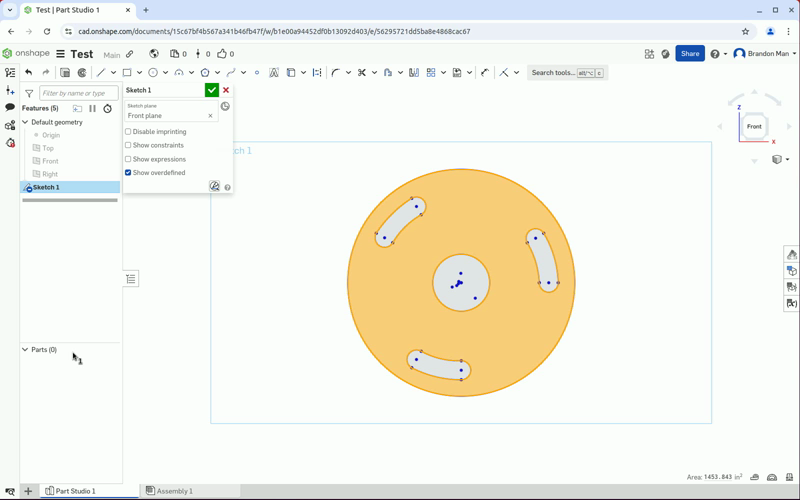
key(shift+y)
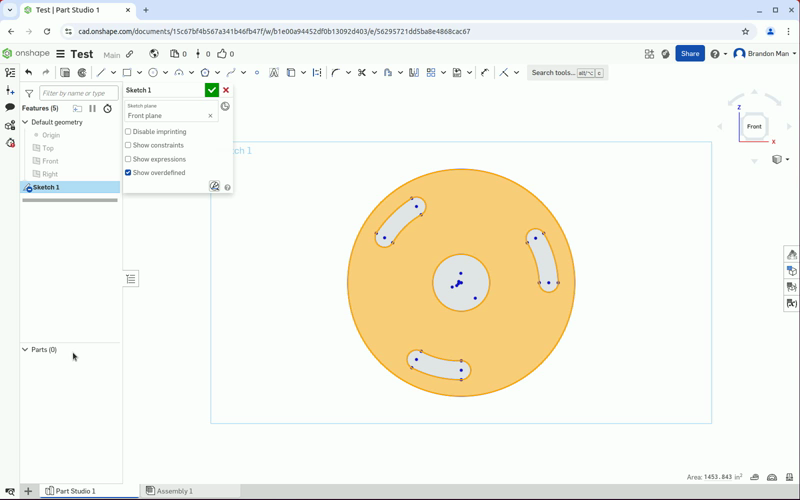
key(shift+e)
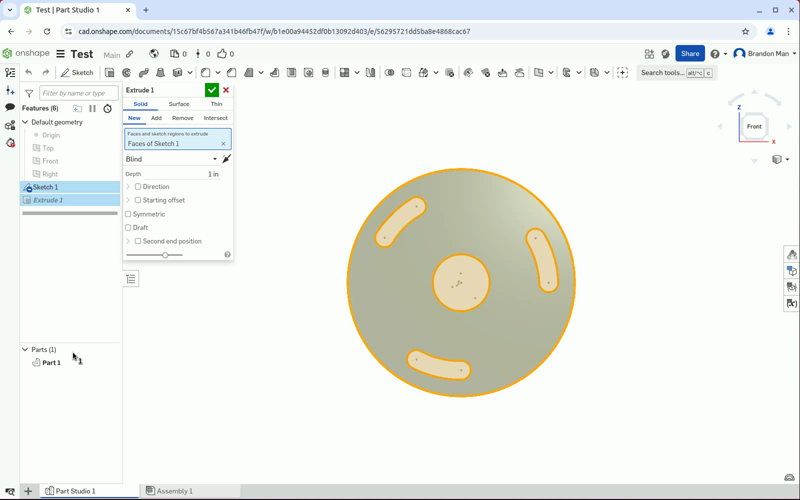
mouse_move(143, 106)
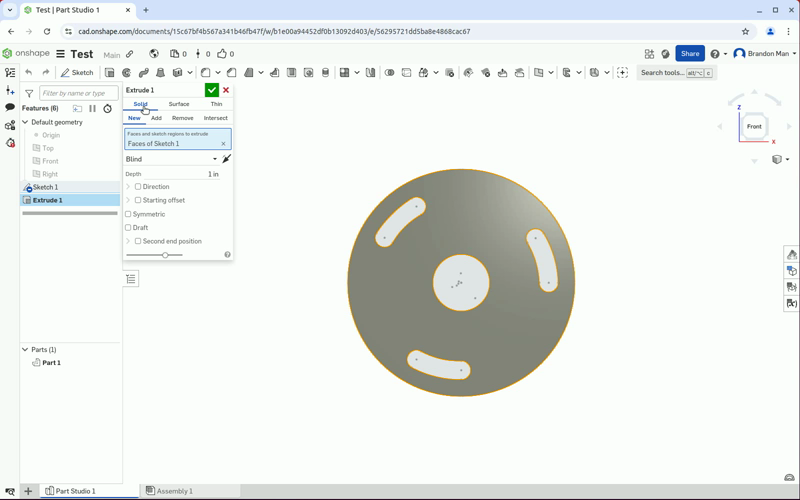
click(143, 106)
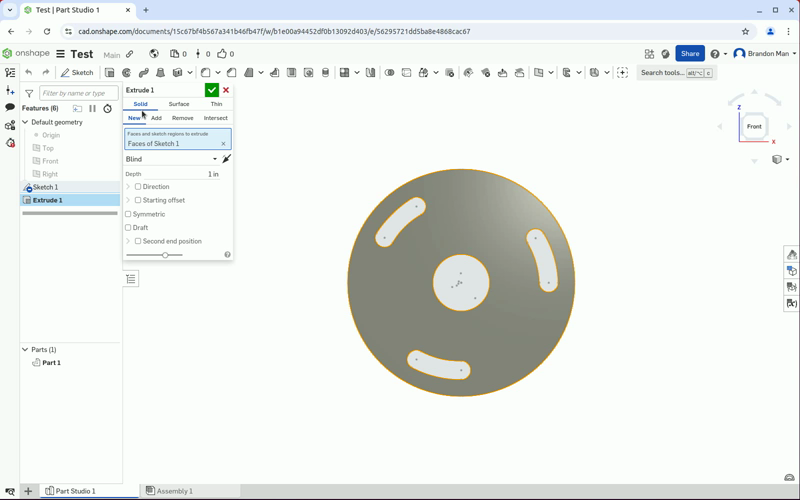
mouse_move(137, 120)
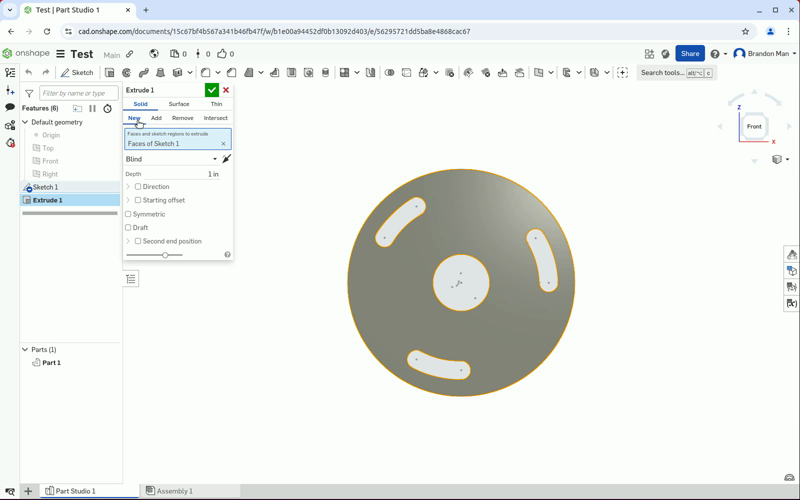
click(137, 120)
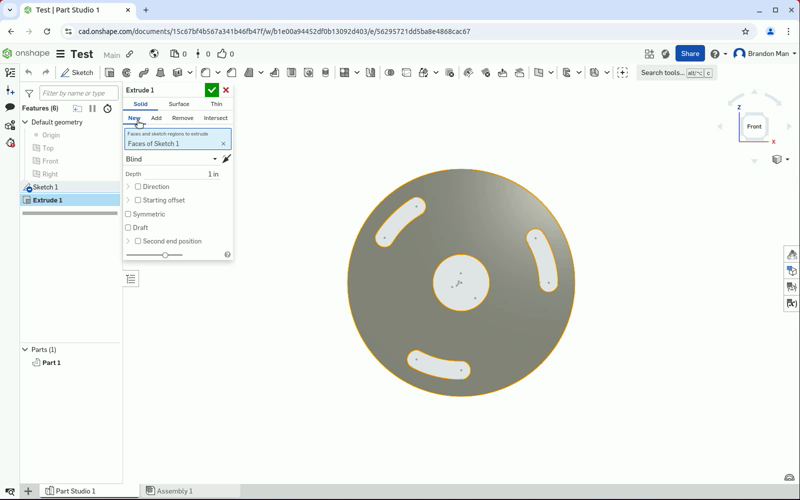
key(tab, 4)
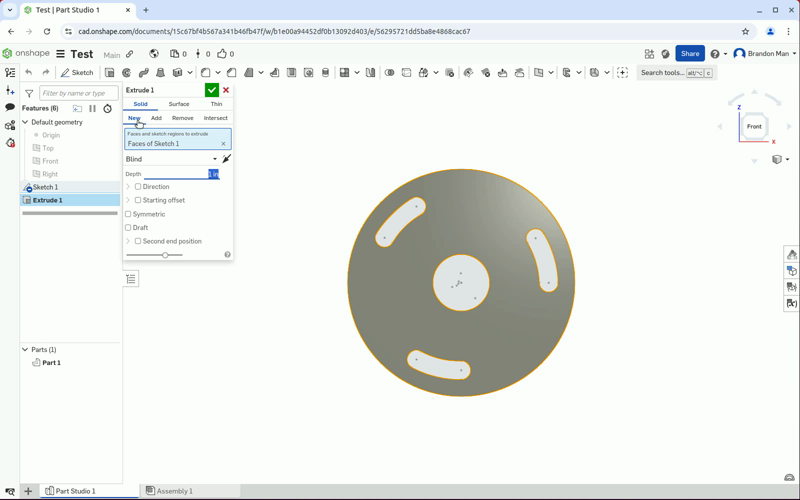
text(5.055)
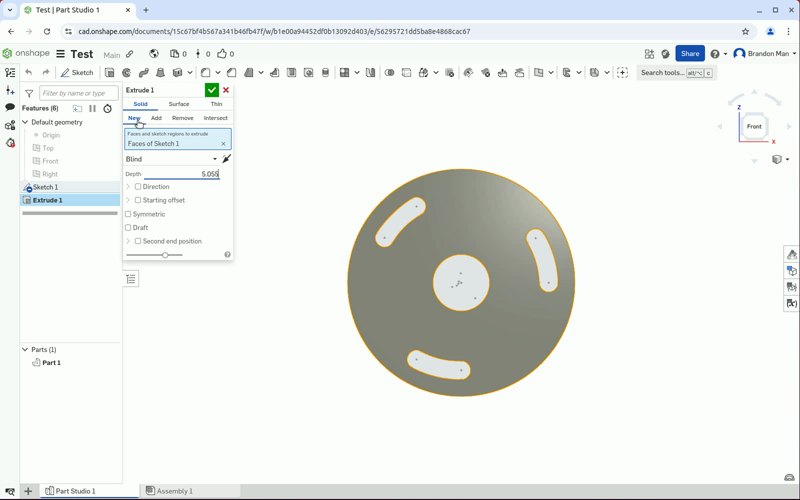
key(enter)
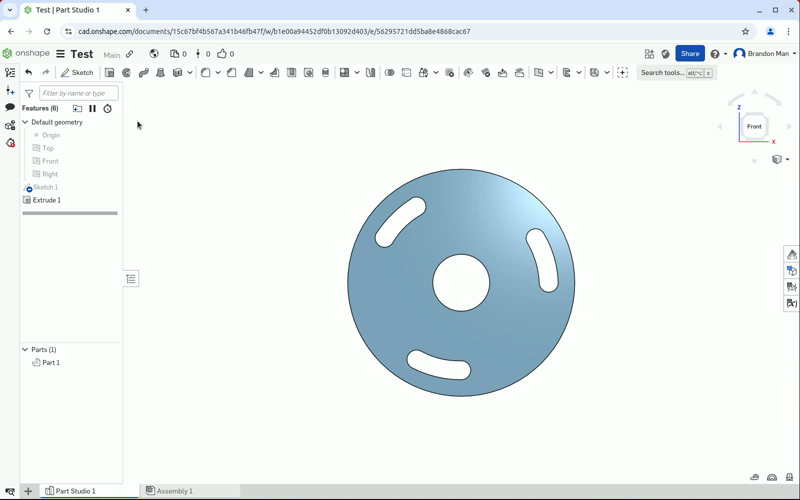
key(shift+h)
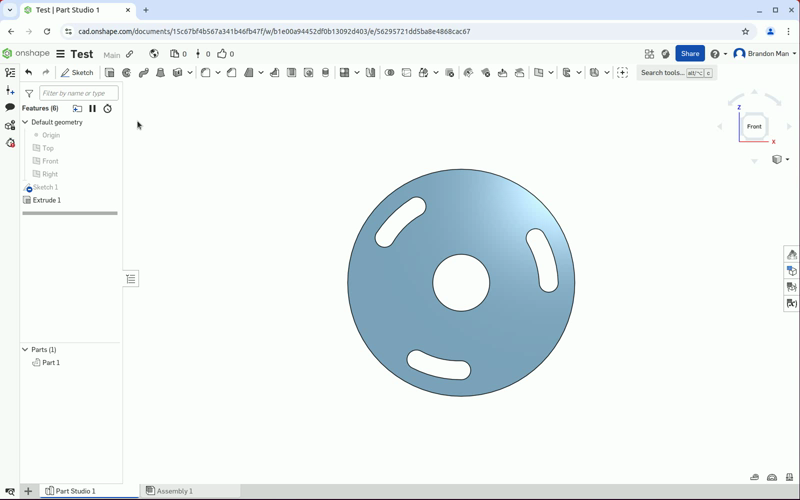
key(shift+h)
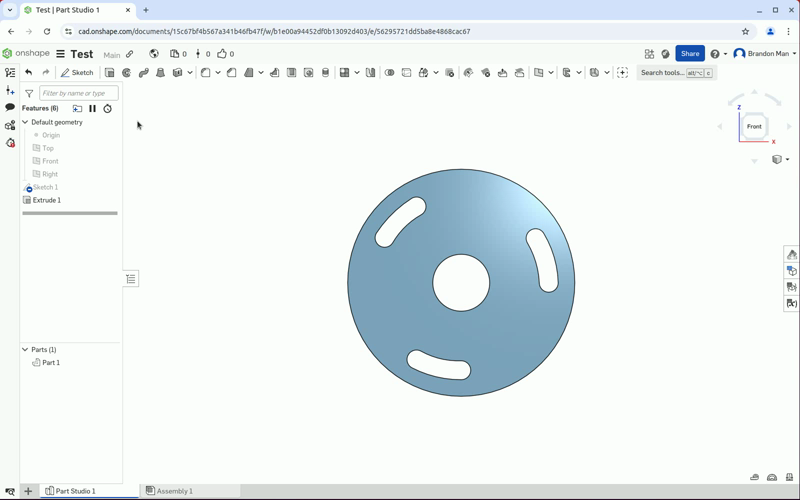
mouse_move(73, 189)
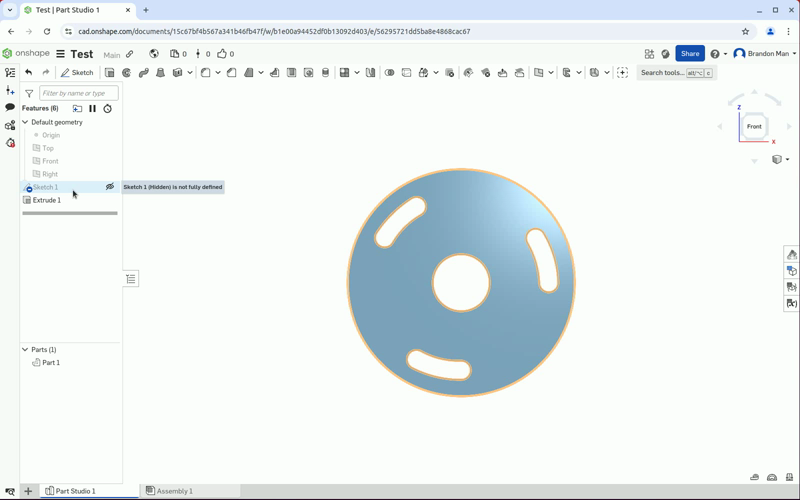
click(73, 189)
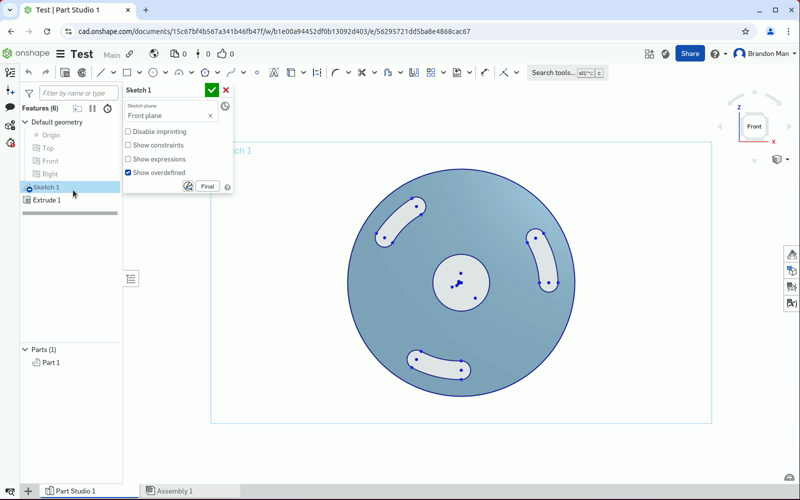
mouse_move(229, 92)
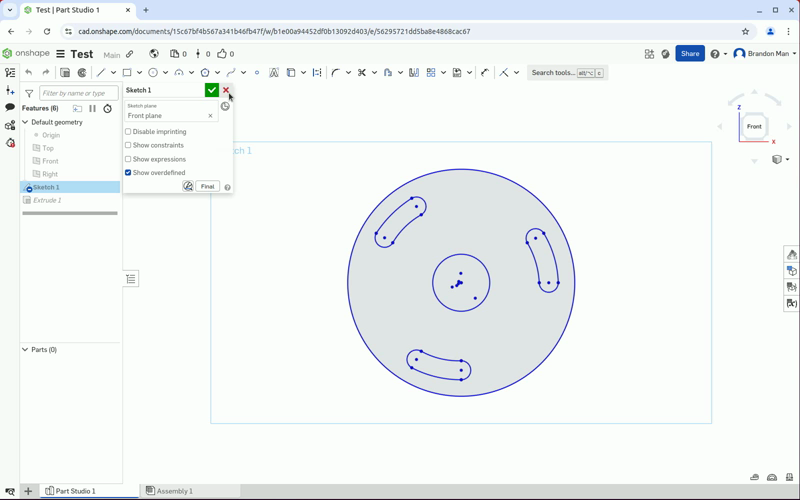
click(229, 92)
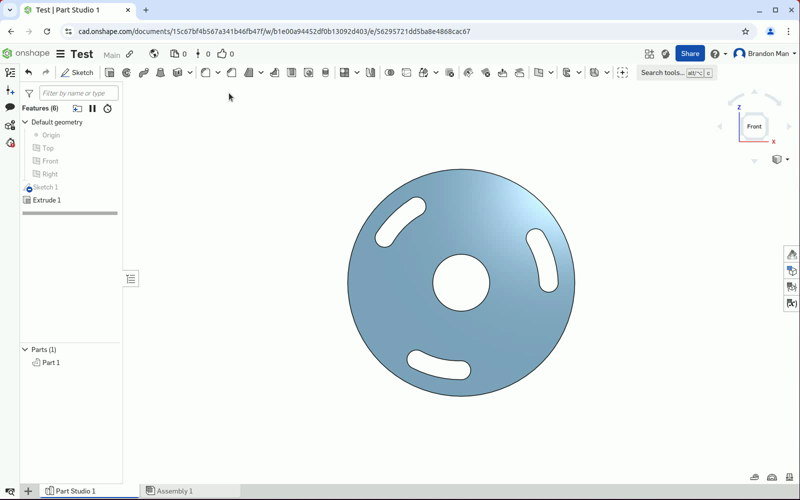
mouse_move(541, 75)
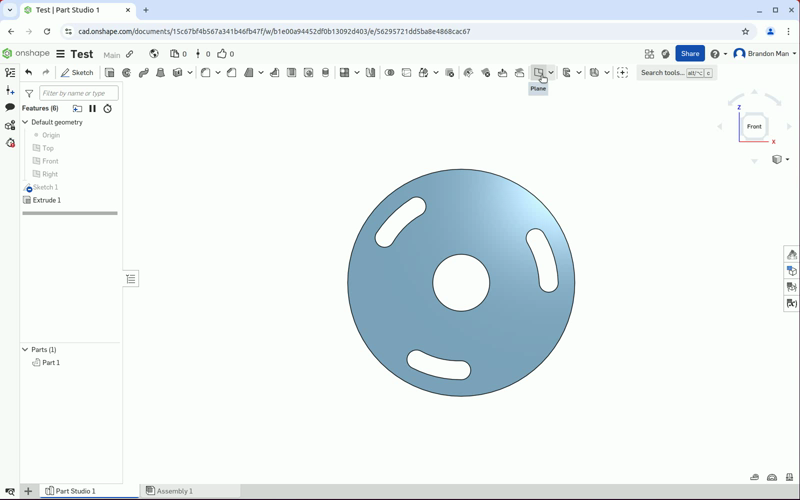
click(541, 75)
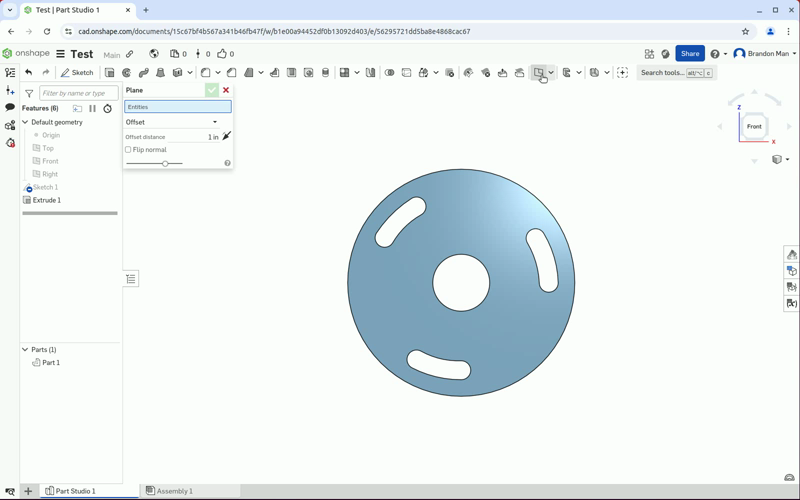
mouse_move(73, 163)
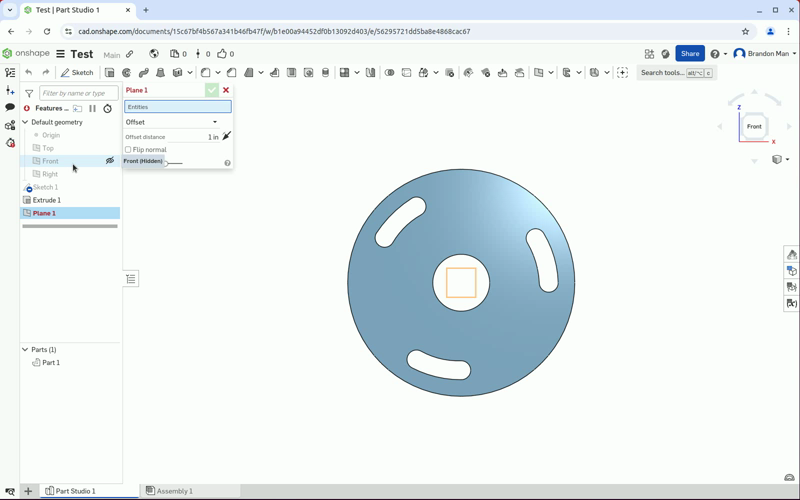
click(73, 163)
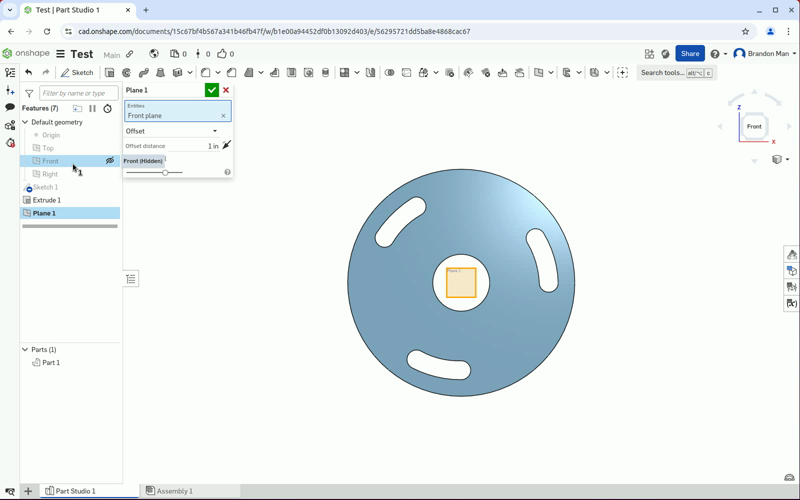
key(tab, 2)
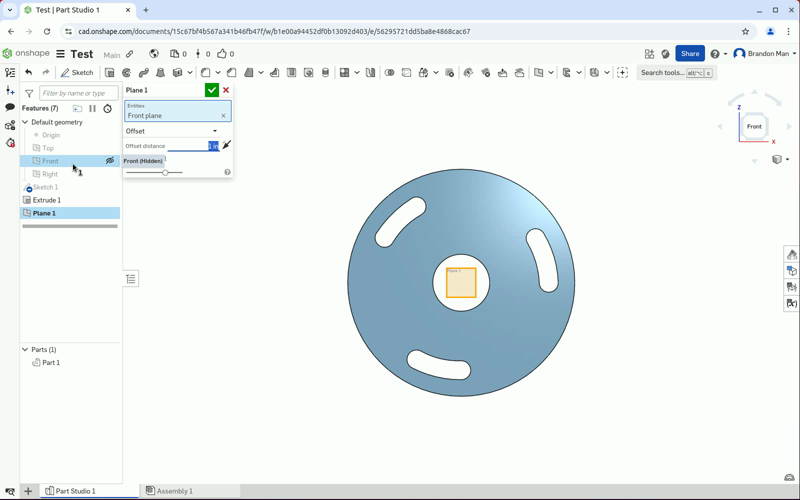
text(5.053)
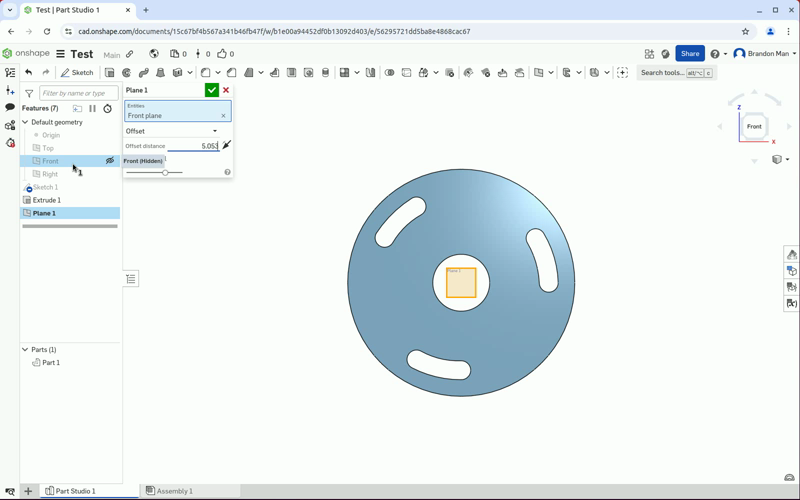
key(enter, 2)
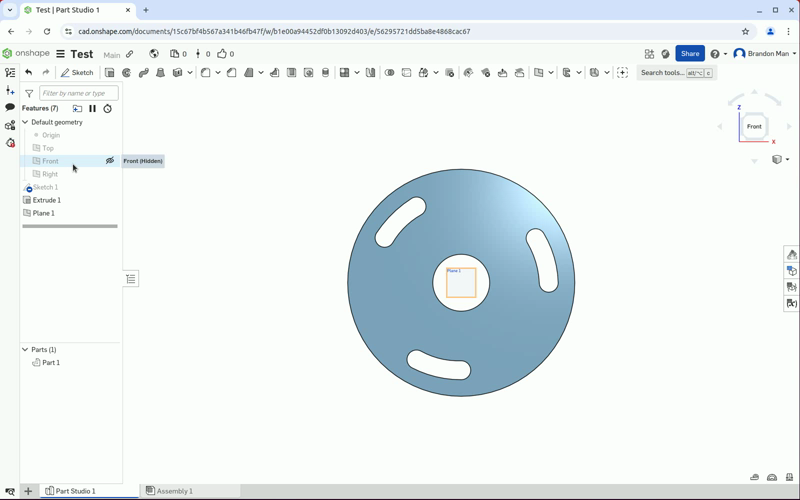
key(shift+s)
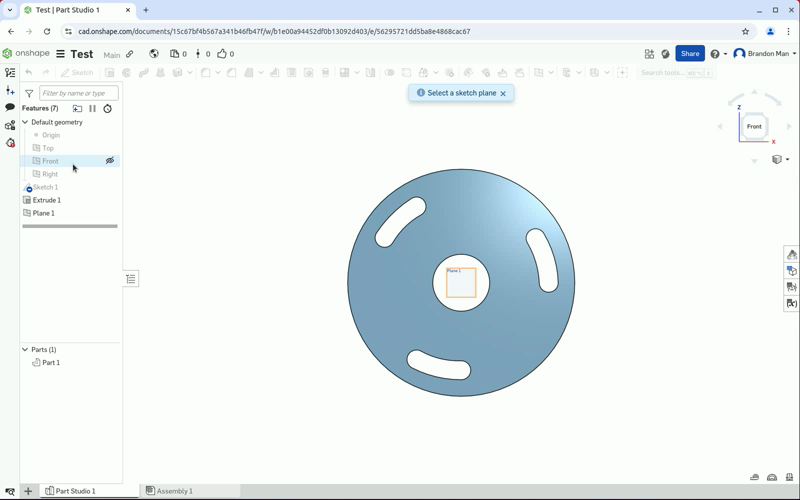
mouse_move(73, 215)
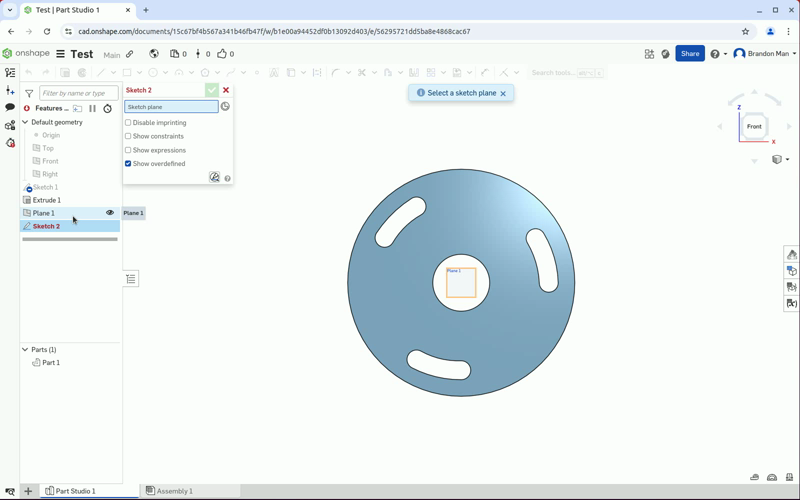
click(73, 215)
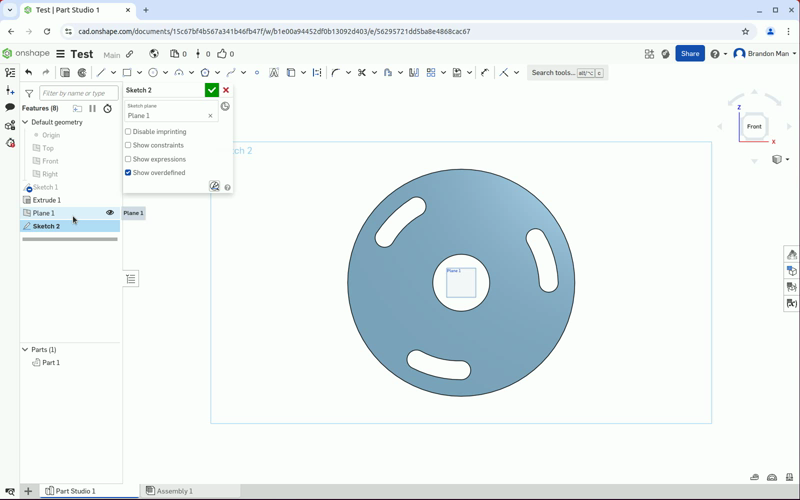
mouse_move(73, 352)
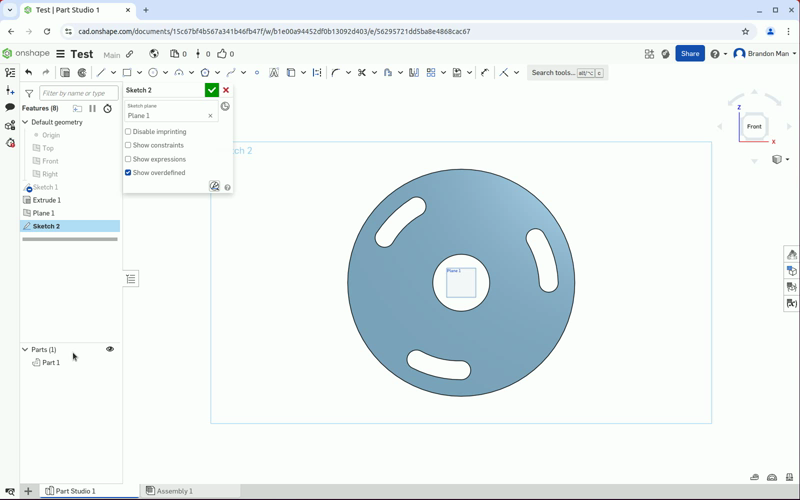
key(y)
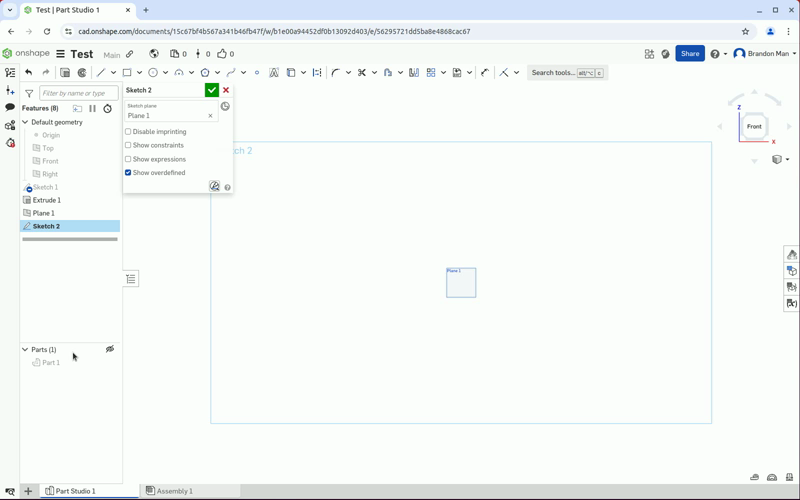
key(c)
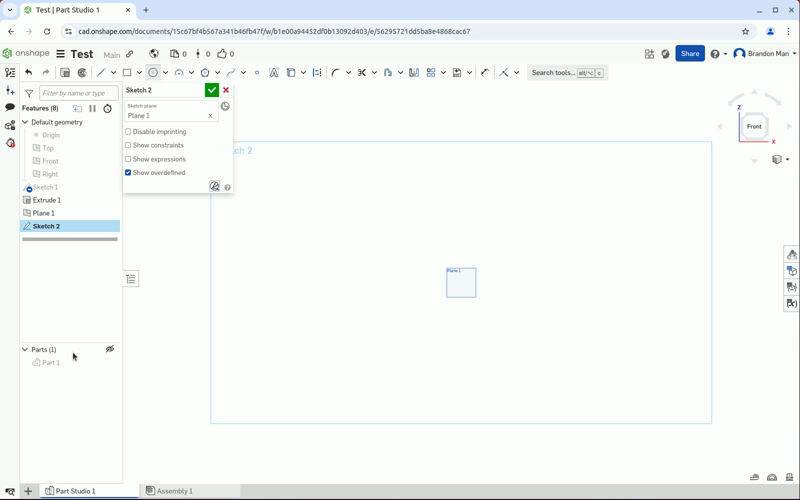
key_down(shift)
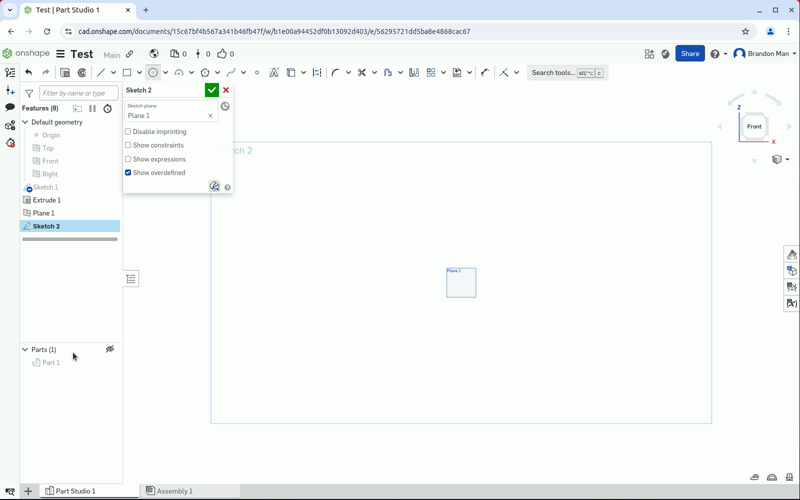
mouse_move(461, 282)
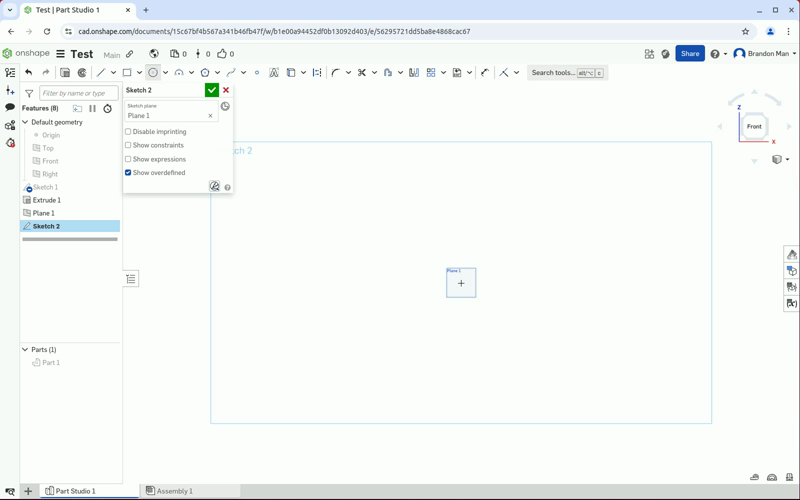
click(461, 282)
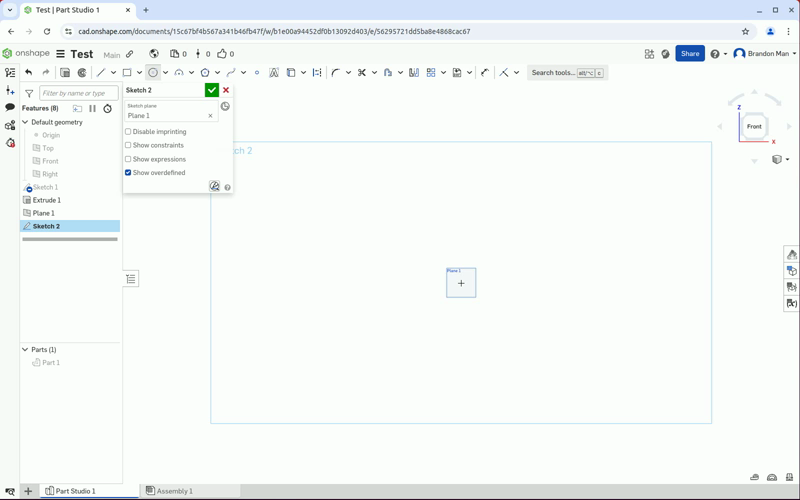
key_up(shift)
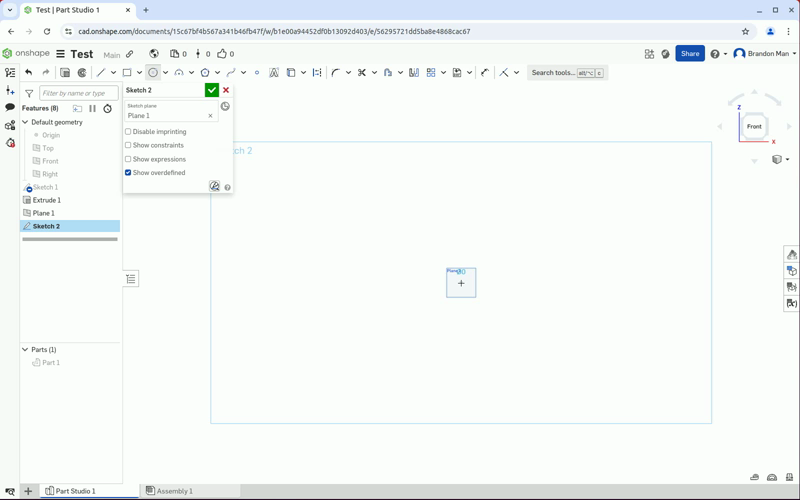
mouse_move(516, 282)
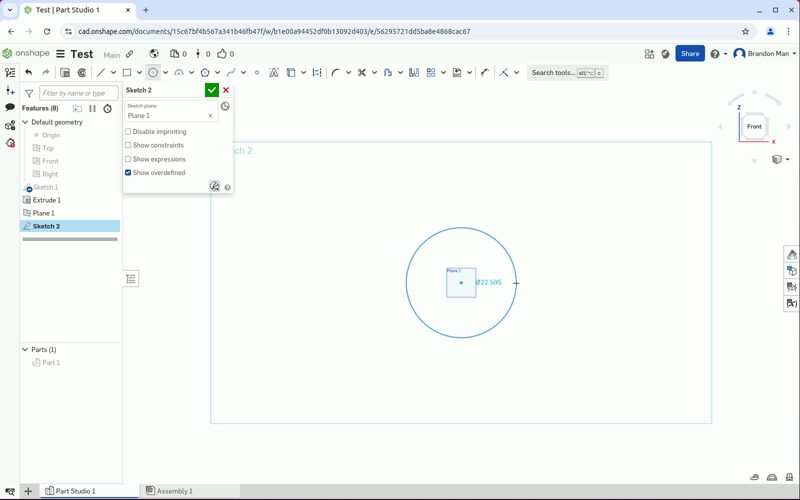
click(516, 282)
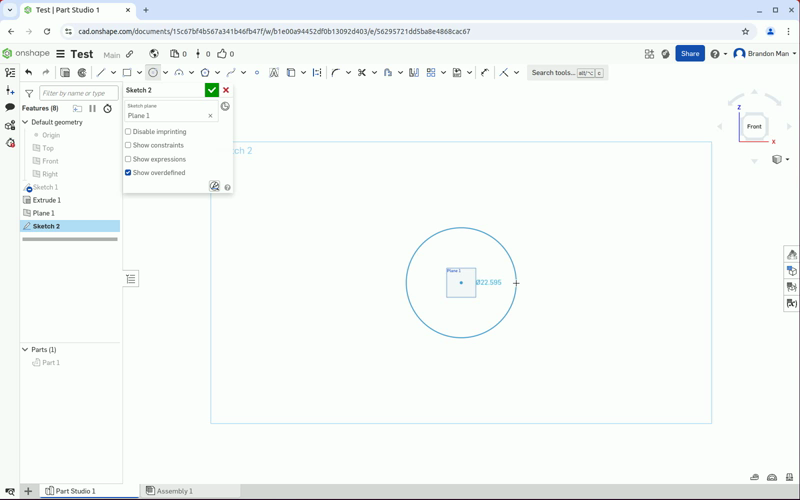
key(esc)
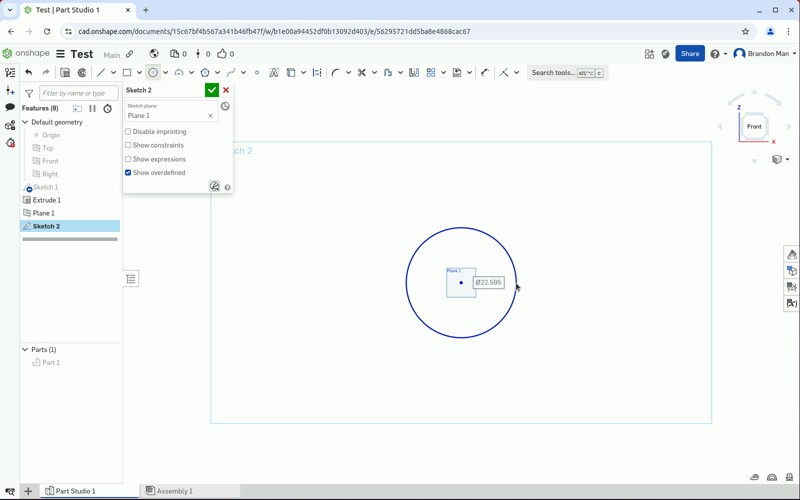
key(c)
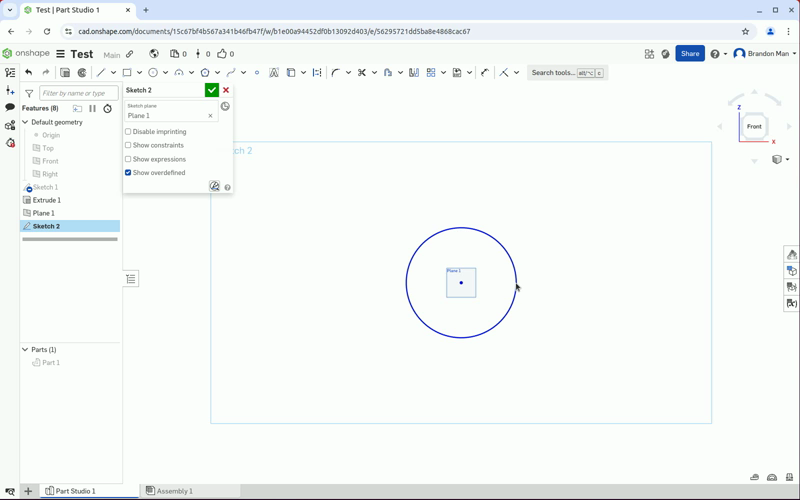
key_down(shift)
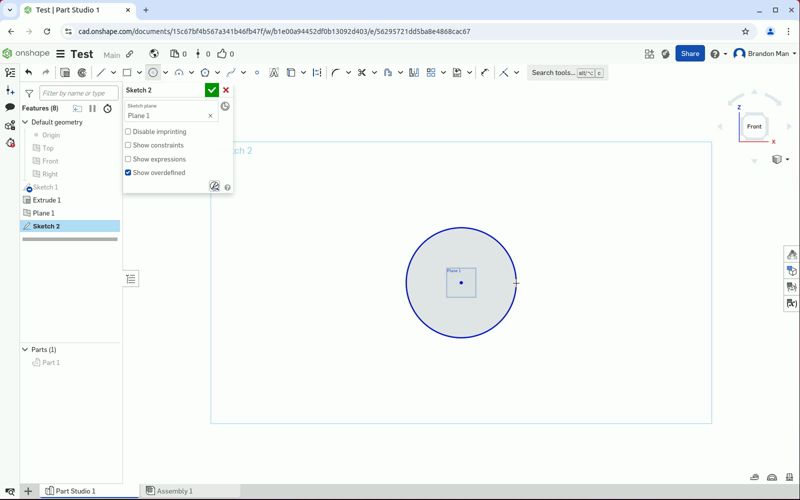
mouse_move(461, 282)
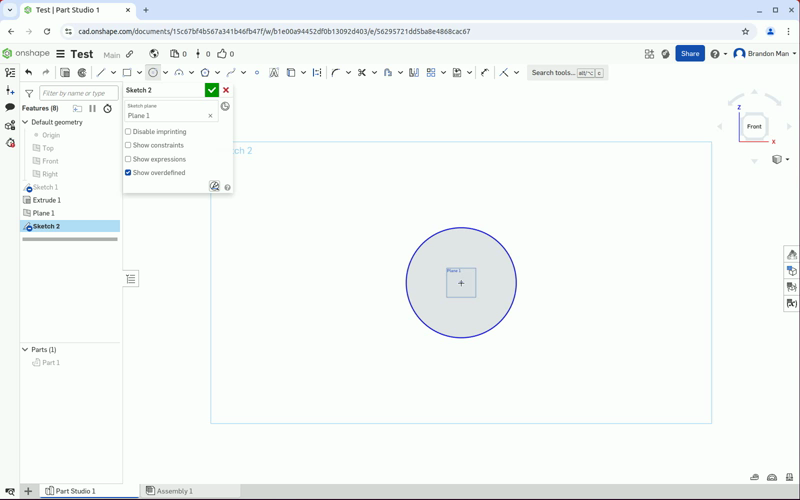
click(461, 282)
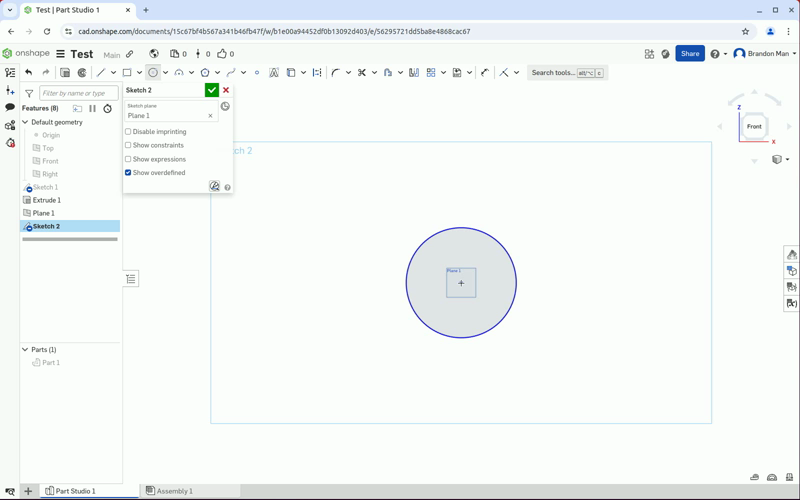
key_up(shift)
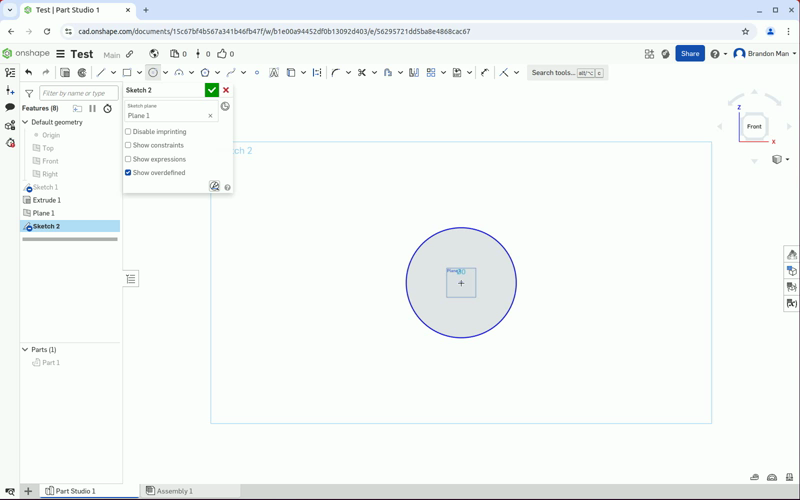
mouse_move(489, 282)
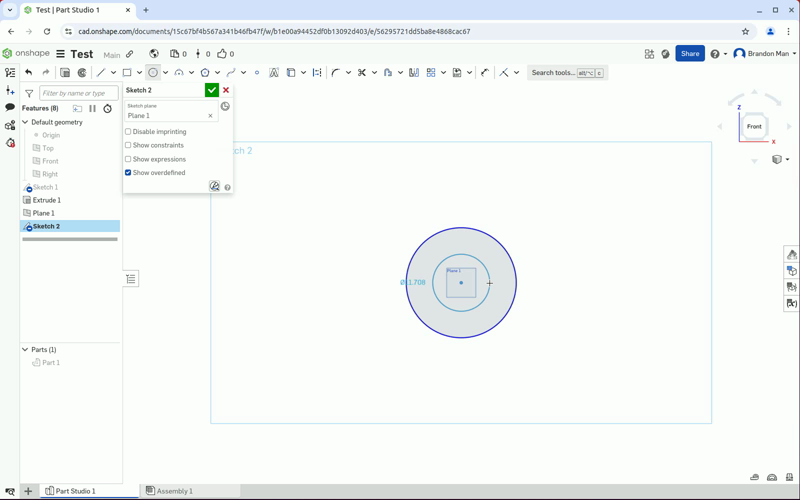
click(489, 282)
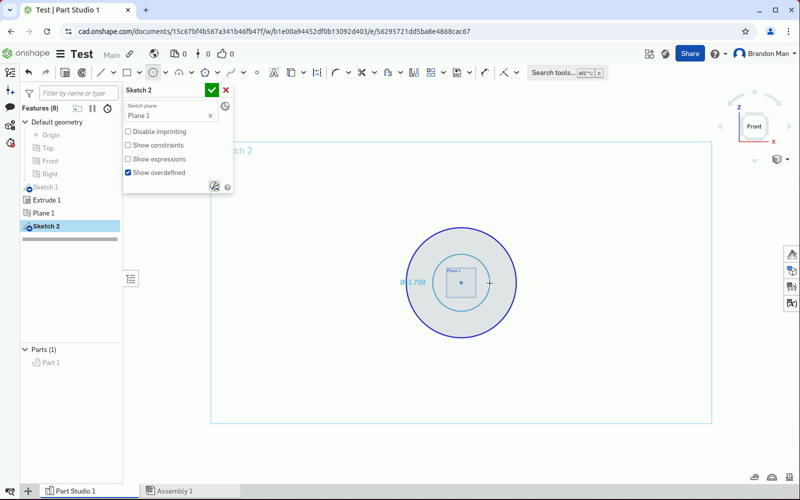
key(esc)
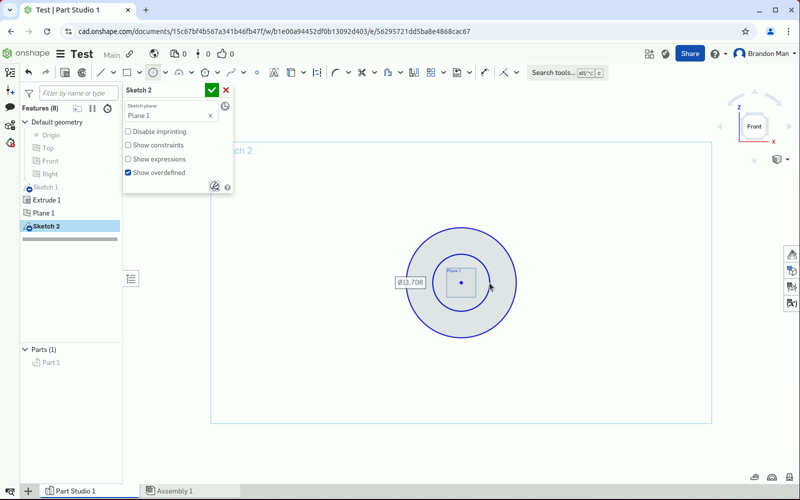
mouse_move(469, 324)
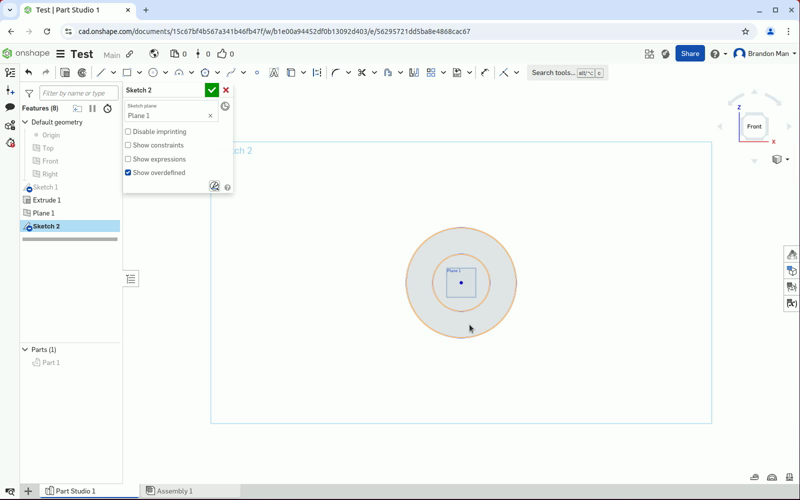
click(469, 324)
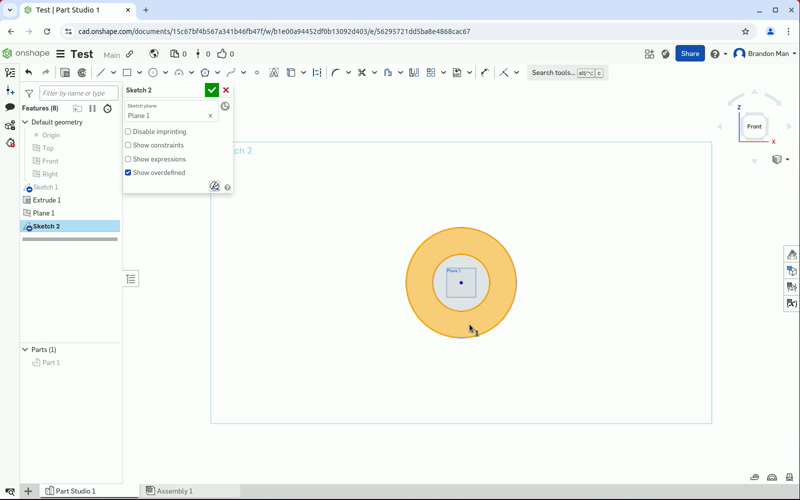
mouse_move(73, 352)
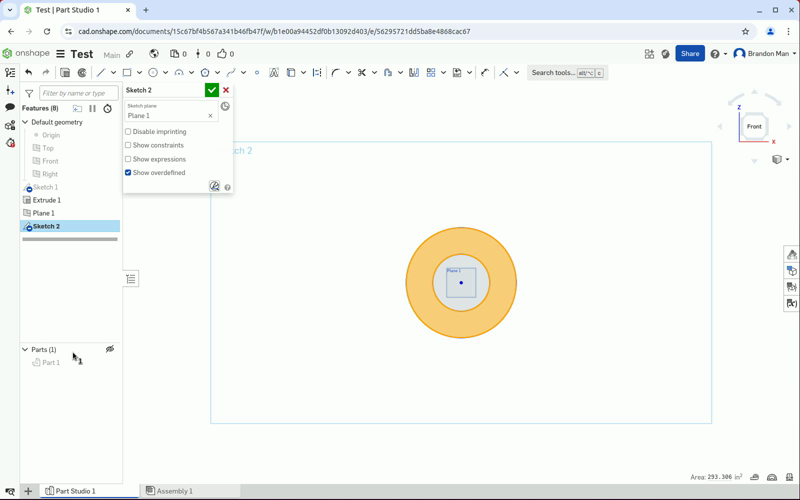
key(shift+y)
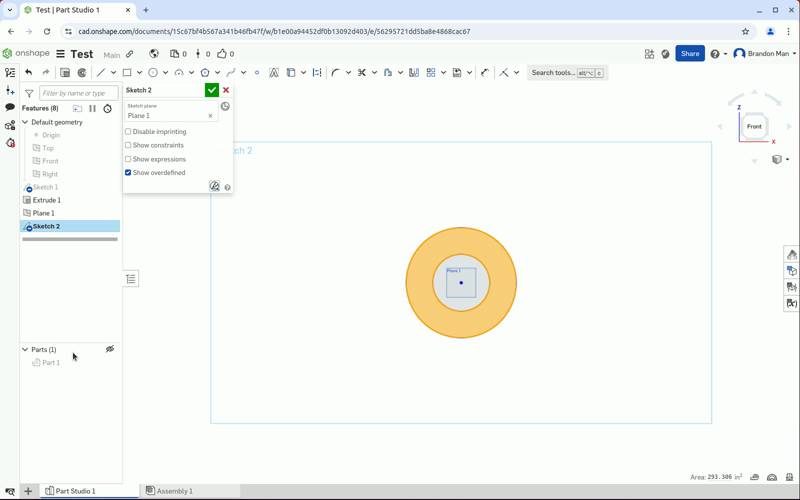
key(shift+e)
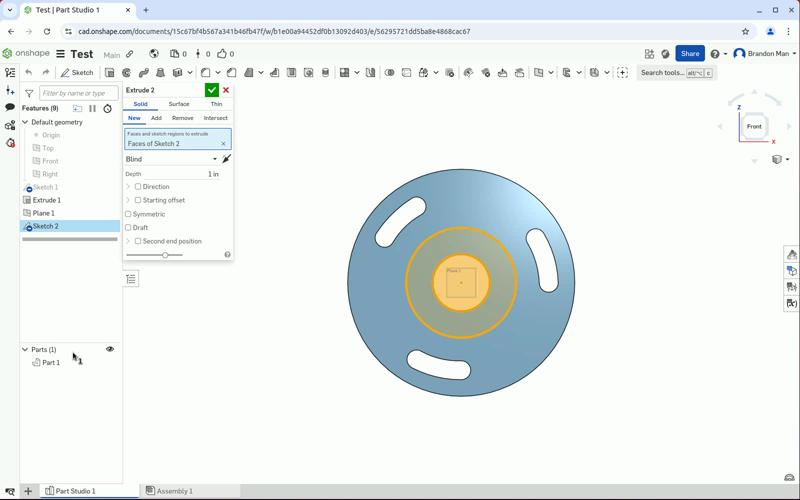
mouse_move(143, 106)
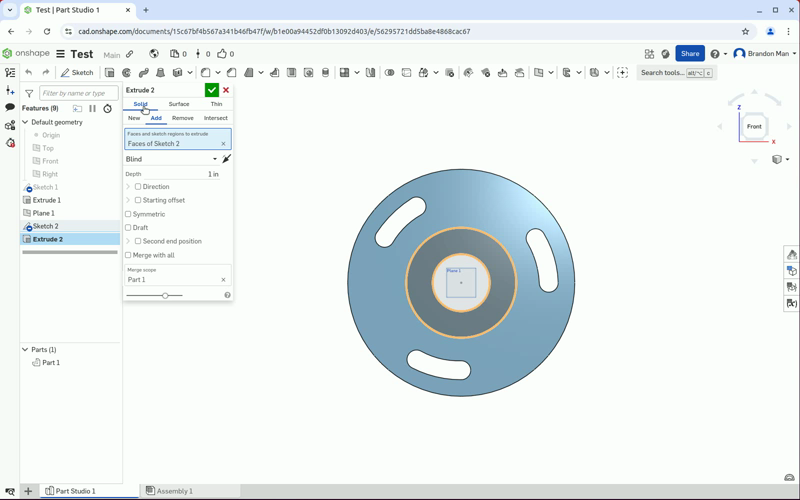
click(143, 106)
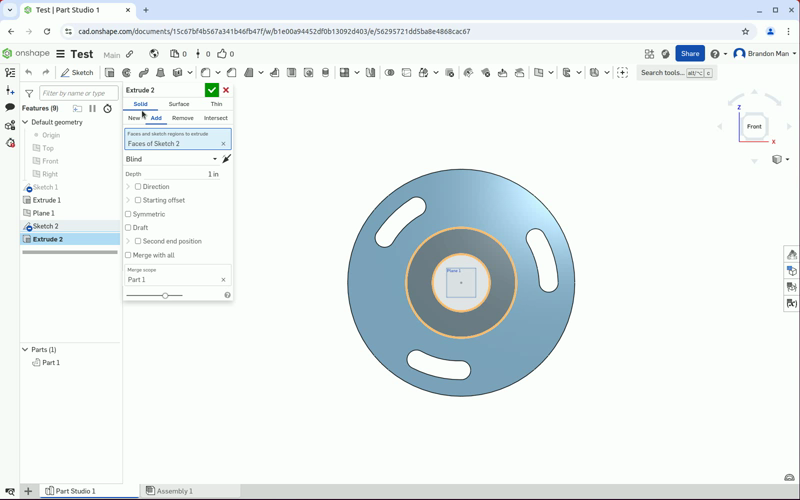
mouse_move(137, 120)
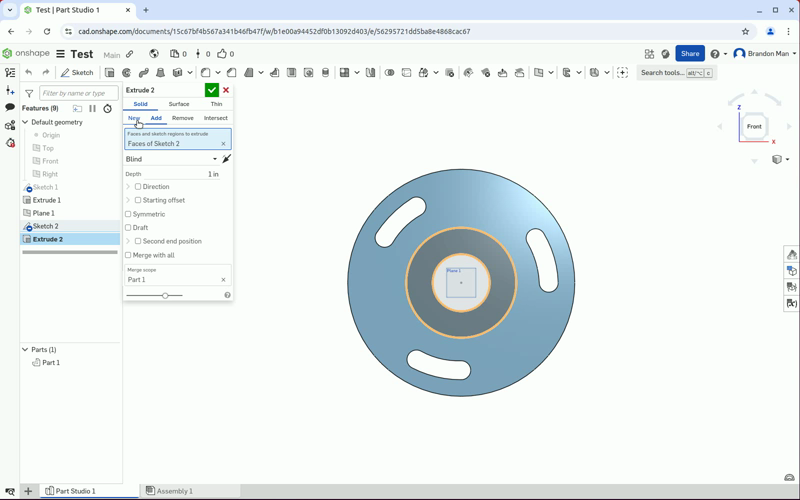
click(137, 120)
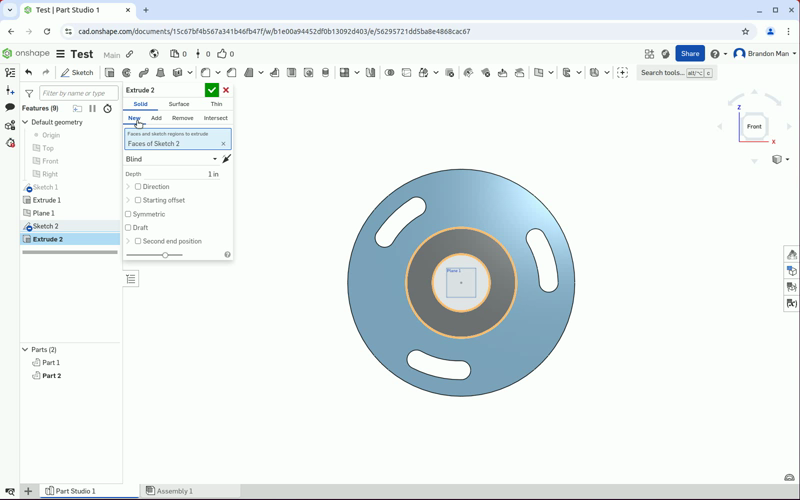
key(tab, 4)
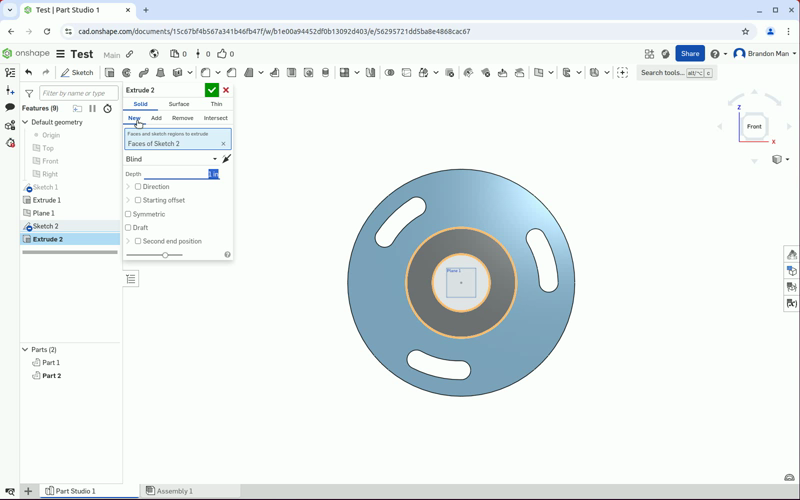
text(12.036)
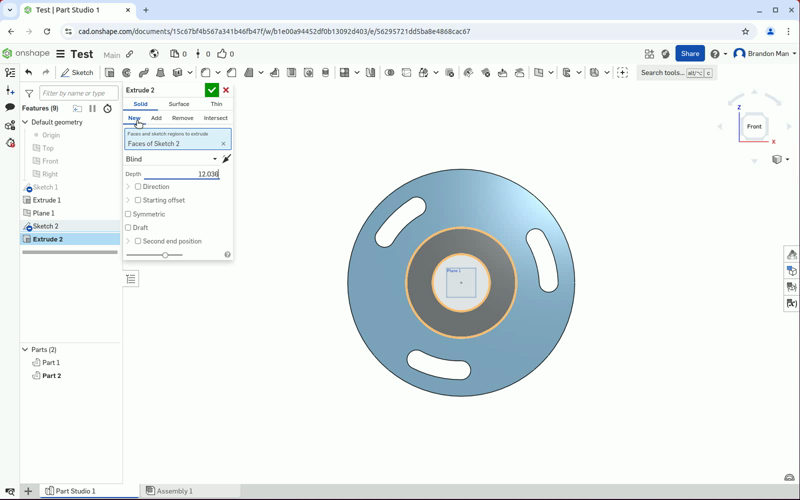
key(enter)
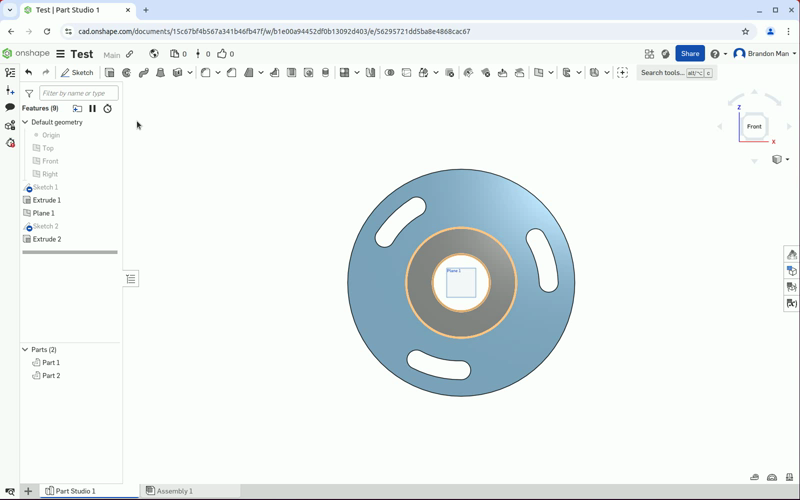
key(shift+h)
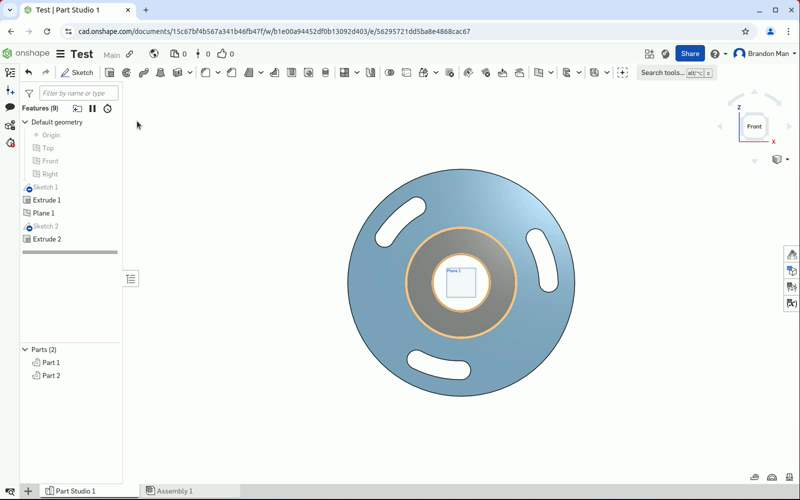
key(shift+h)
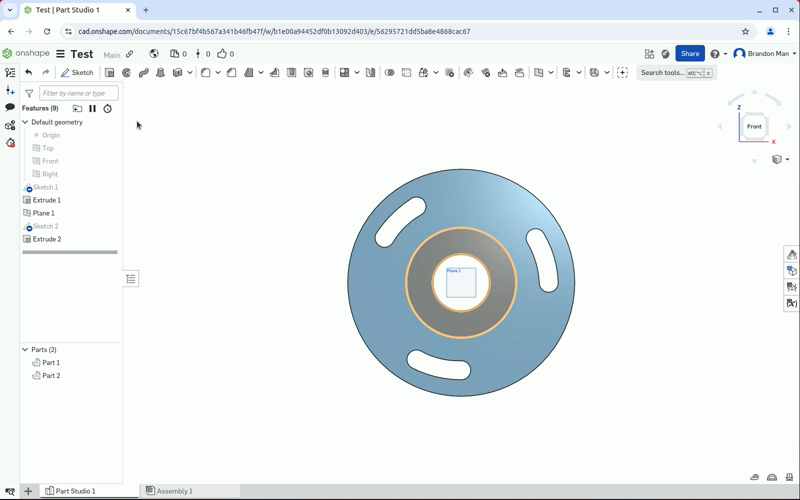
key(shift+7)
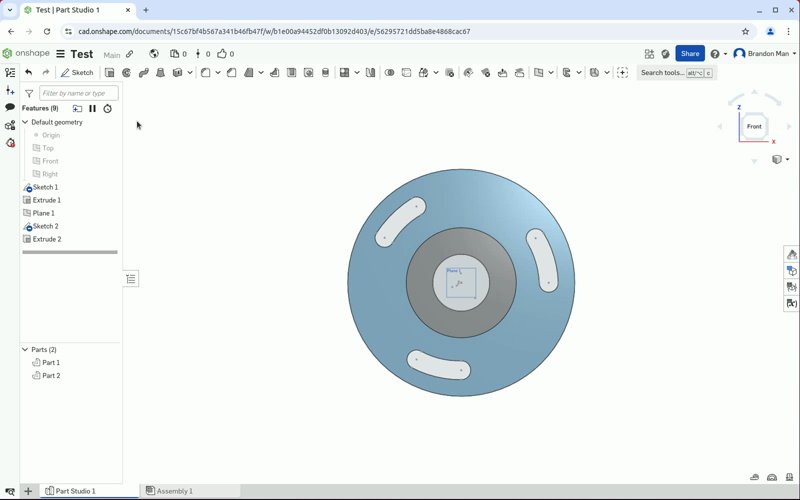
key(left, 2)
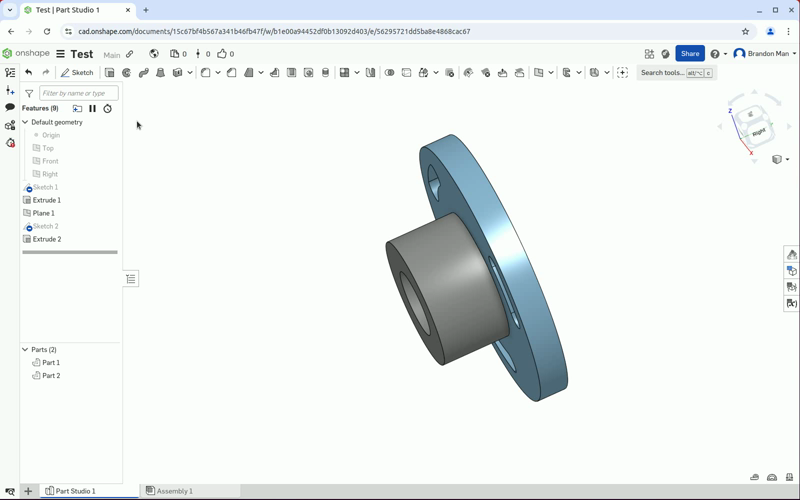
key(down, 2)
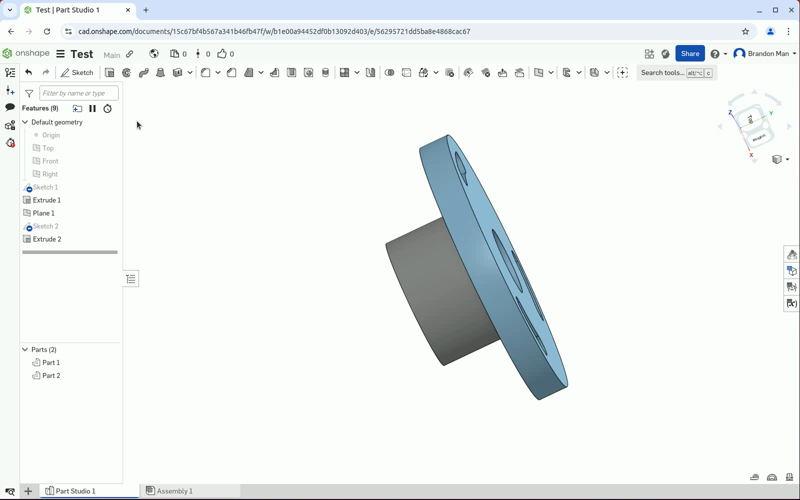
key(up, 2)
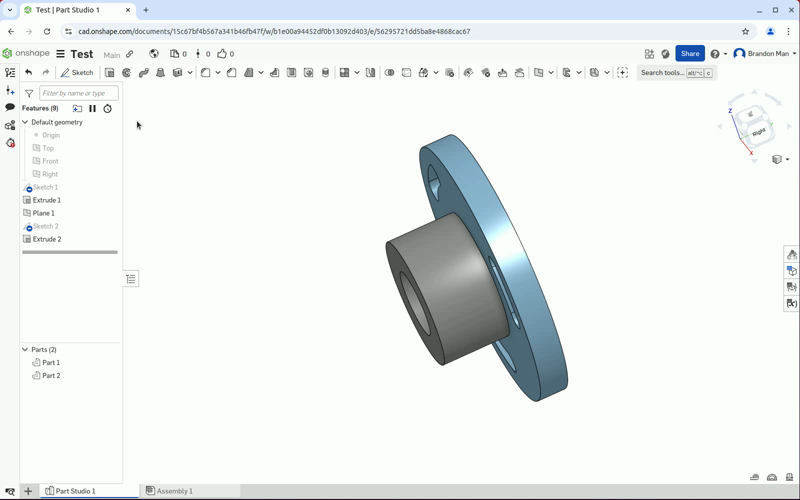
key(right, 2)
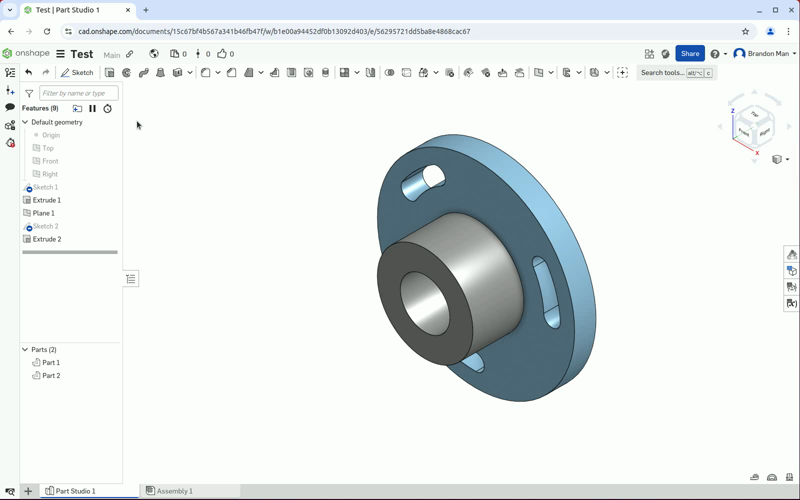
mouse_move(73, 189)
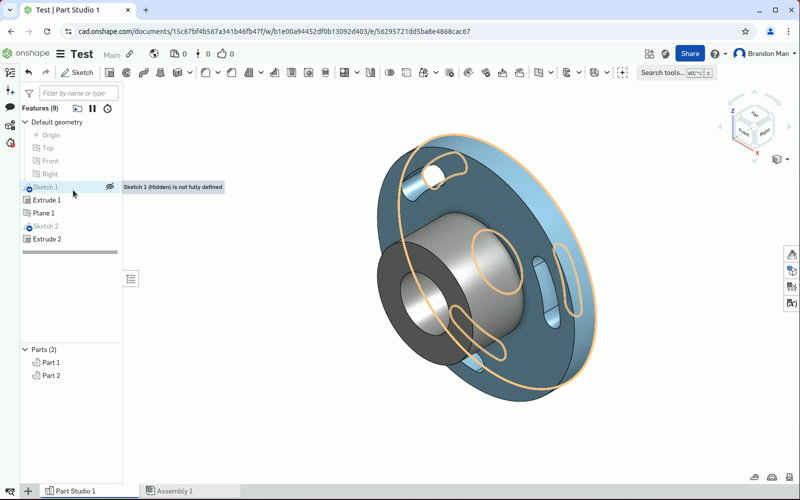
click(73, 189)